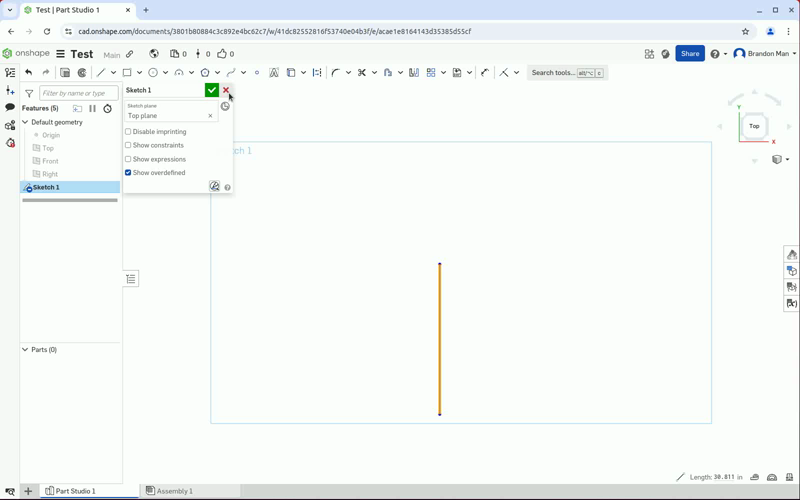
key(shift+h)
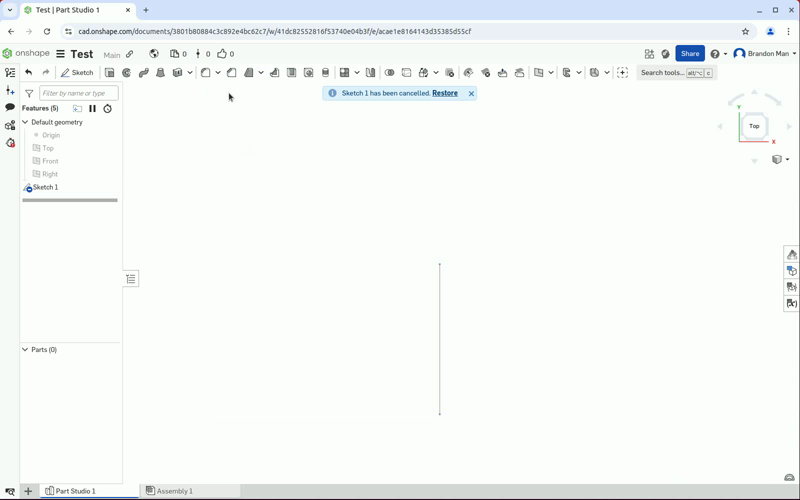
key(shift+s)
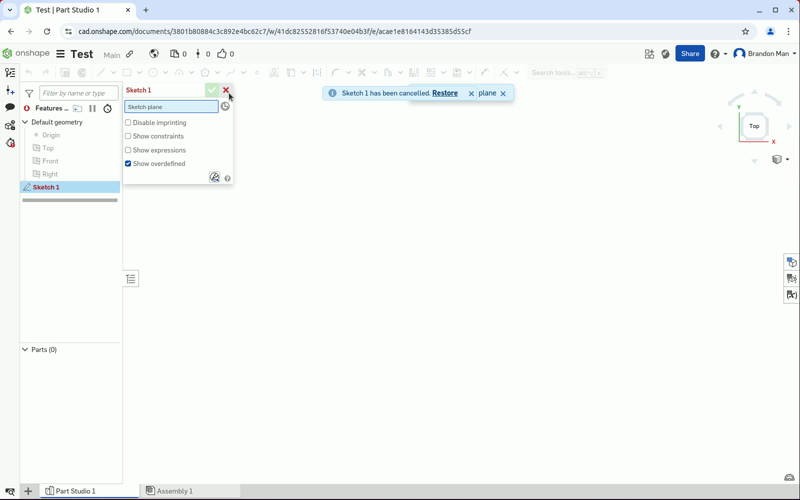
mouse_move(73, 150)
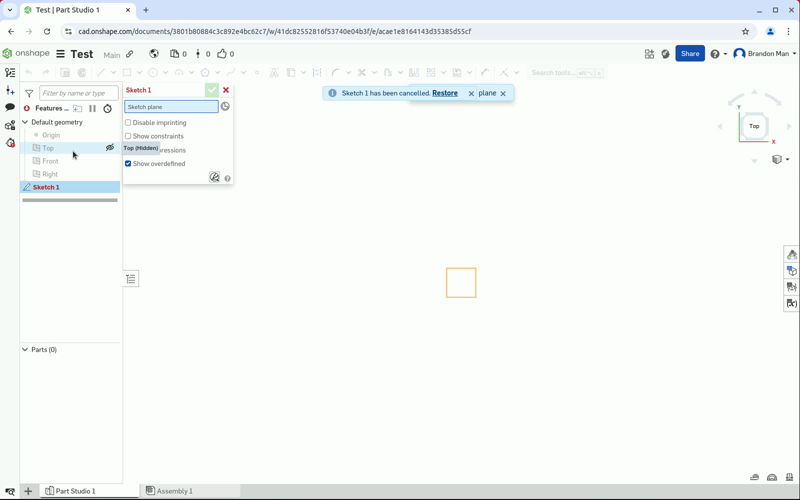
click(73, 150)
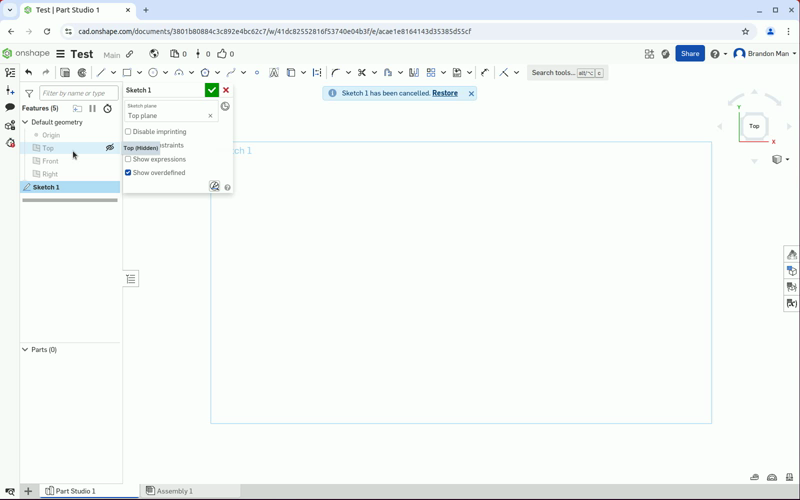
mouse_move(73, 352)
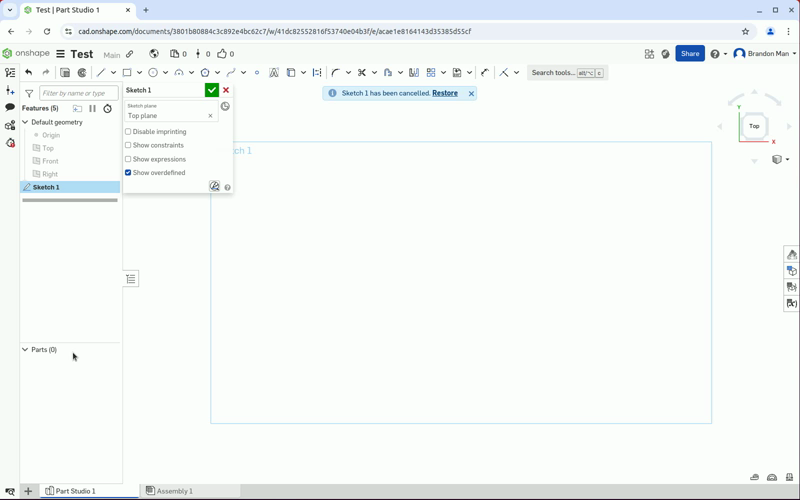
key(y)
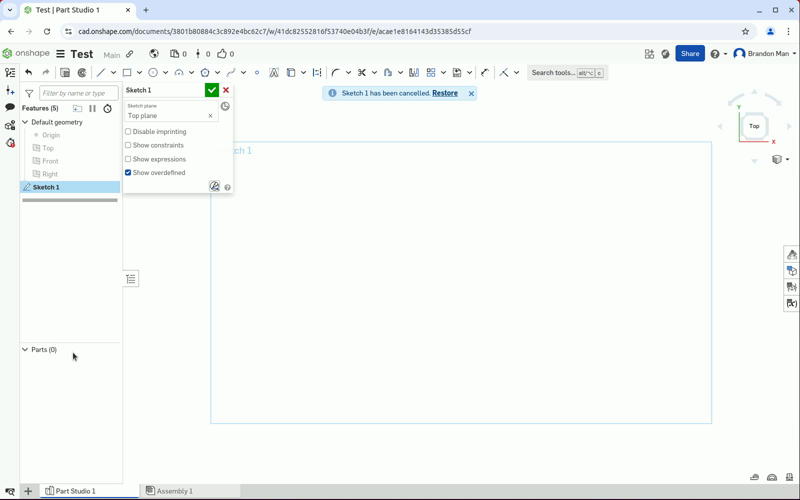
key(l)
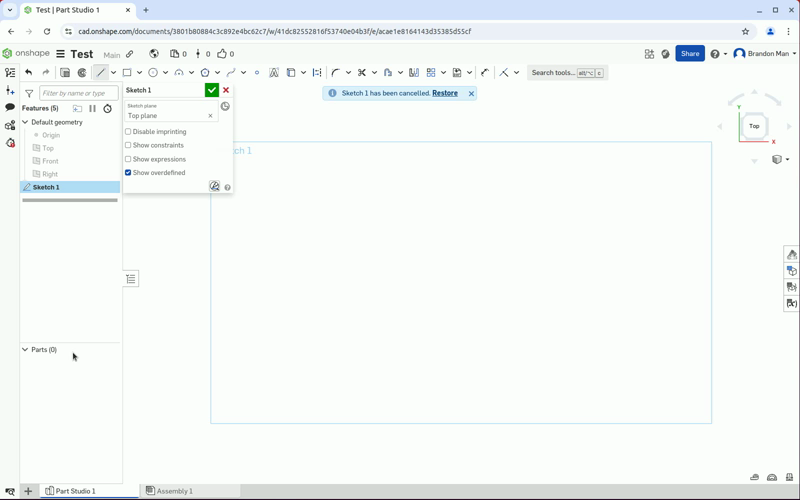
key_down(shift)
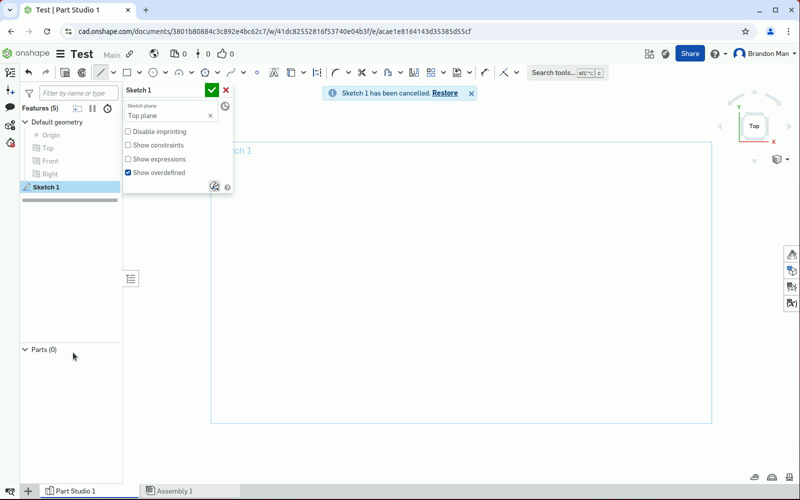
mouse_move(348, 395)
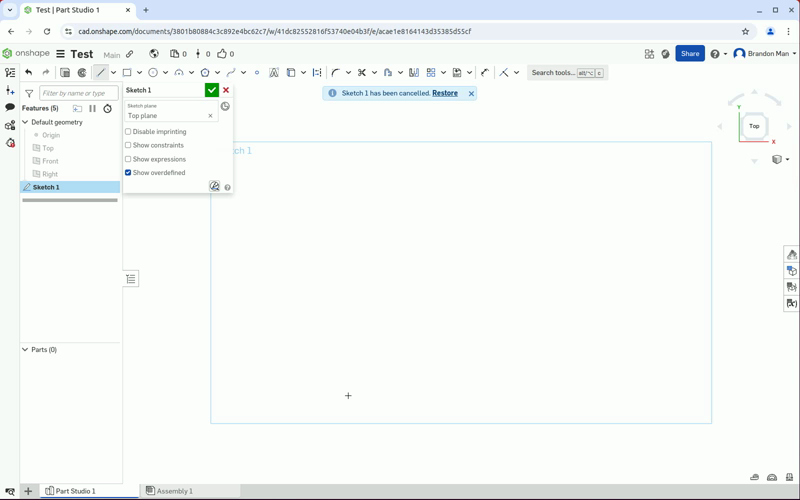
click(348, 395)
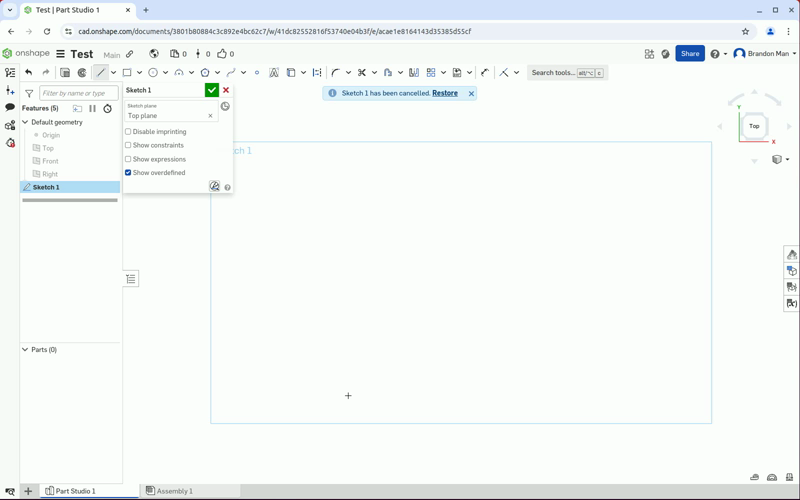
key_up(shift)
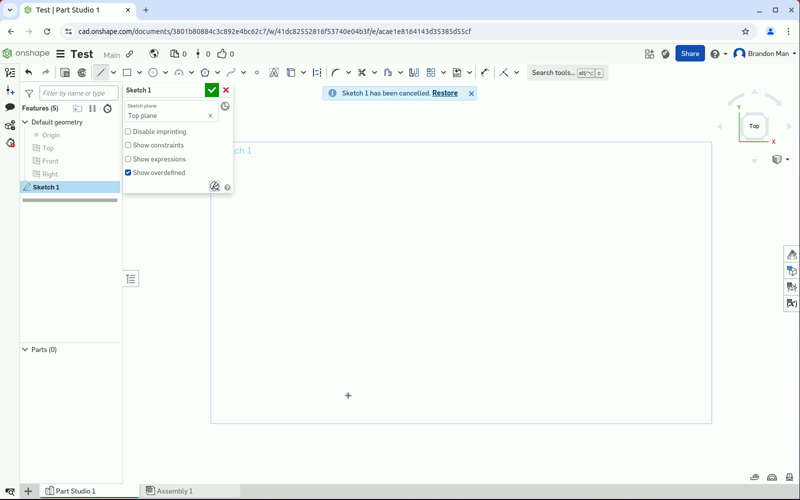
key_down(shift)
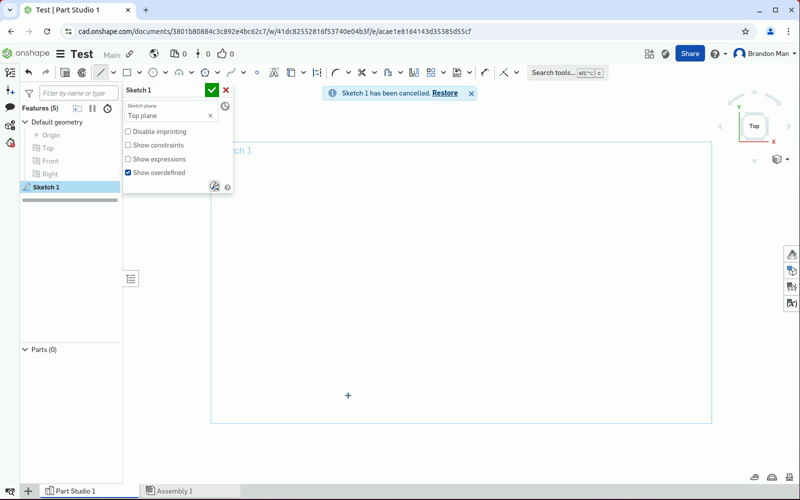
mouse_move(572, 395)
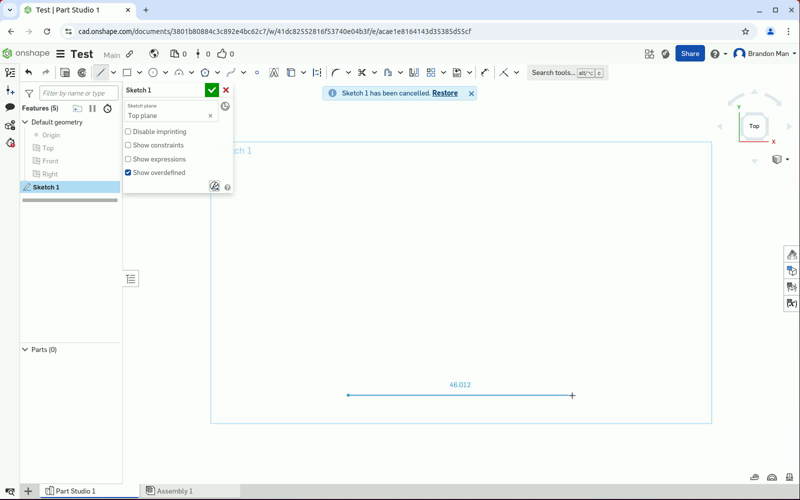
click(572, 395)
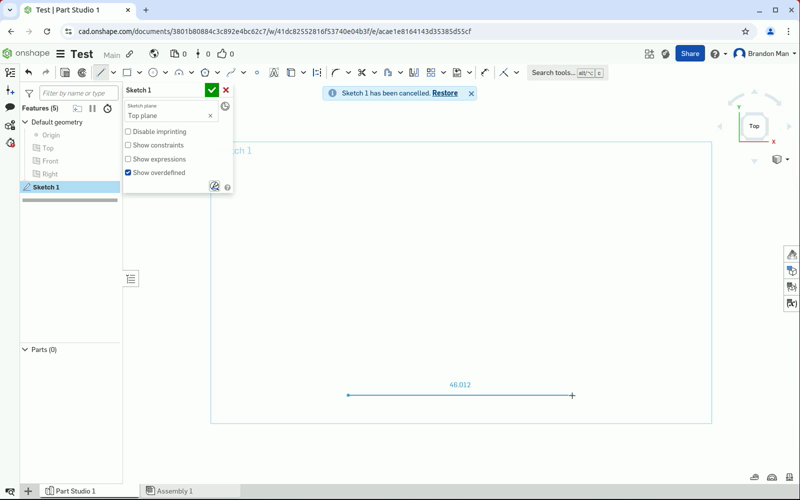
key_up(shift)
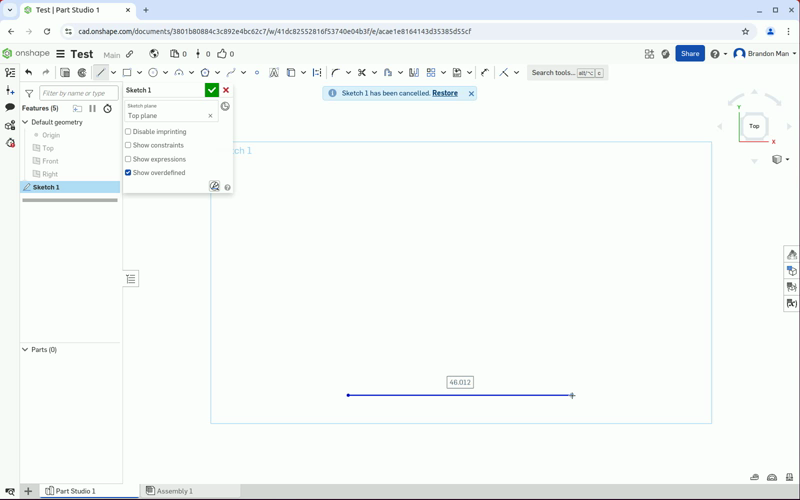
key_down(shift)
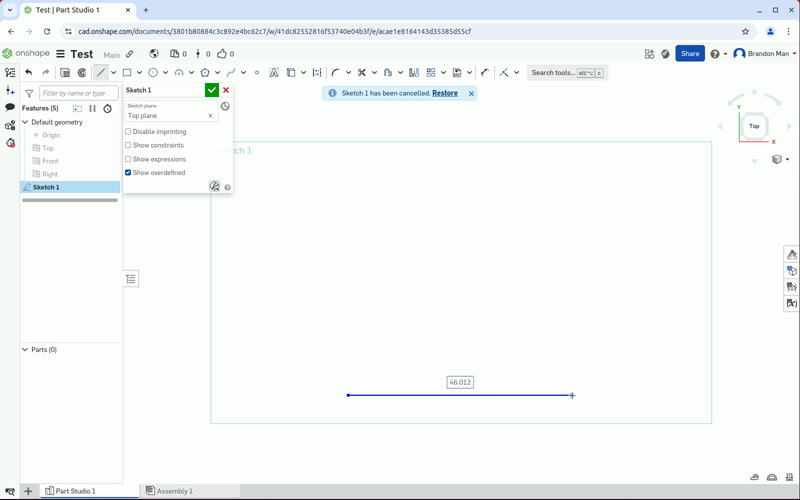
mouse_move(572, 171)
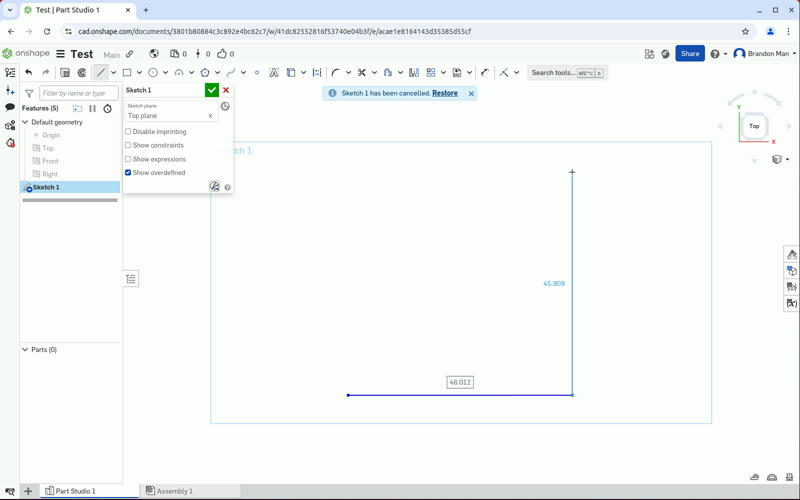
click(572, 171)
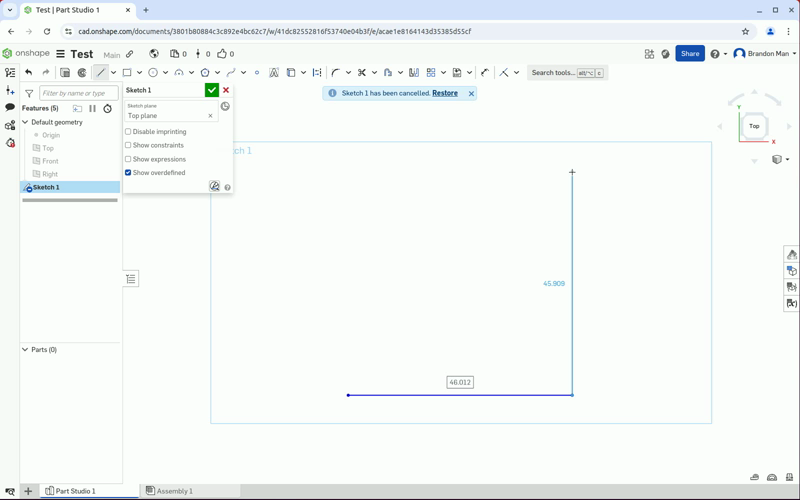
key_up(shift)
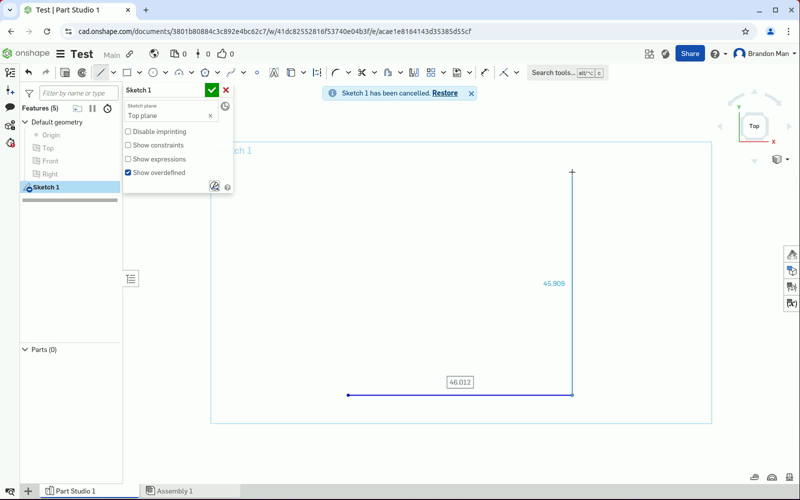
key_down(shift)
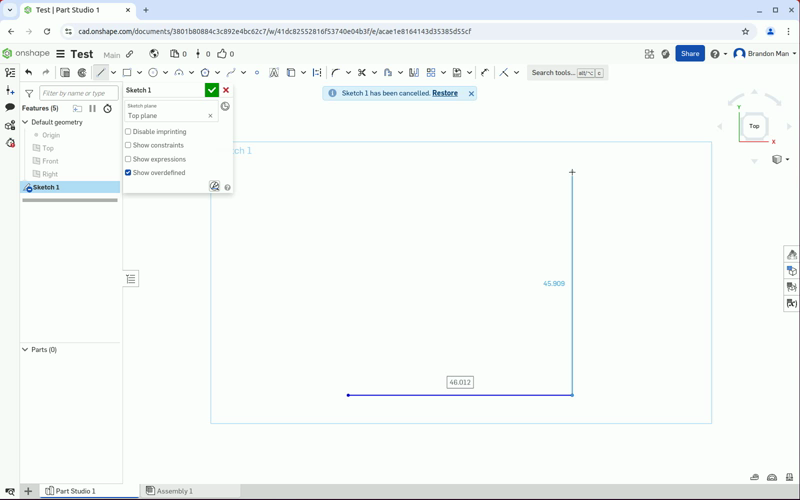
mouse_move(348, 171)
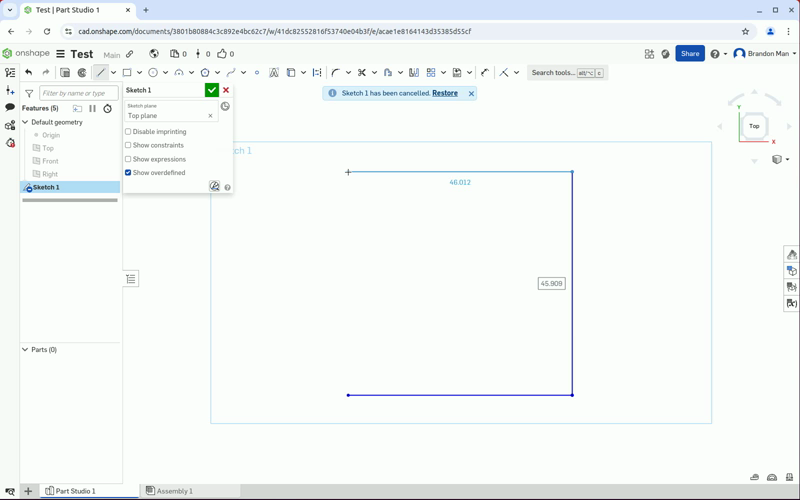
click(348, 171)
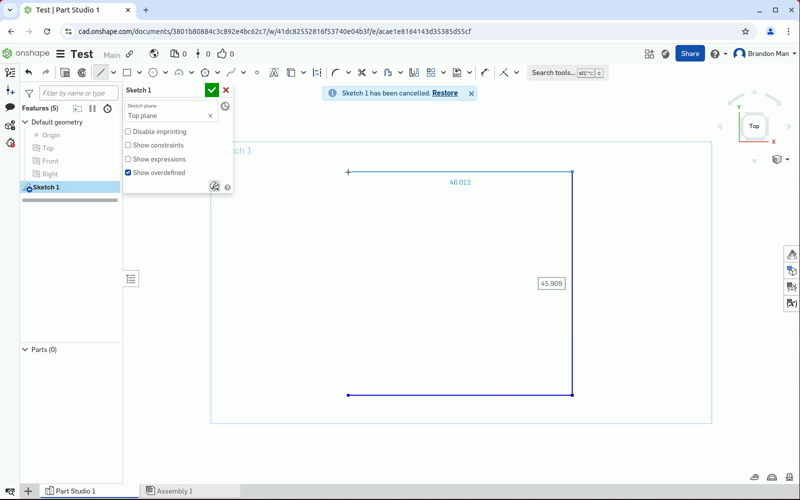
key_up(shift)
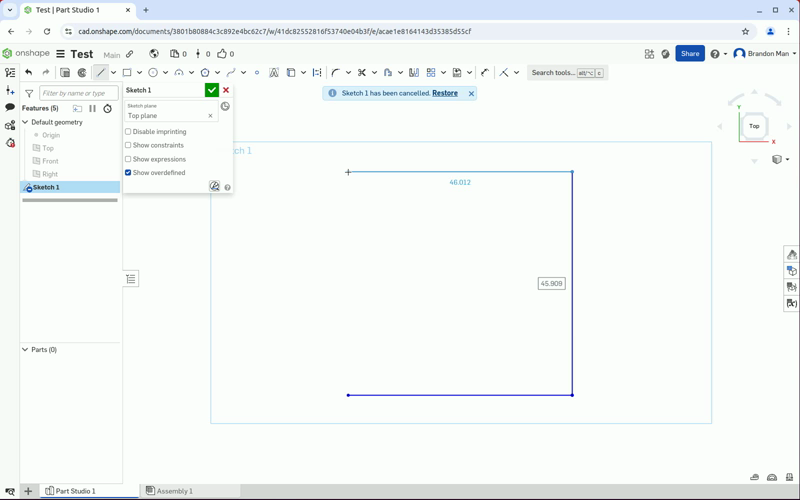
key_down(shift)
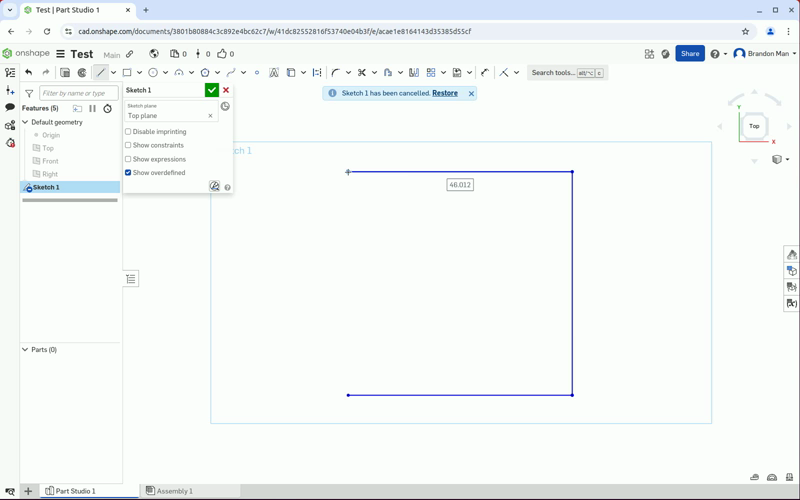
mouse_move(348, 395)
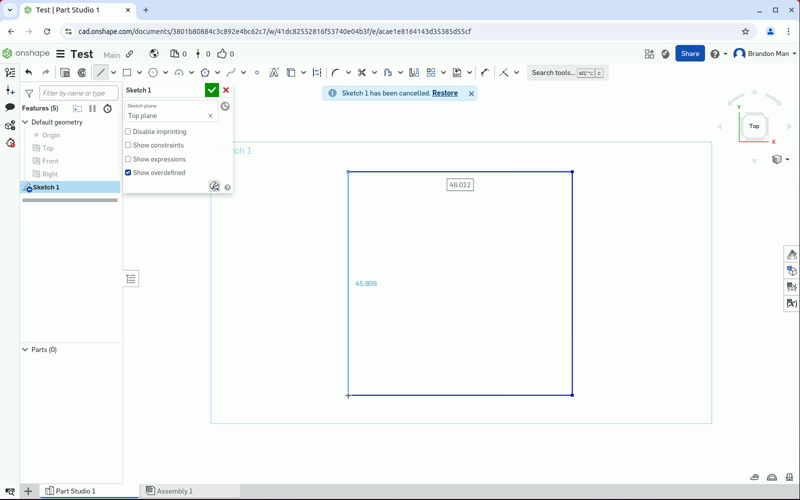
key_up(shift)
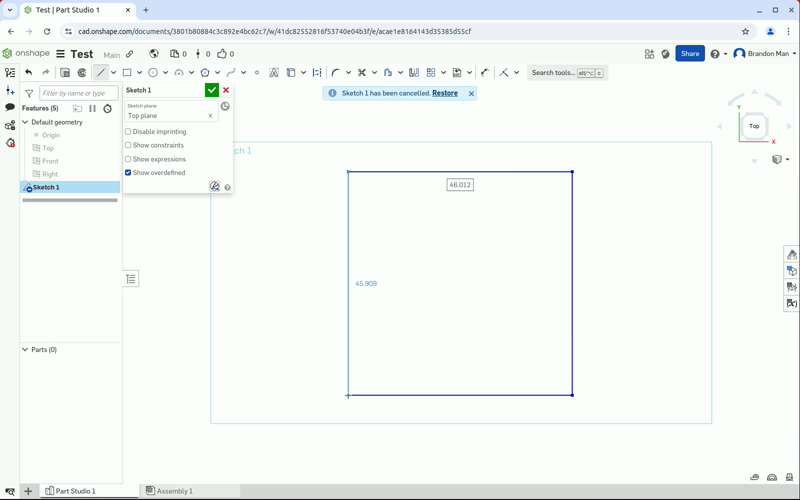
click(348, 395)
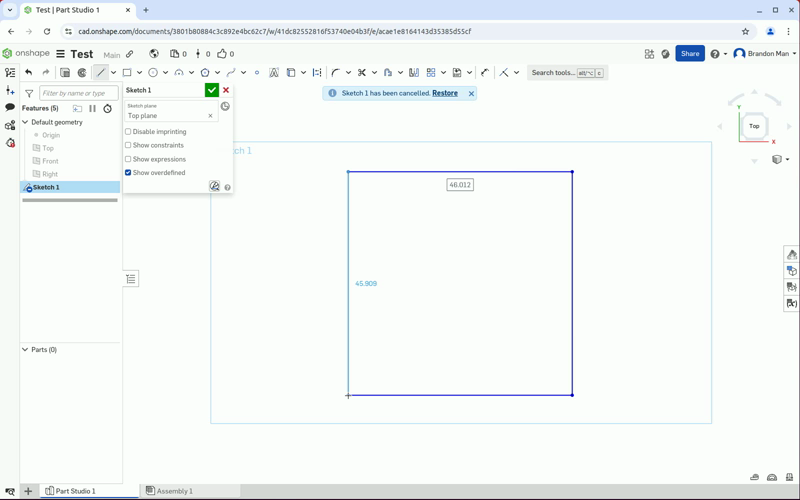
key(esc)
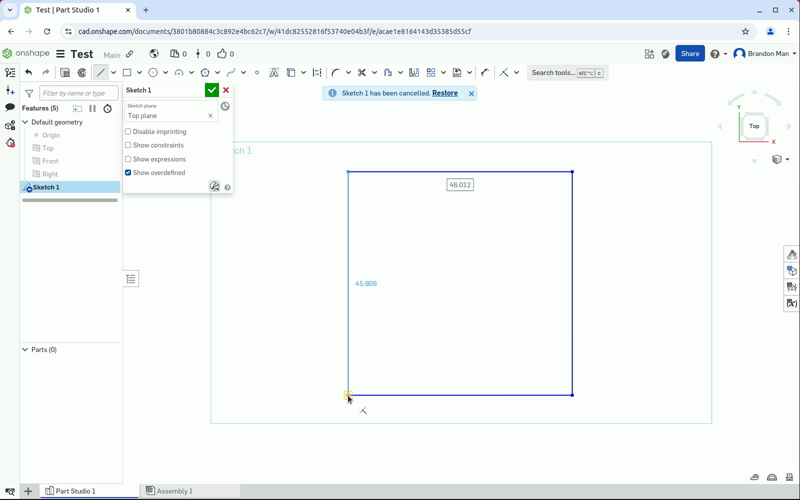
mouse_move(448, 253)
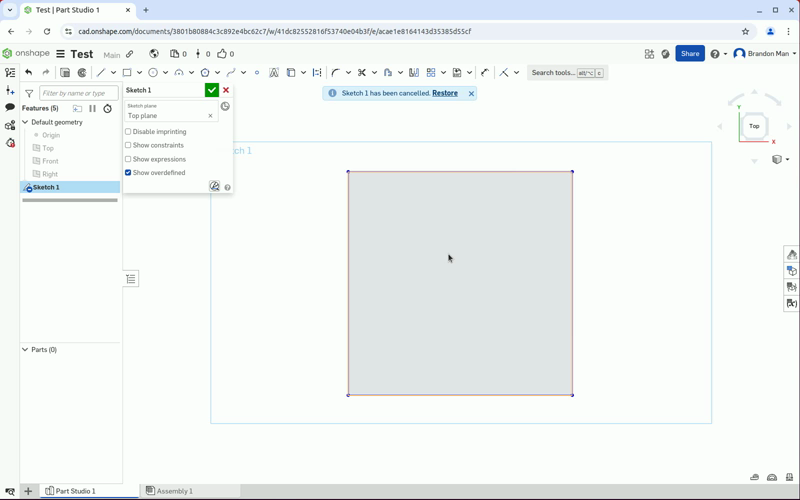
click(448, 253)
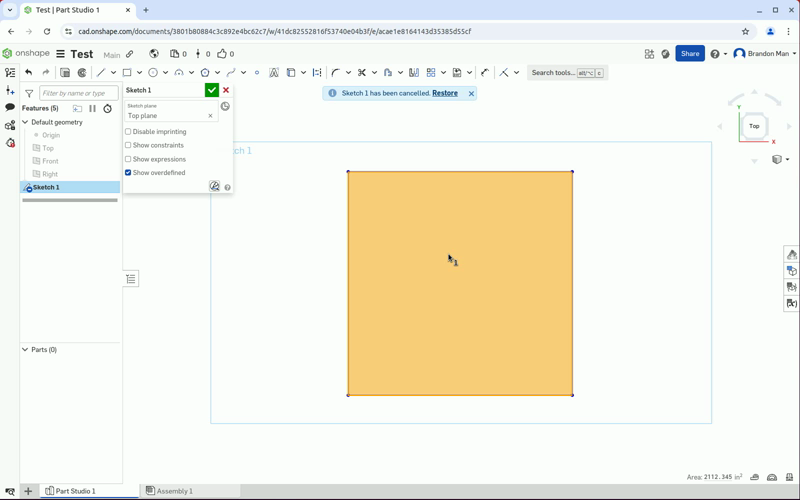
mouse_move(73, 352)
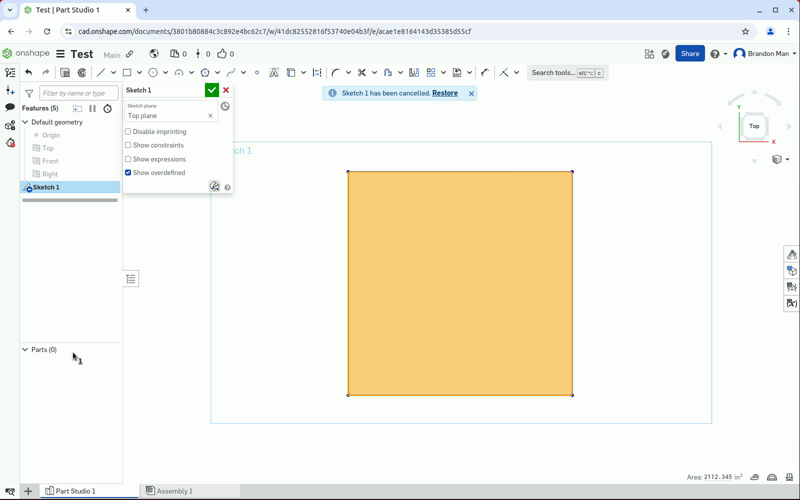
key(shift+y)
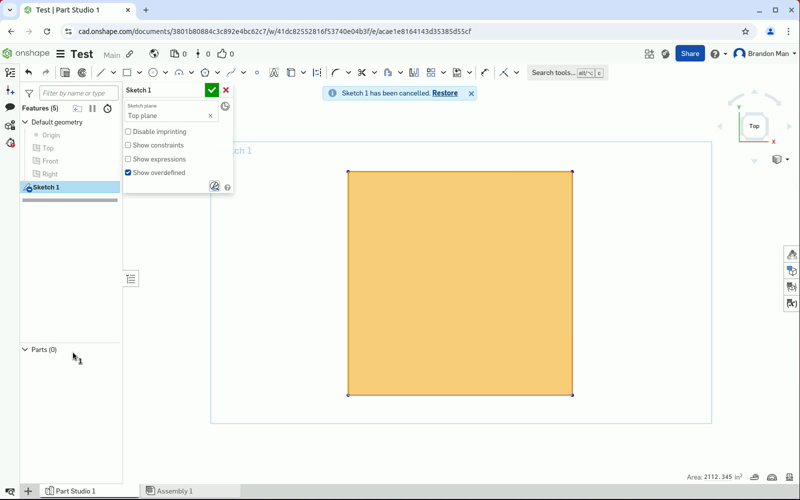
key(shift+e)
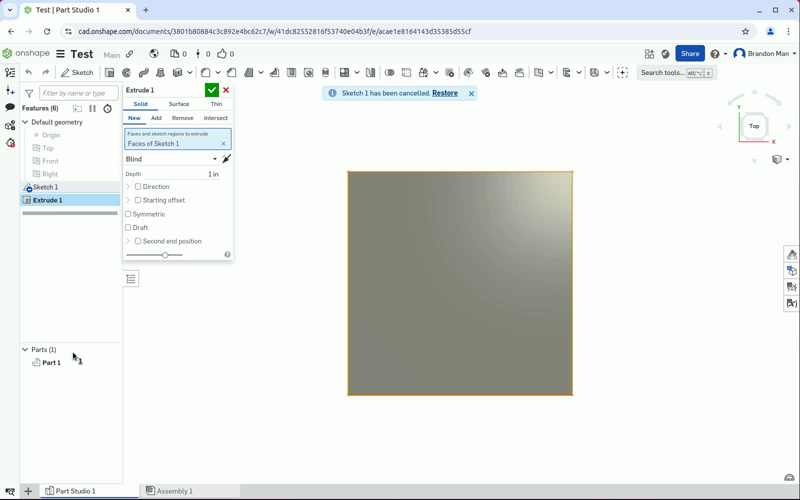
mouse_move(143, 106)
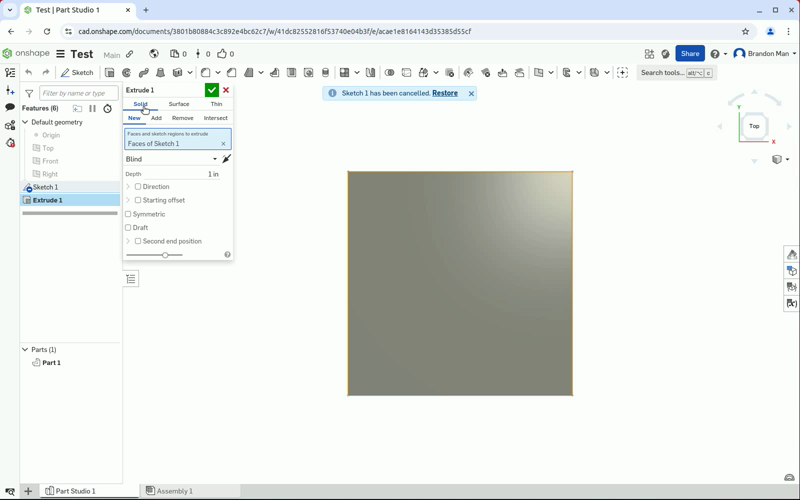
click(143, 106)
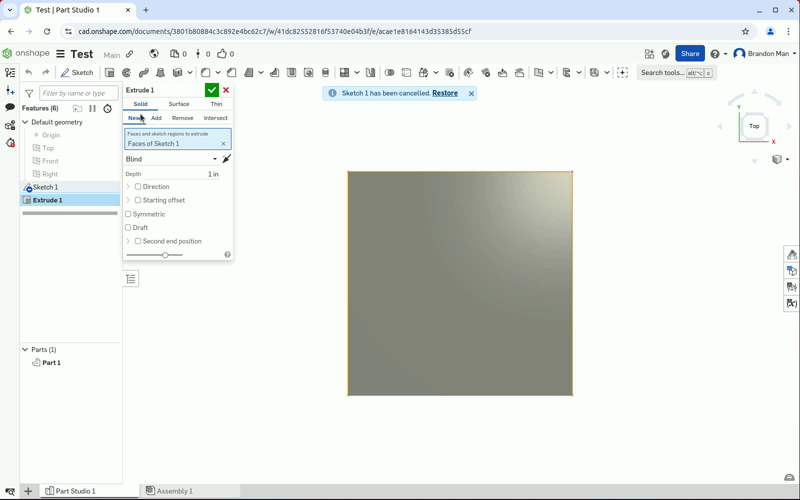
mouse_move(137, 120)
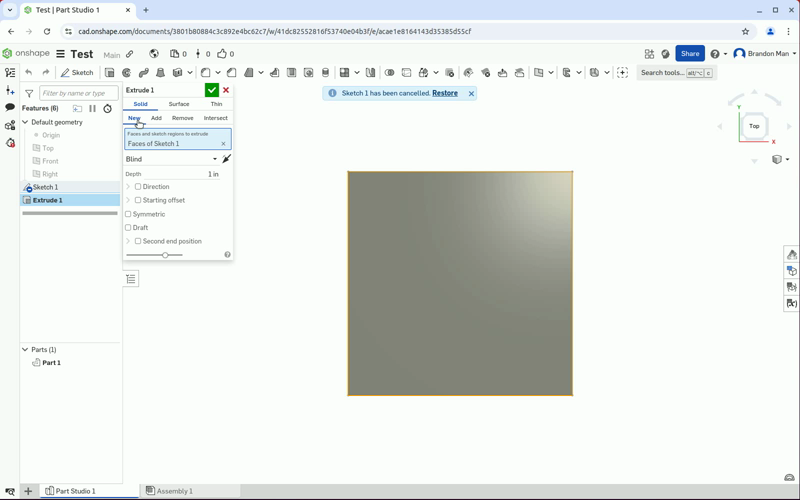
click(137, 120)
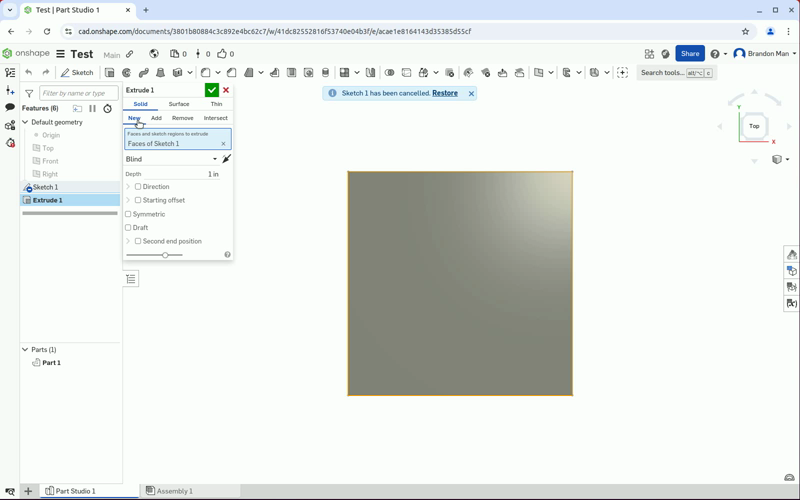
key(tab, 4)
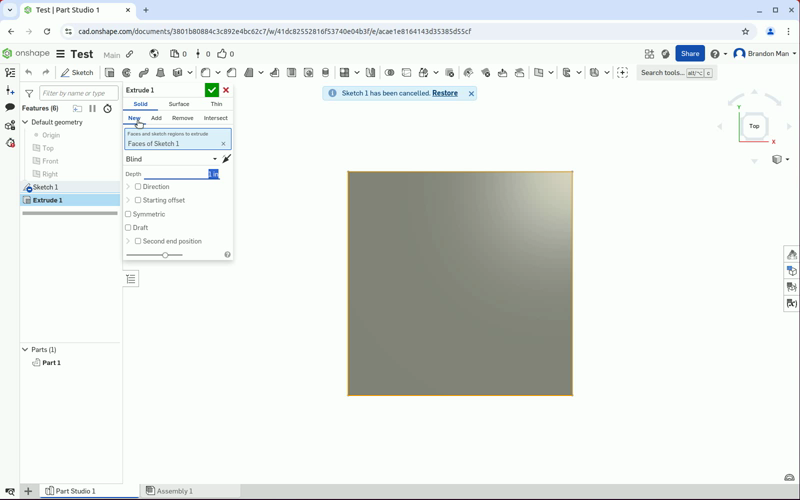
text(8.184)
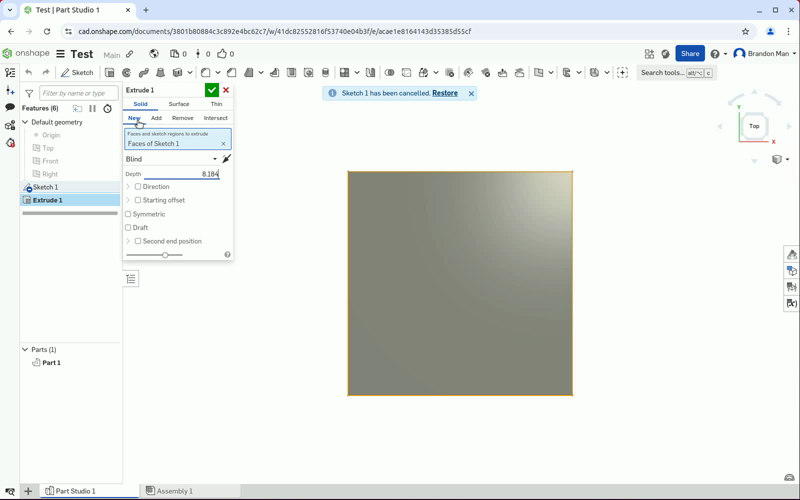
key(enter)
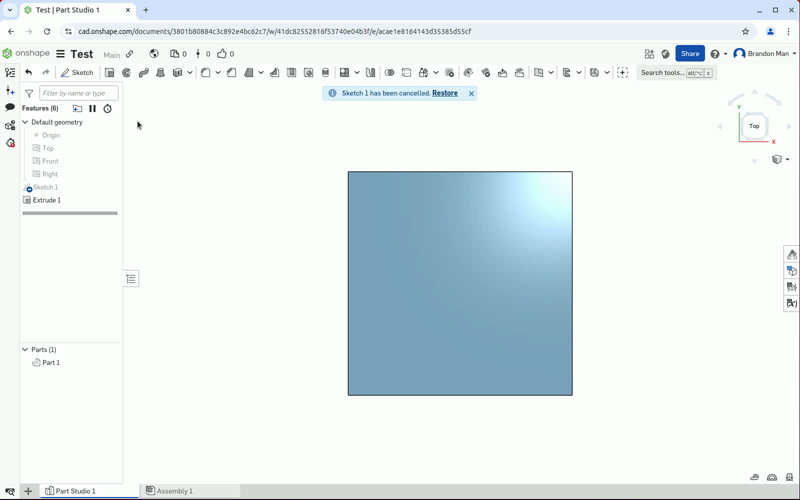
key(shift+h)
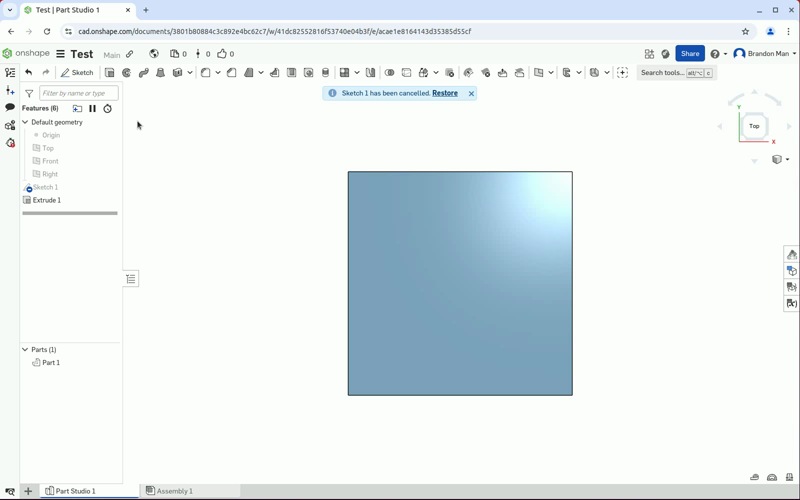
key(shift+h)
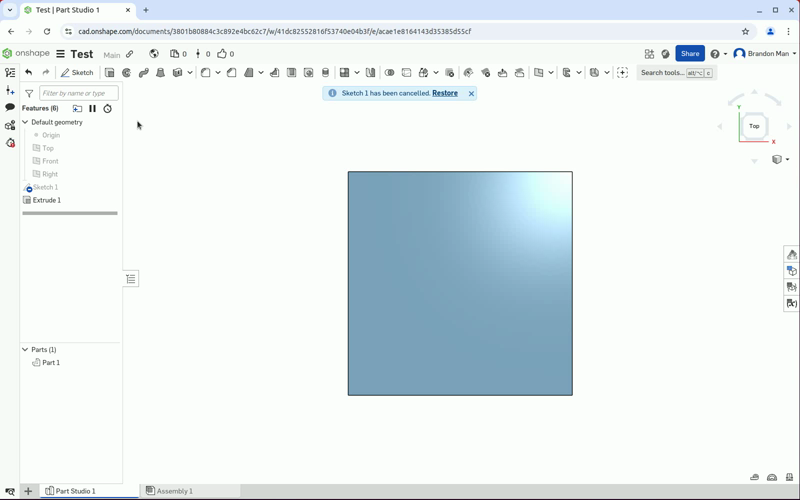
mouse_move(73, 189)
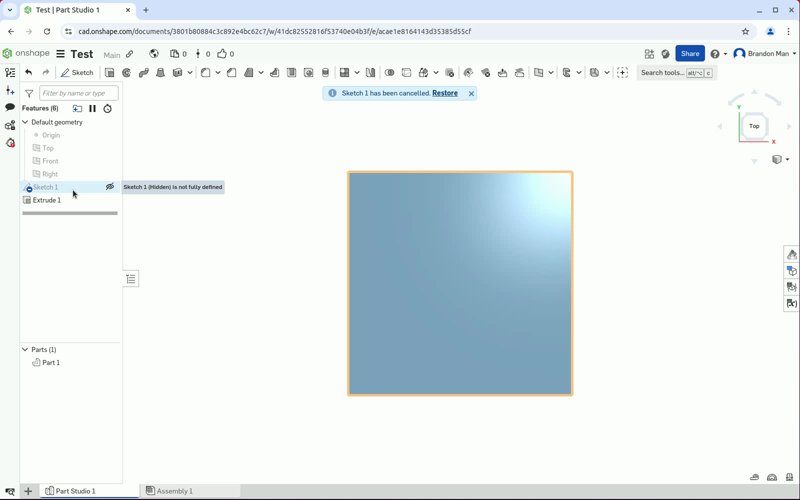
click(73, 189)
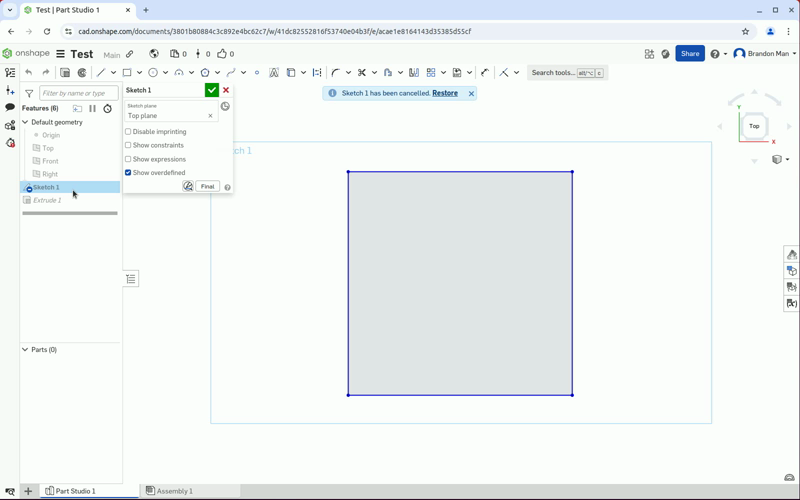
mouse_move(229, 92)
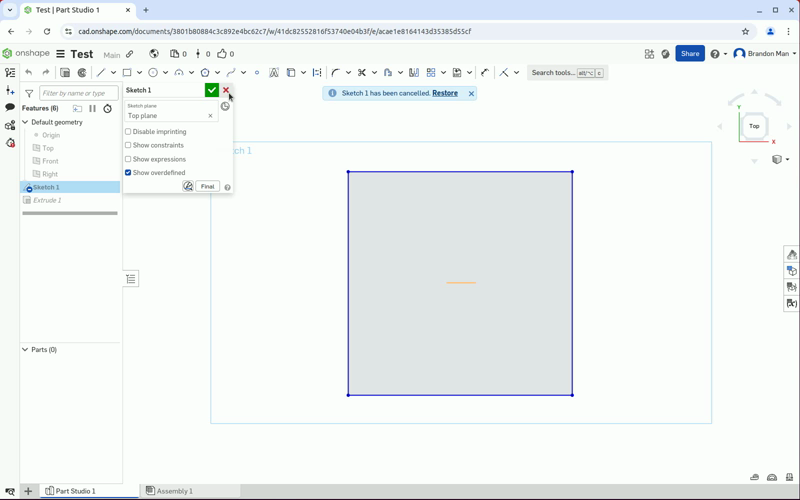
click(229, 92)
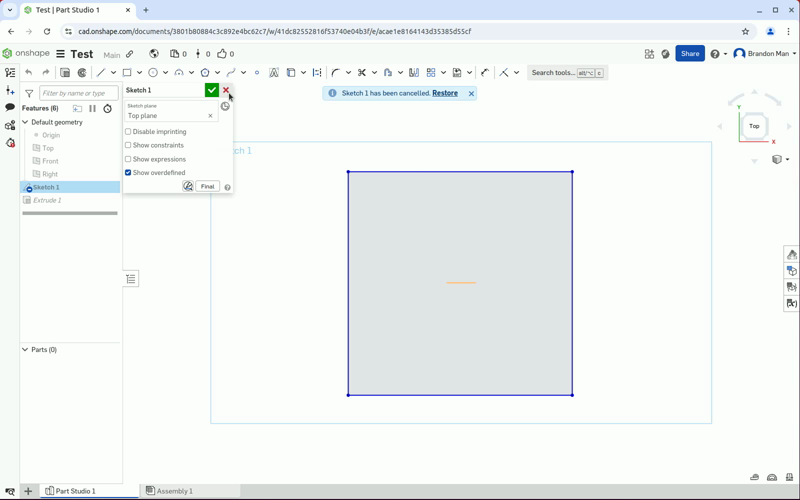
key(shift+s)
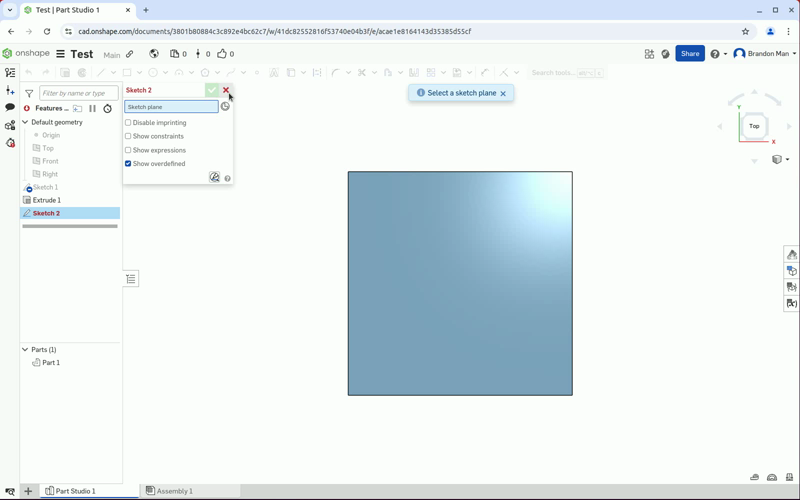
mouse_move(73, 150)
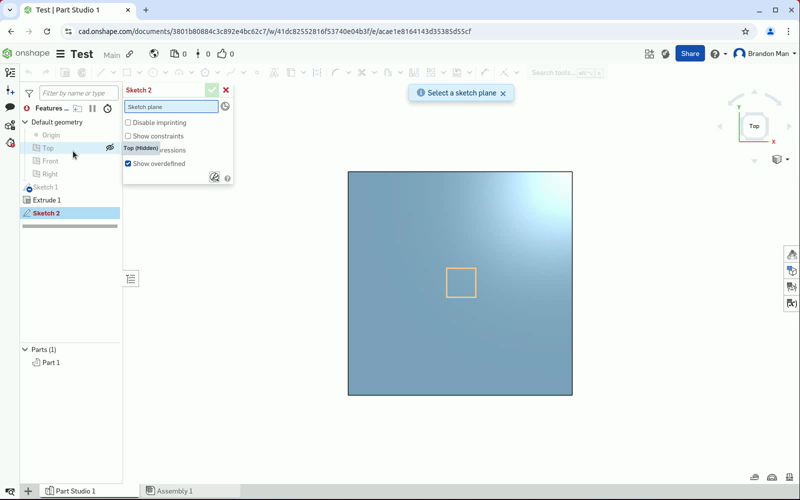
click(73, 150)
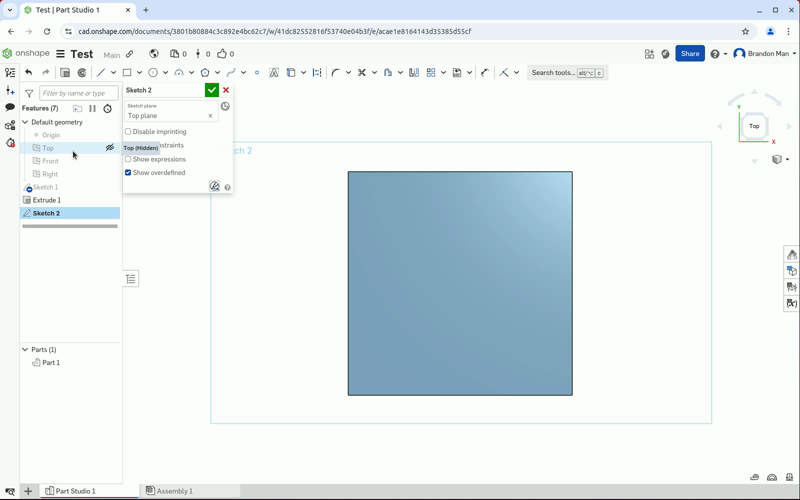
mouse_move(73, 352)
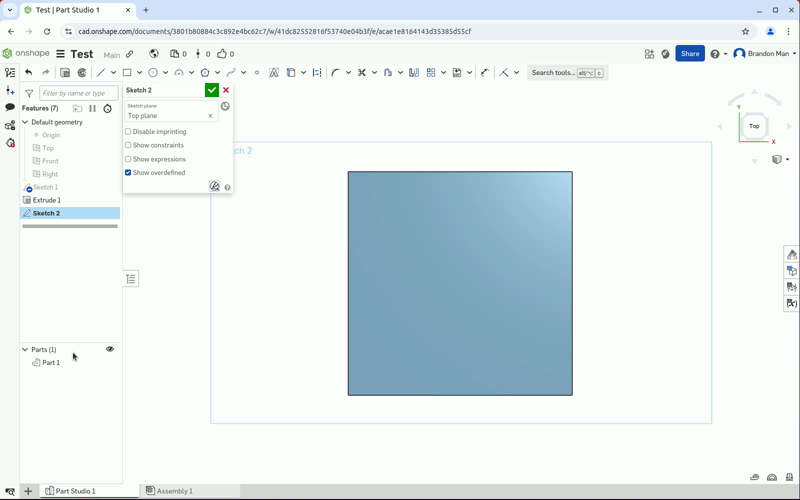
key(y)
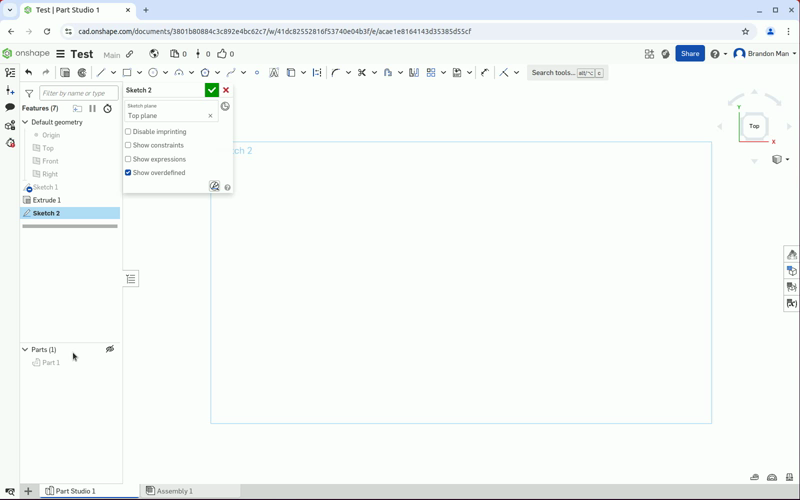
key(l)
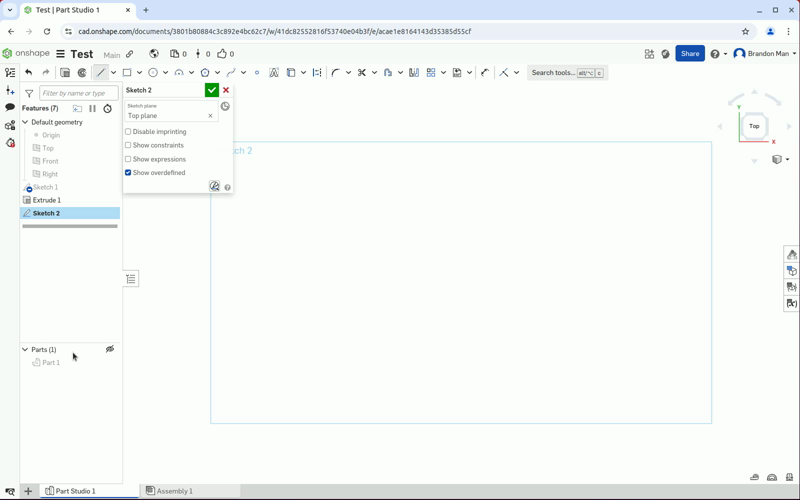
key_down(shift)
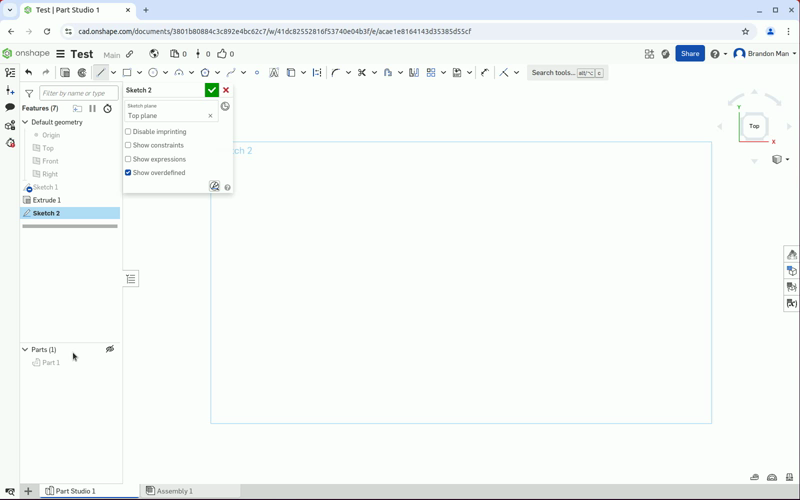
mouse_move(348, 395)
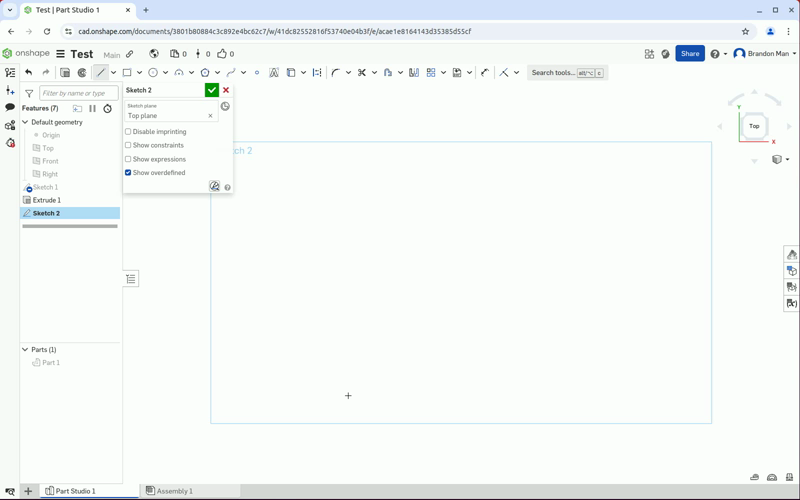
click(348, 395)
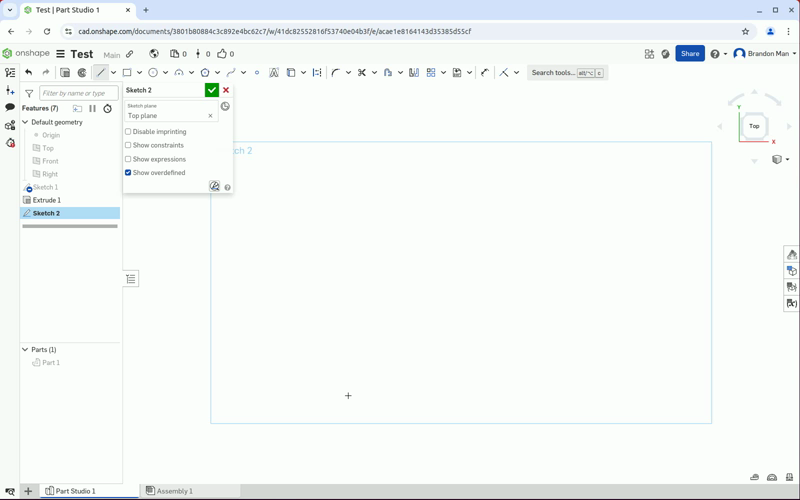
key_up(shift)
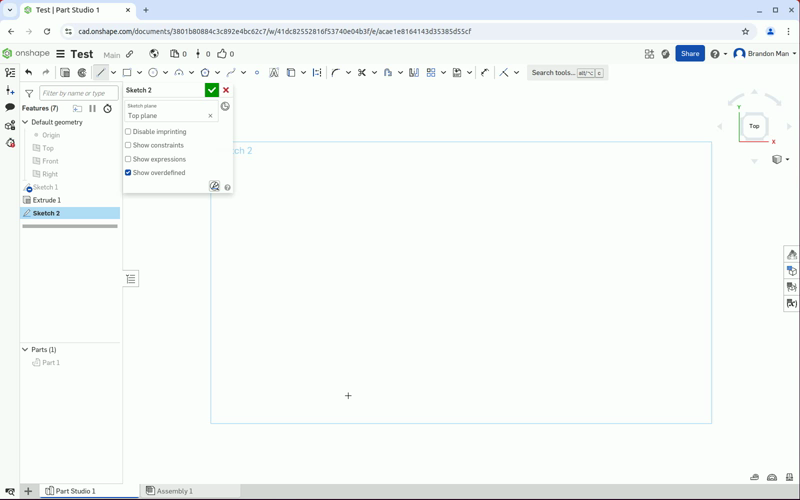
key_down(shift)
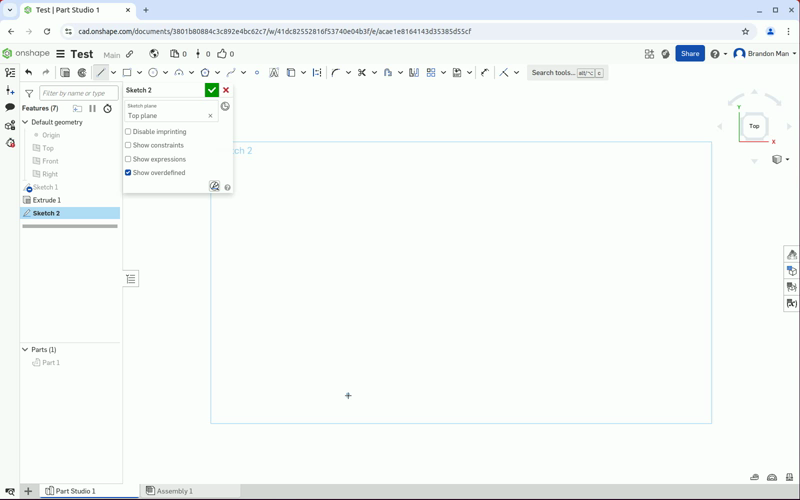
mouse_move(572, 395)
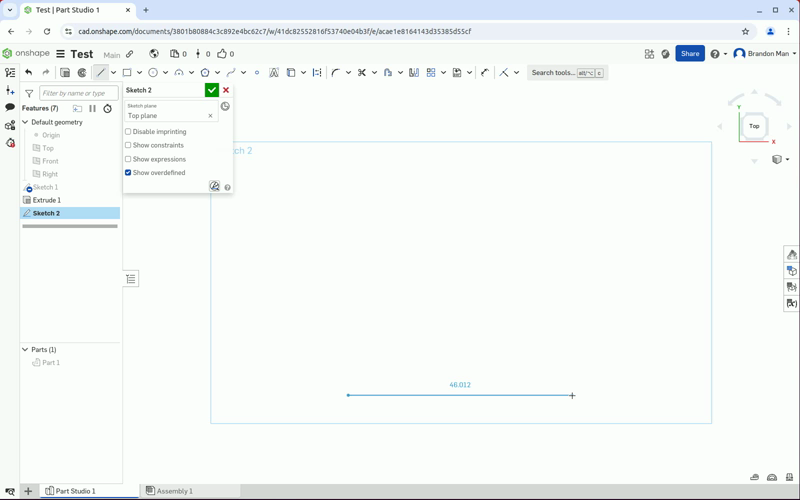
click(572, 395)
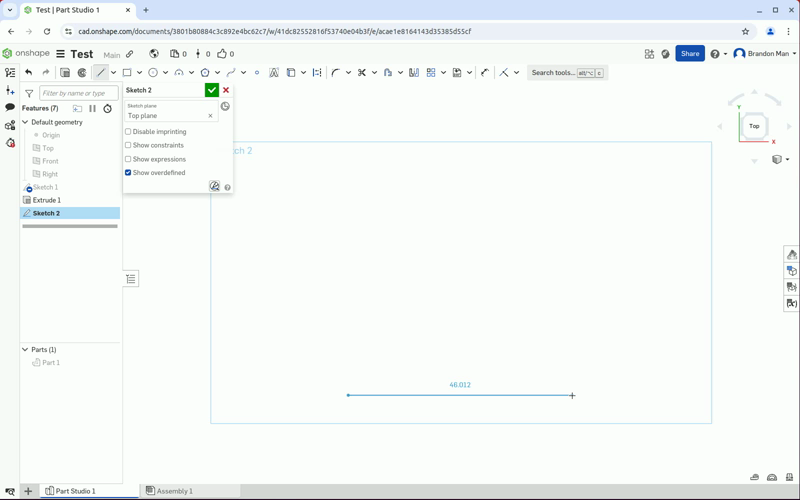
key_up(shift)
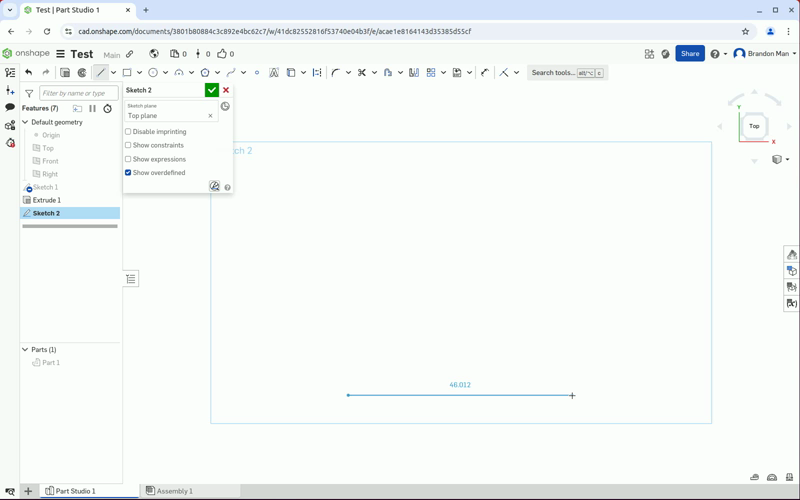
key_down(shift)
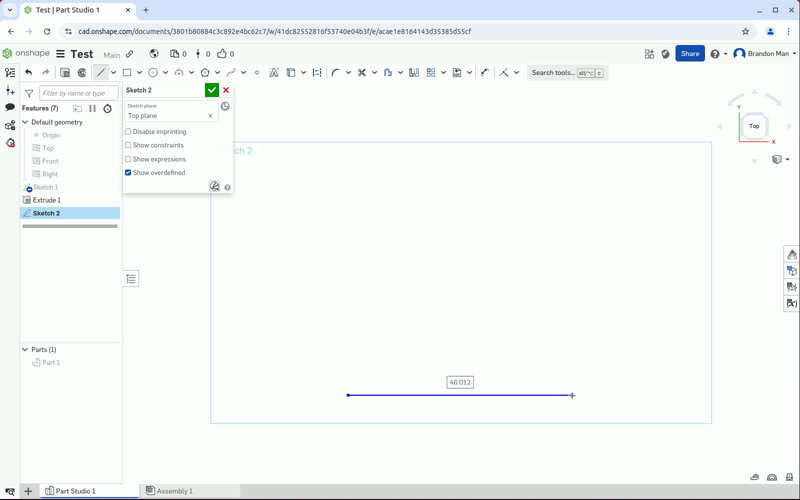
mouse_move(572, 171)
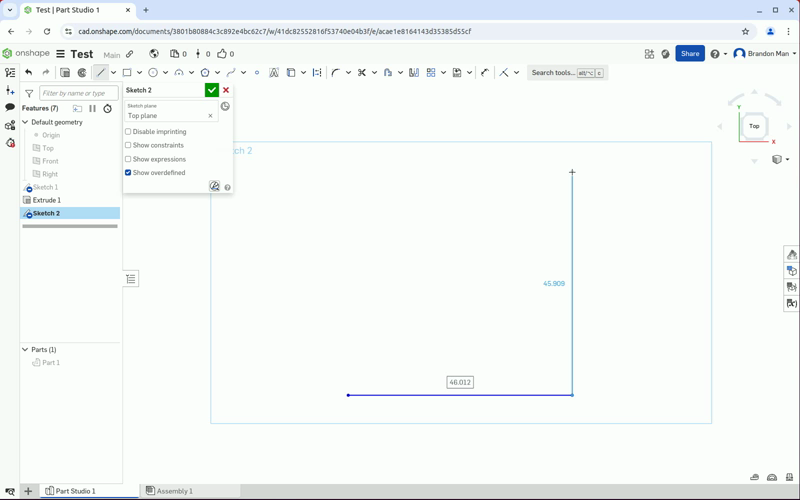
click(572, 171)
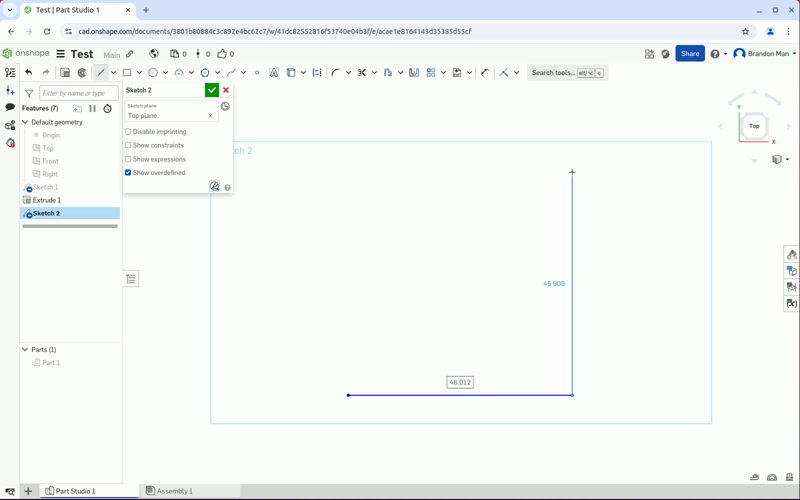
key_up(shift)
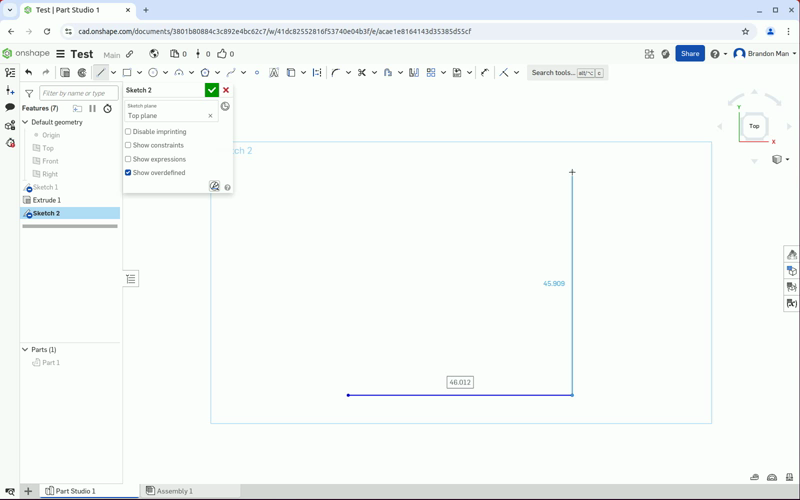
key_down(shift)
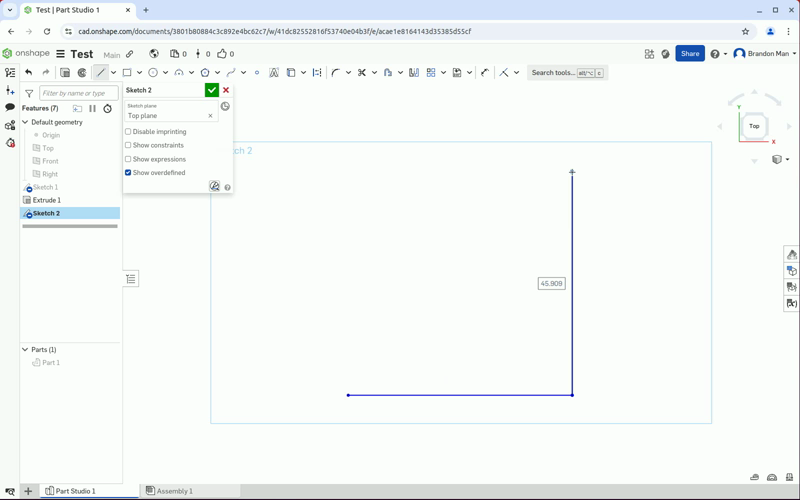
mouse_move(348, 171)
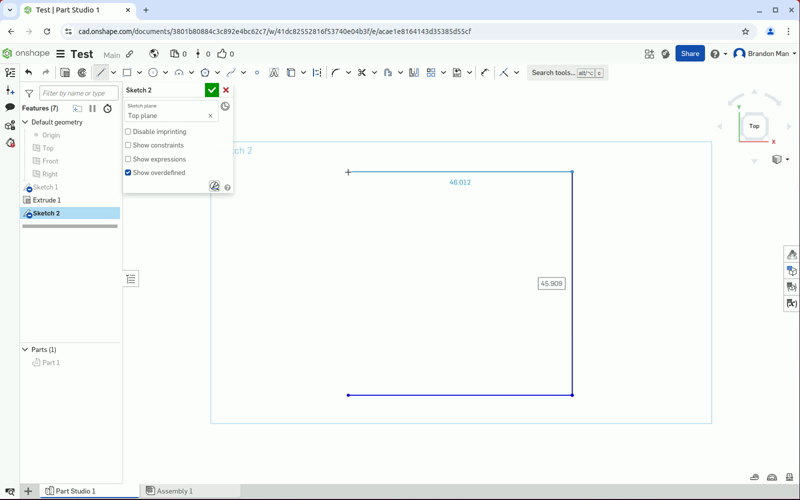
click(348, 171)
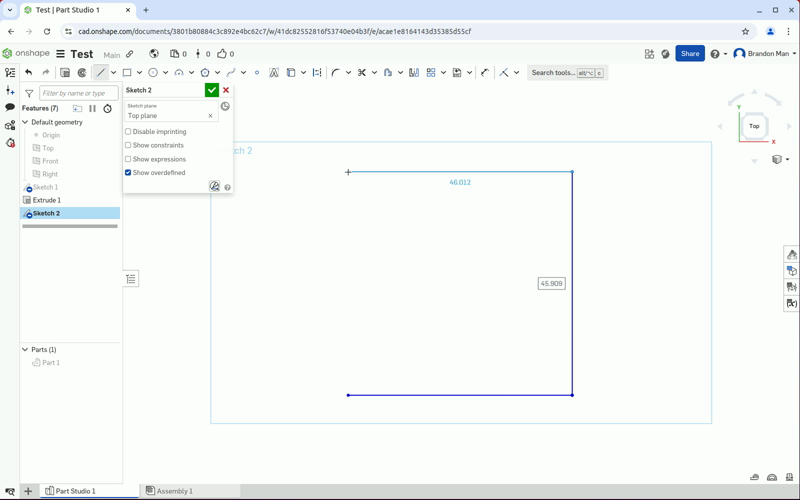
key_up(shift)
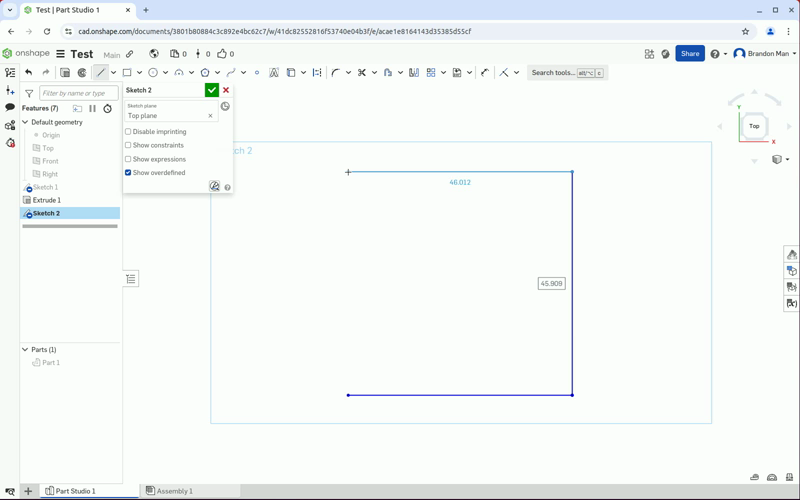
key_down(shift)
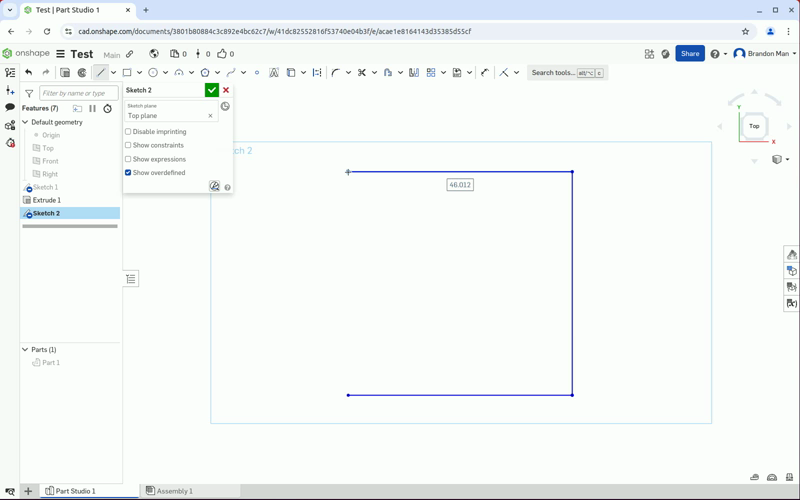
mouse_move(348, 395)
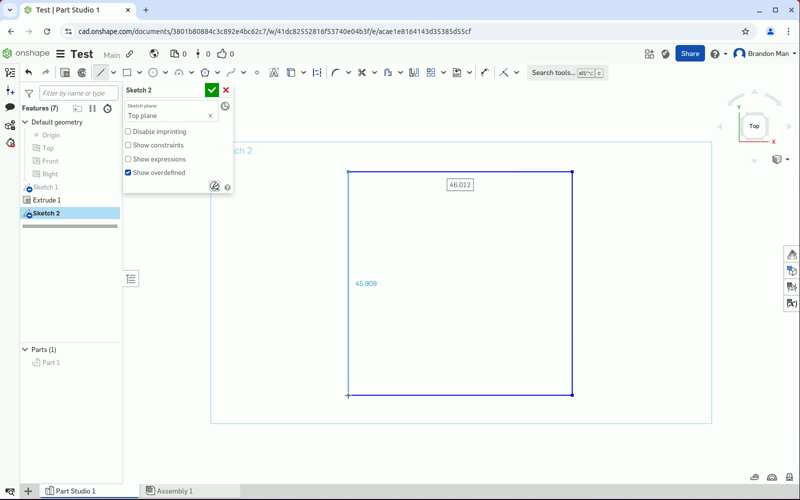
key_up(shift)
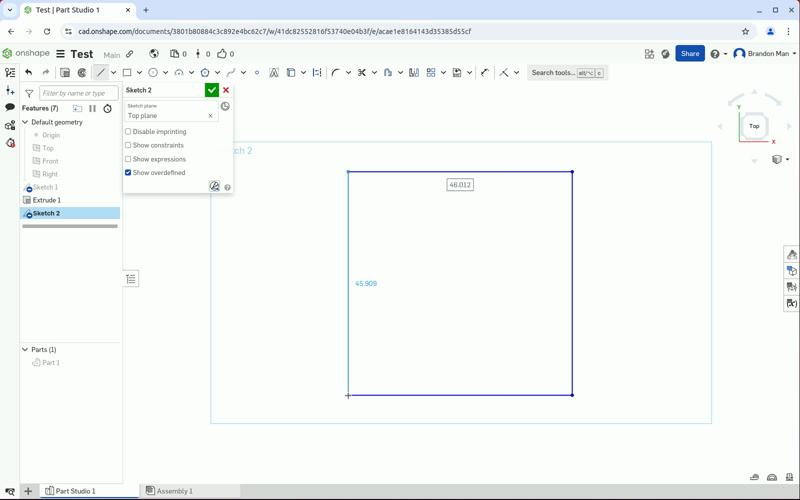
click(348, 395)
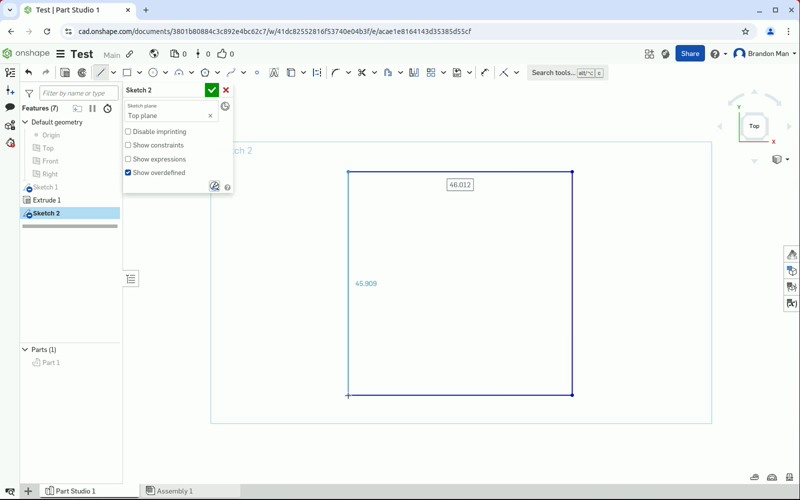
key(esc)
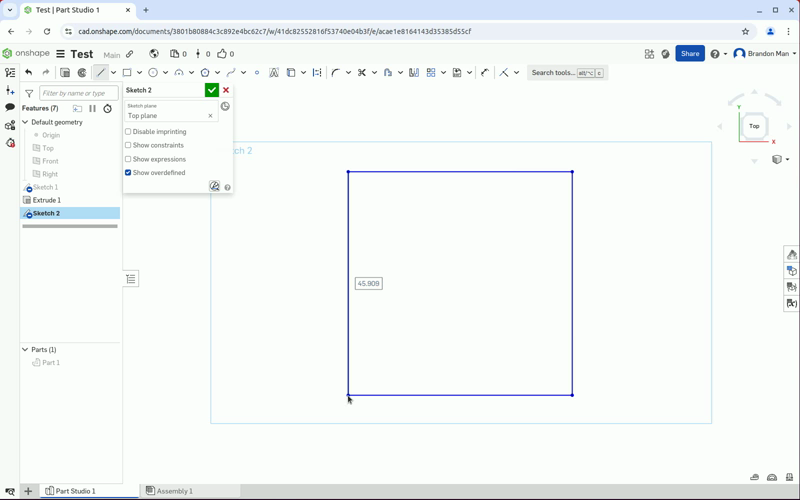
mouse_move(387, 282)
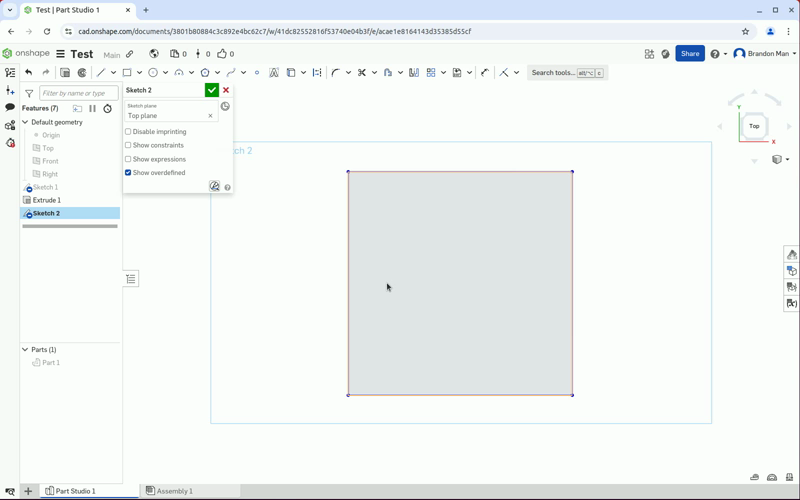
click(387, 282)
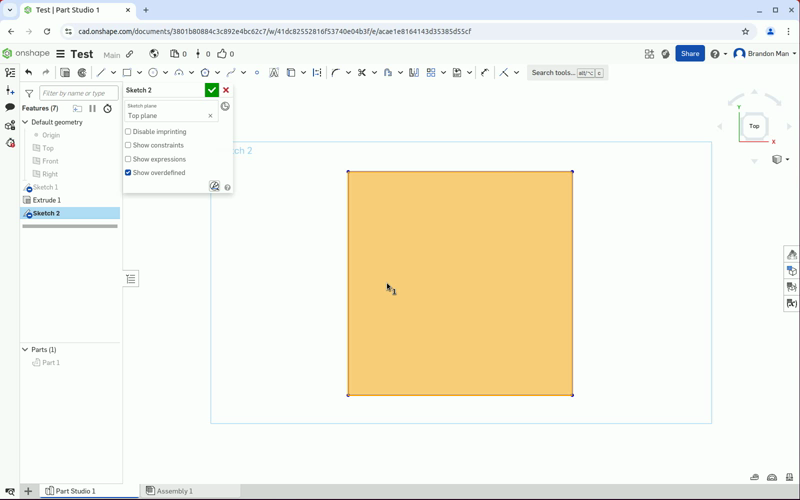
mouse_move(73, 352)
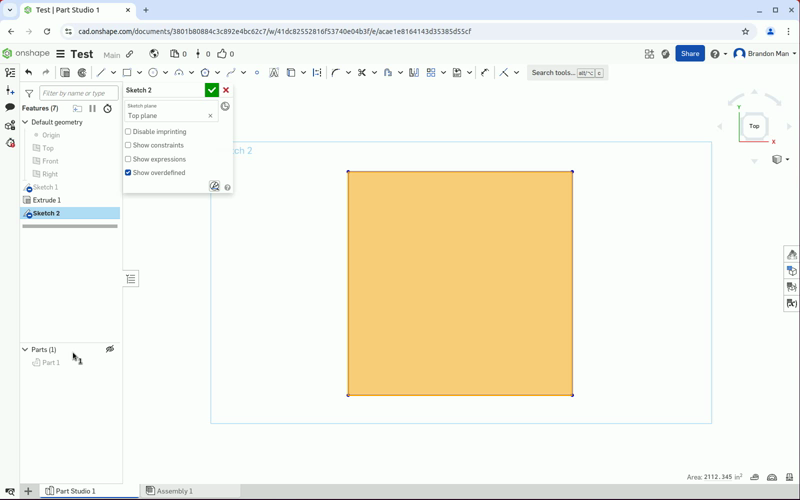
key(shift+y)
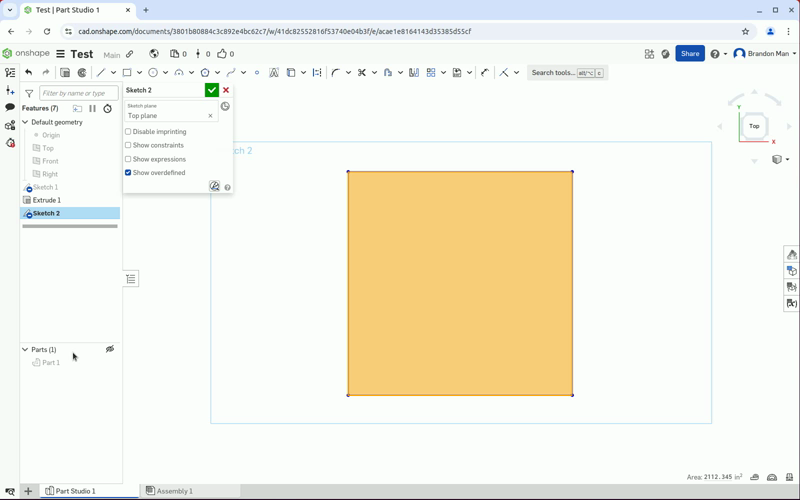
key(shift+e)
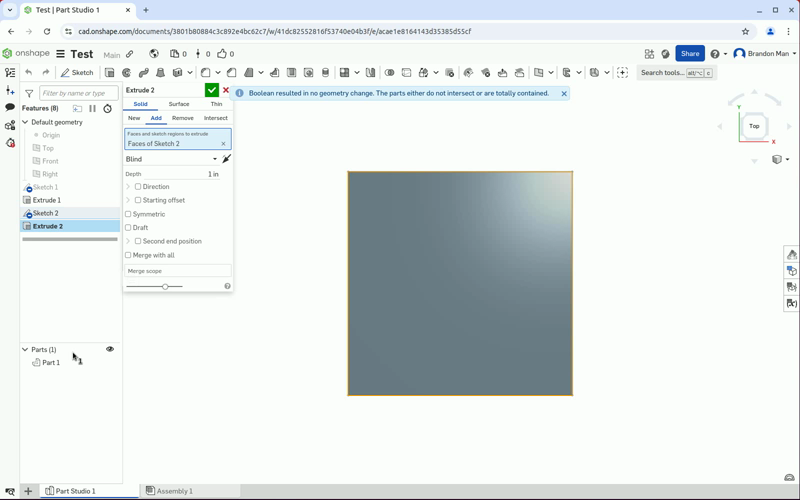
mouse_move(143, 106)
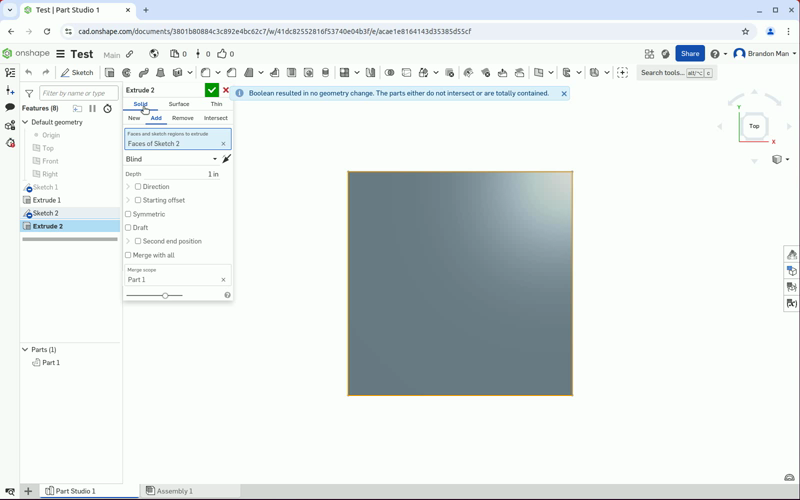
click(143, 106)
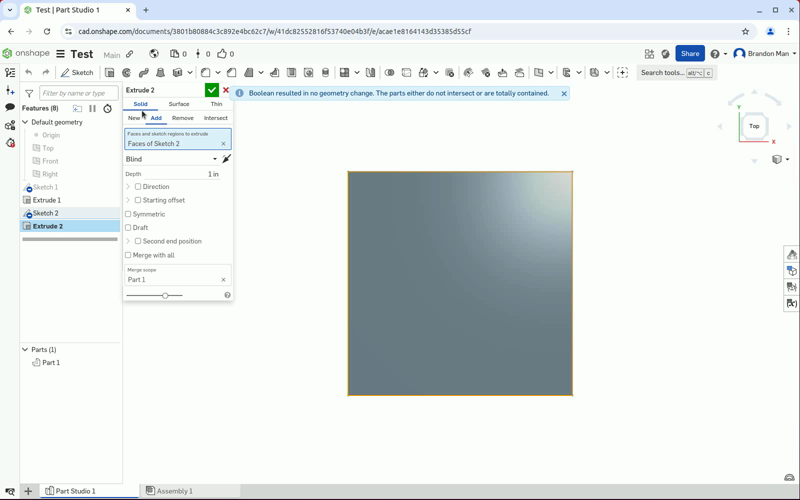
mouse_move(137, 120)
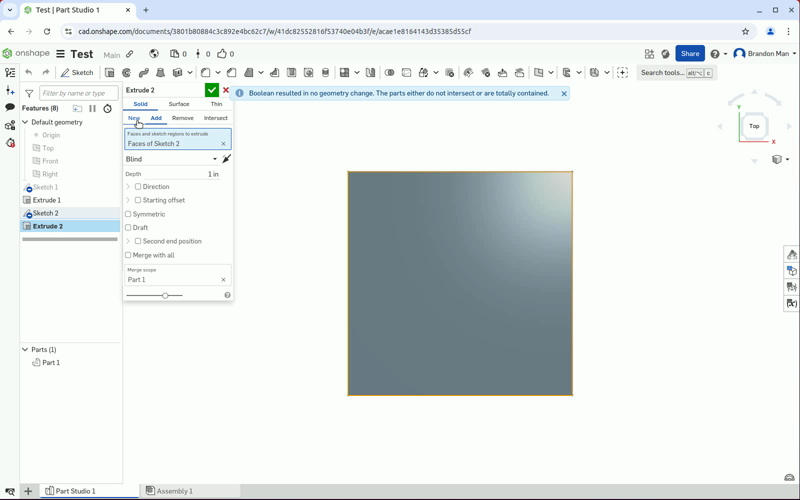
click(137, 120)
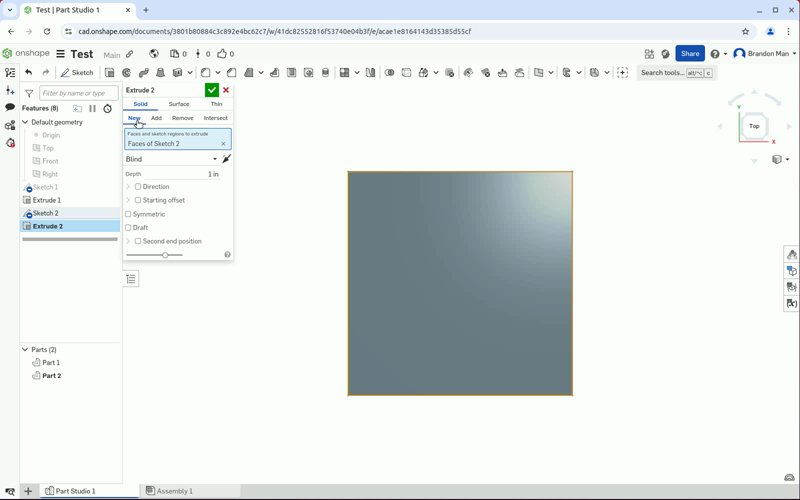
key(tab, 4)
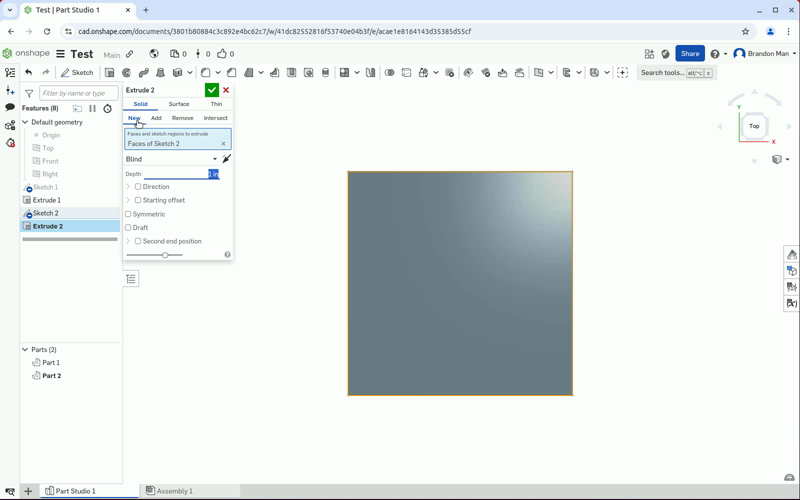
text(8.184)
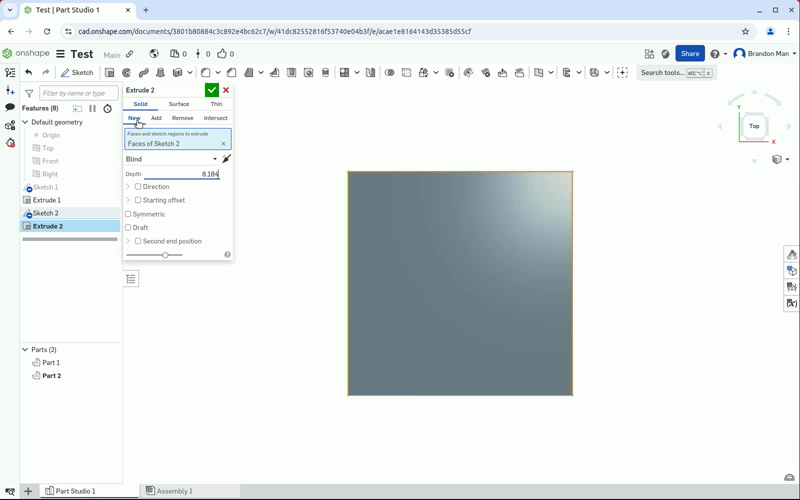
key(enter)
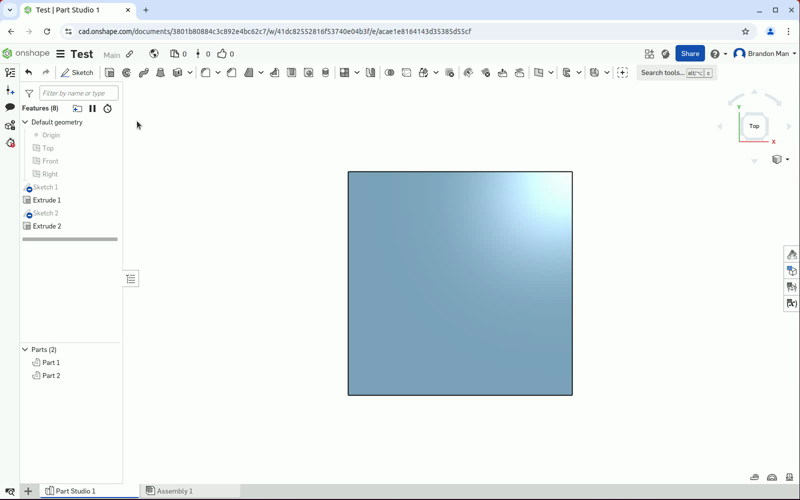
key(shift+h)
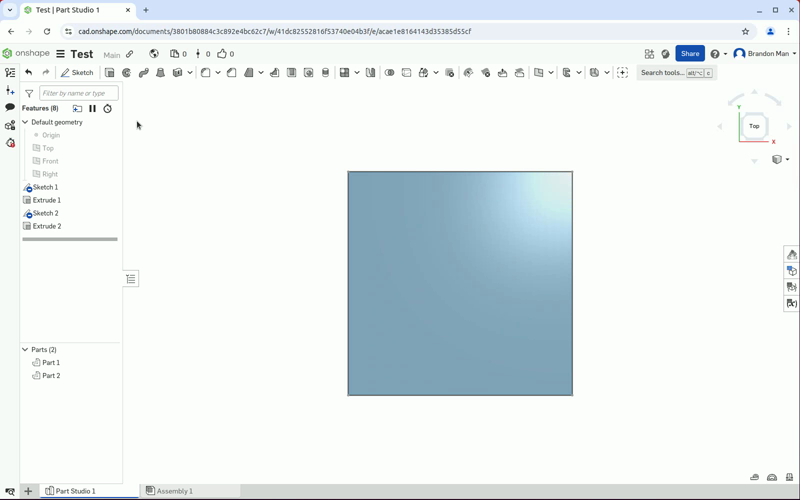
key(shift+h)
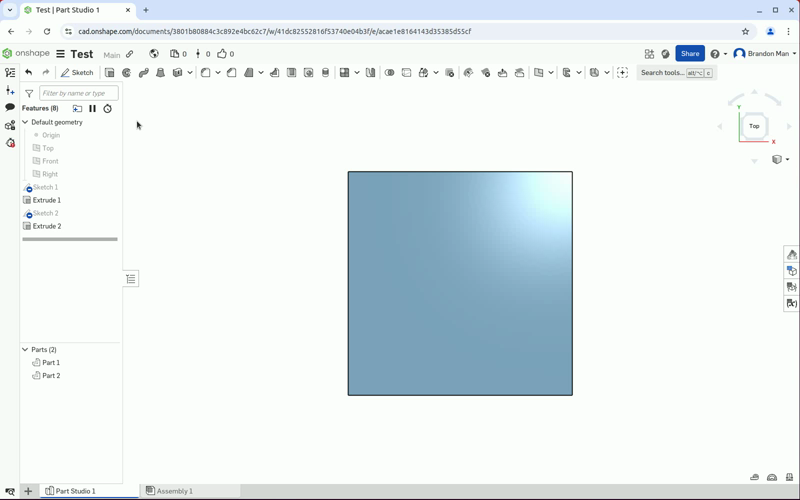
mouse_move(73, 189)
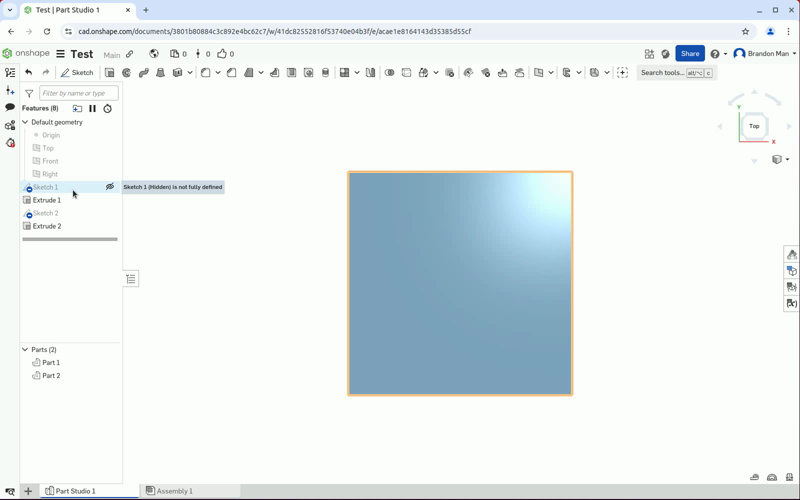
click(73, 189)
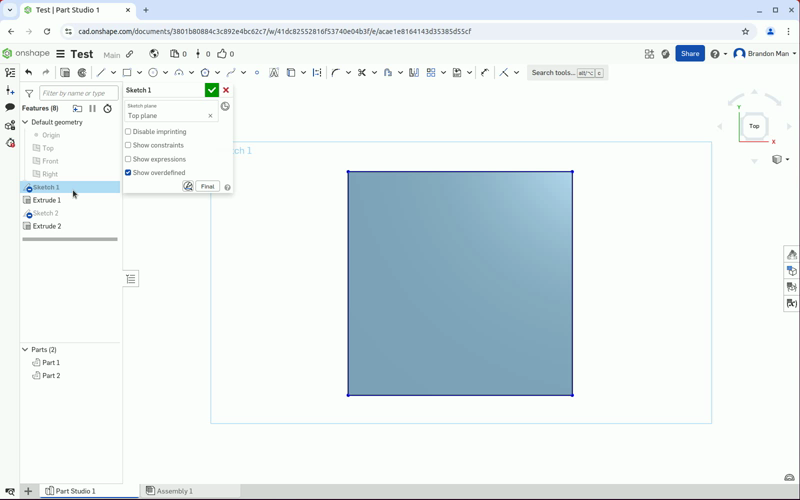
mouse_move(229, 92)
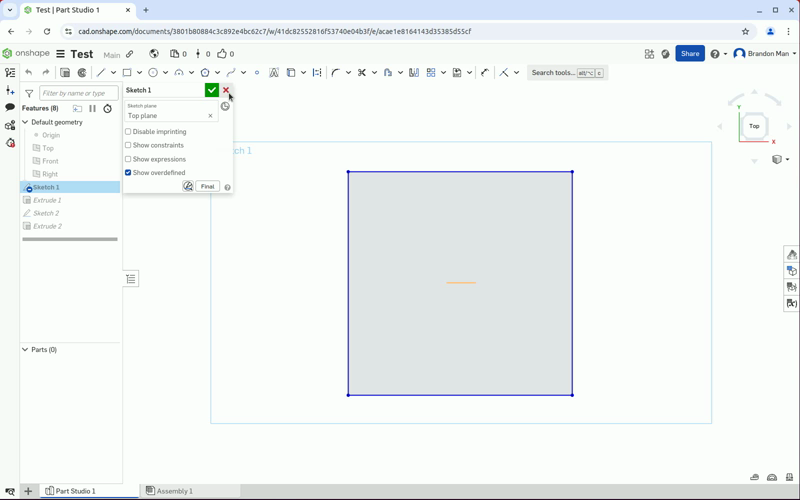
click(229, 92)
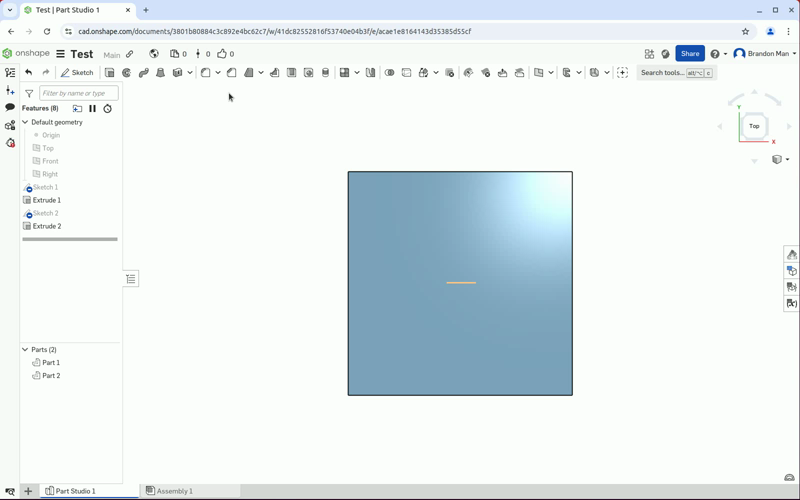
mouse_move(541, 75)
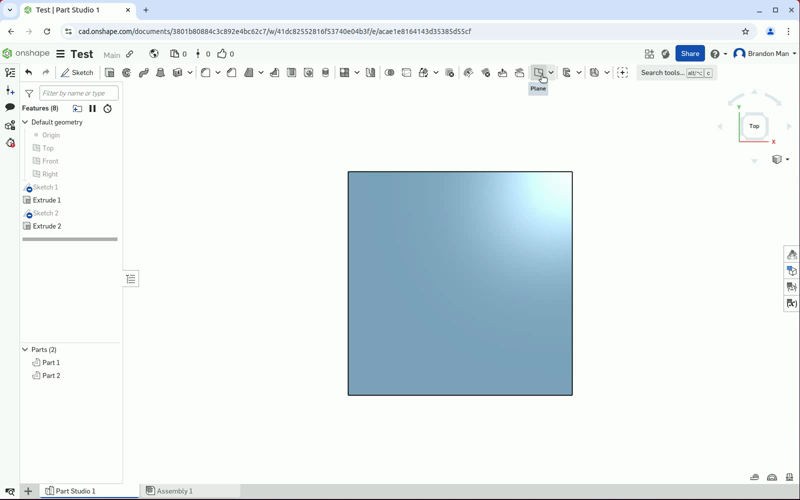
click(541, 75)
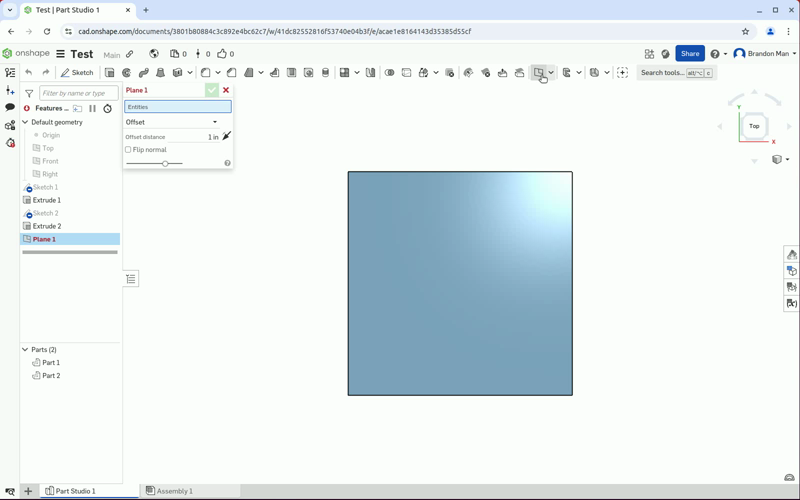
mouse_move(73, 150)
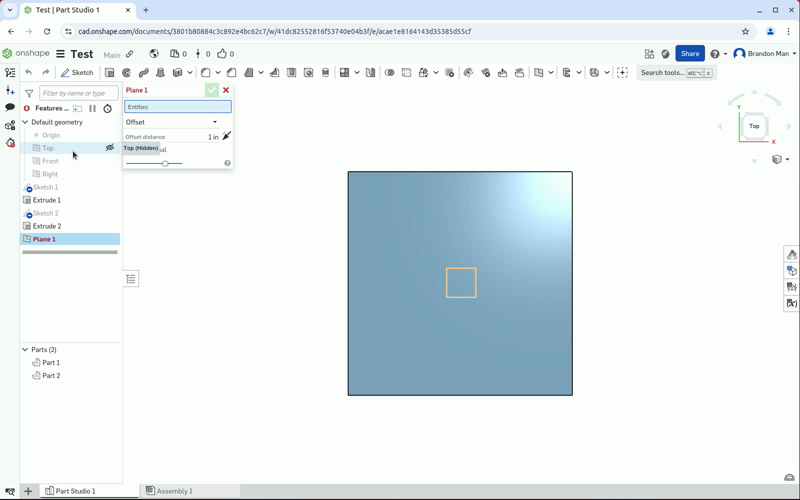
click(73, 150)
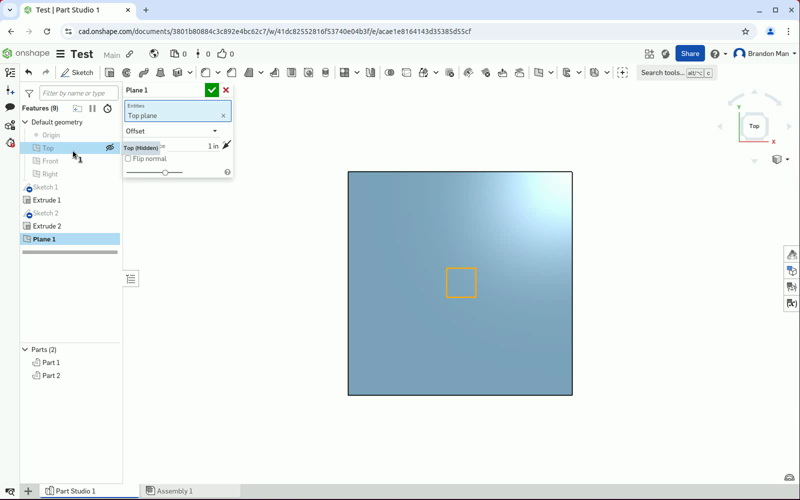
key(tab, 2)
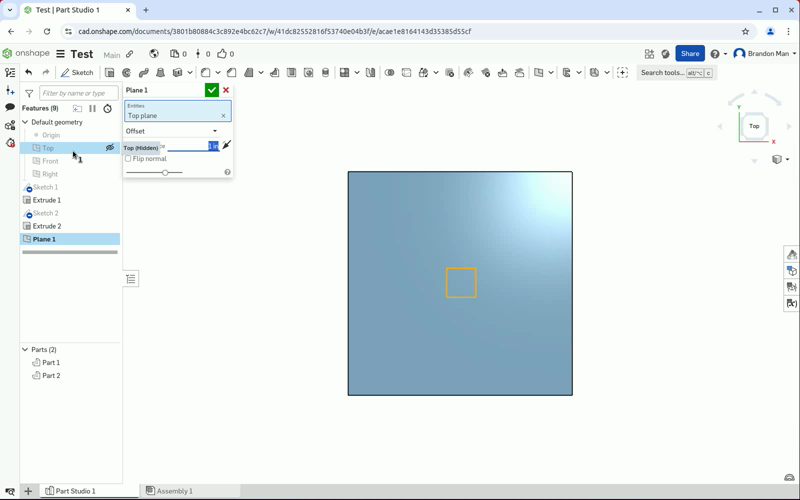
text(8.196)
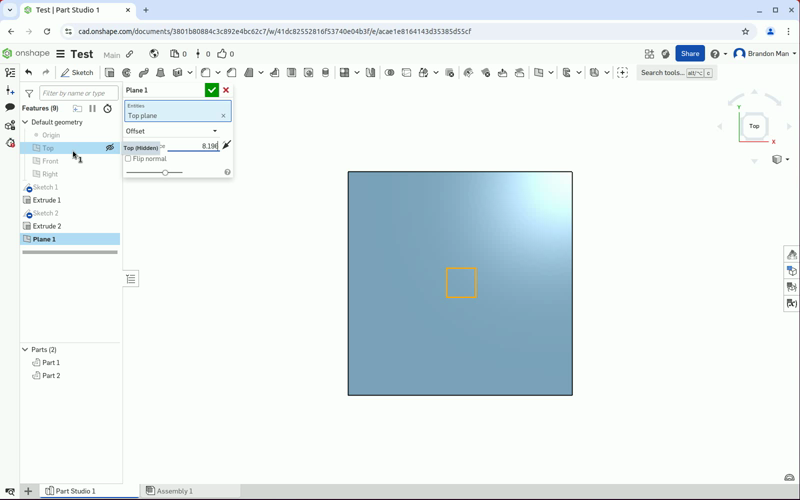
key(enter, 2)
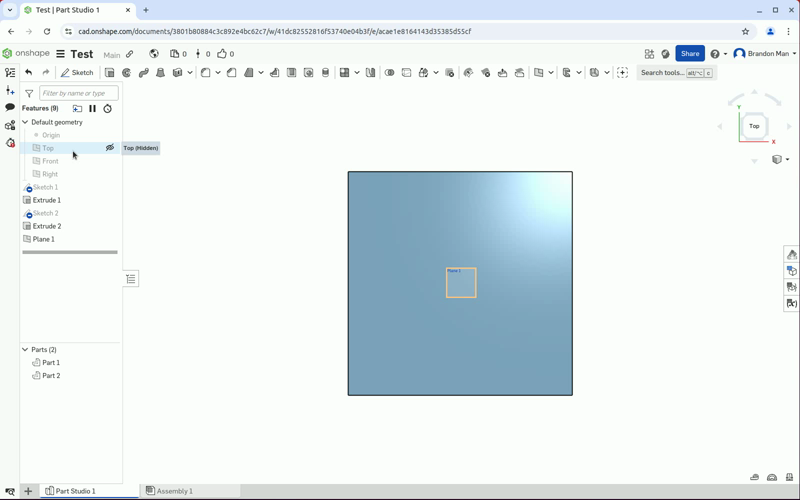
key(shift+s)
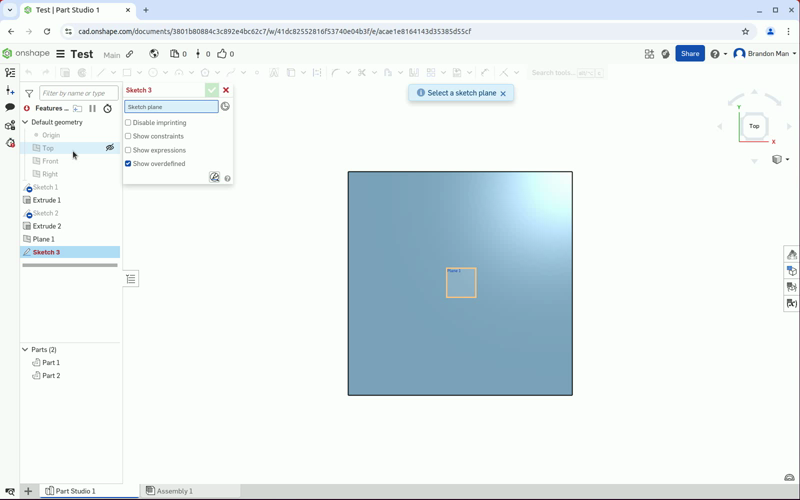
mouse_move(73, 241)
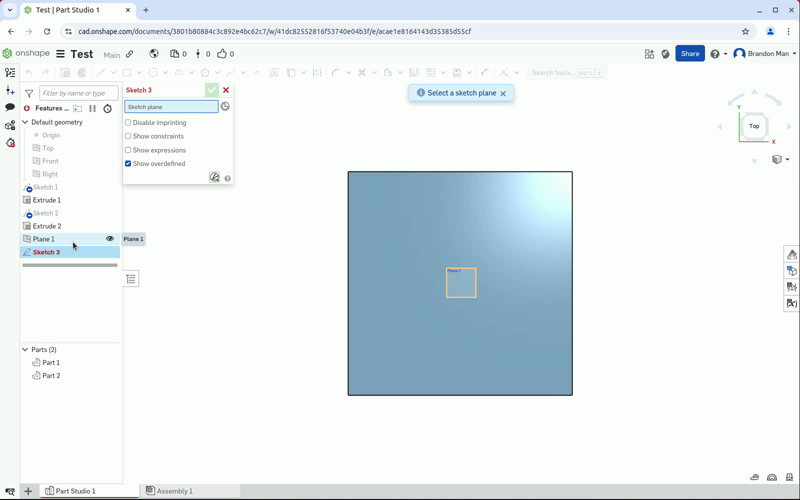
click(73, 241)
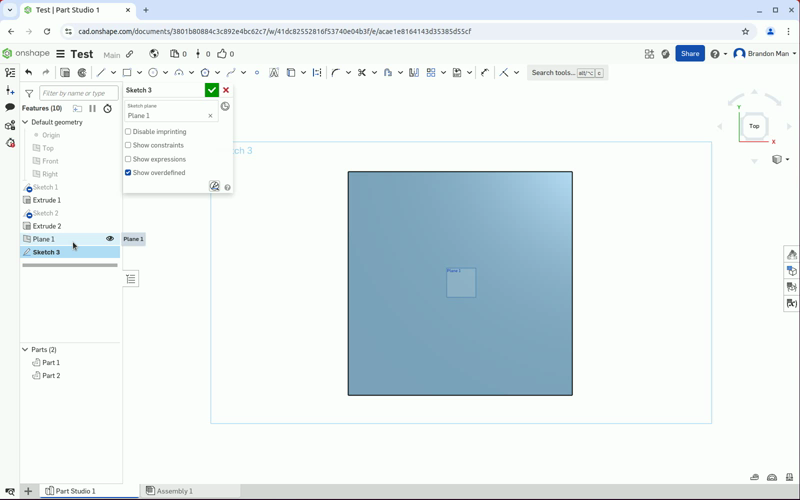
mouse_move(73, 352)
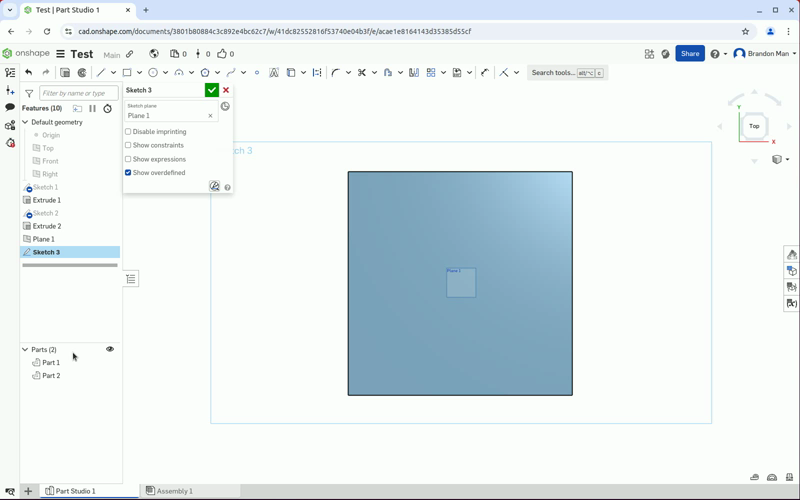
key(y)
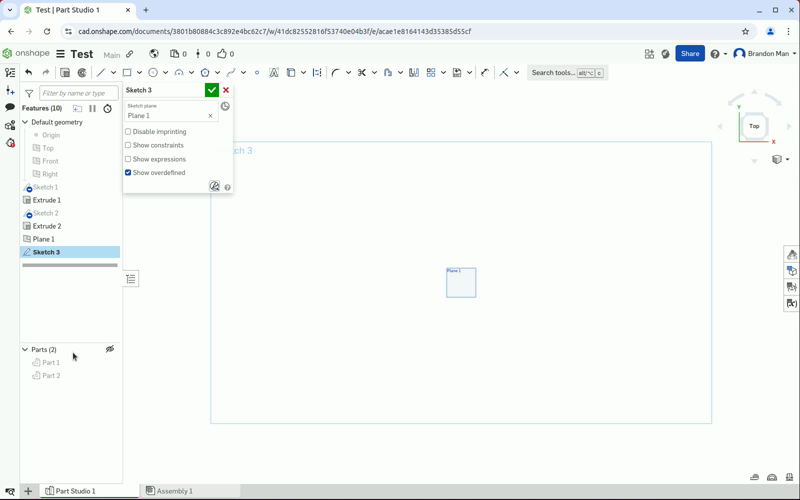
key(c)
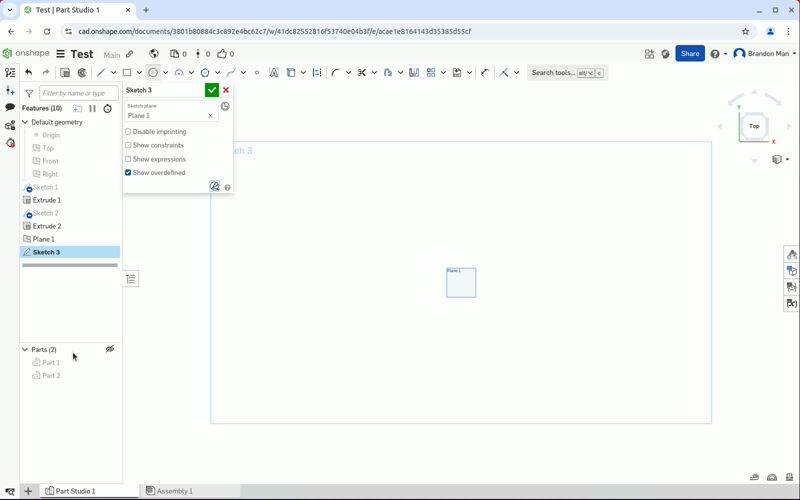
key_down(shift)
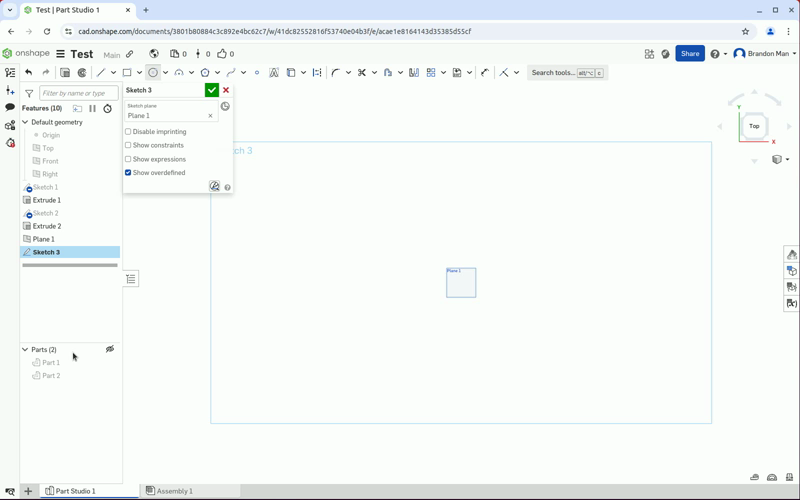
mouse_move(461, 282)
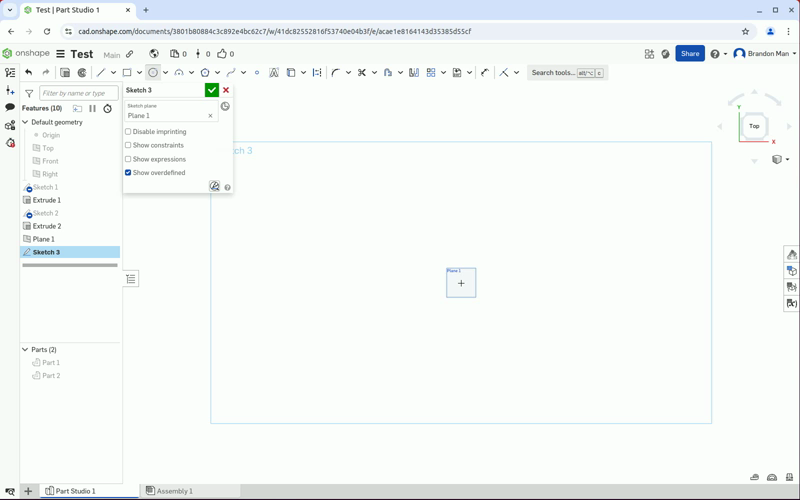
click(461, 282)
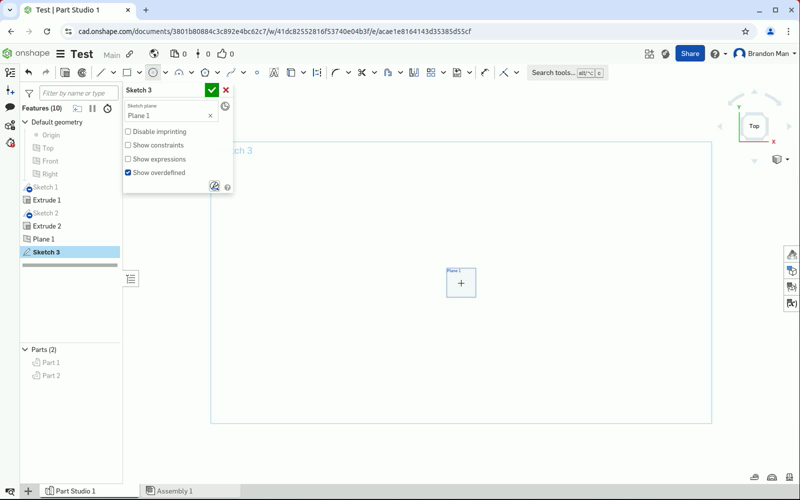
key_up(shift)
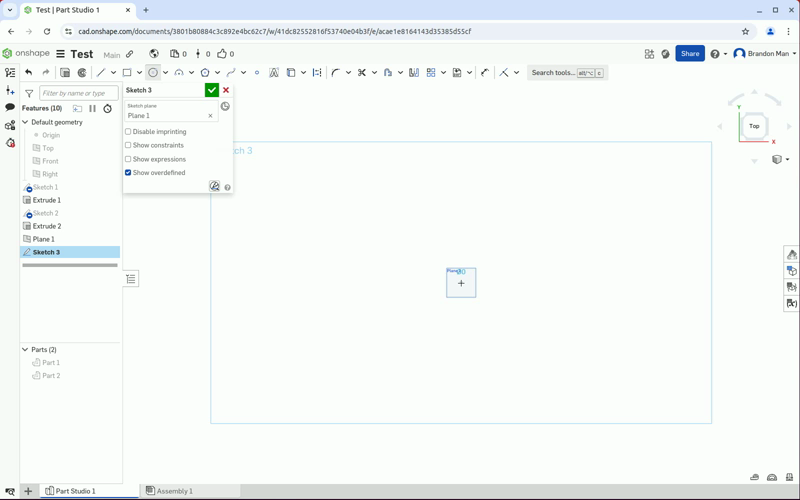
mouse_move(501, 282)
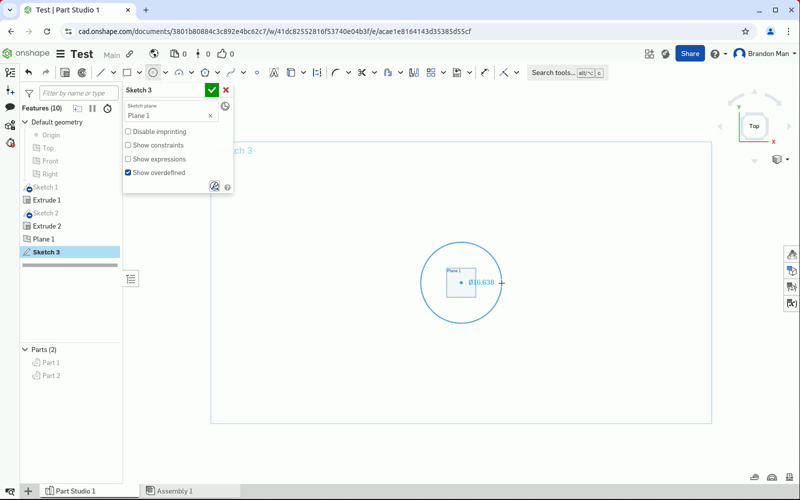
click(501, 282)
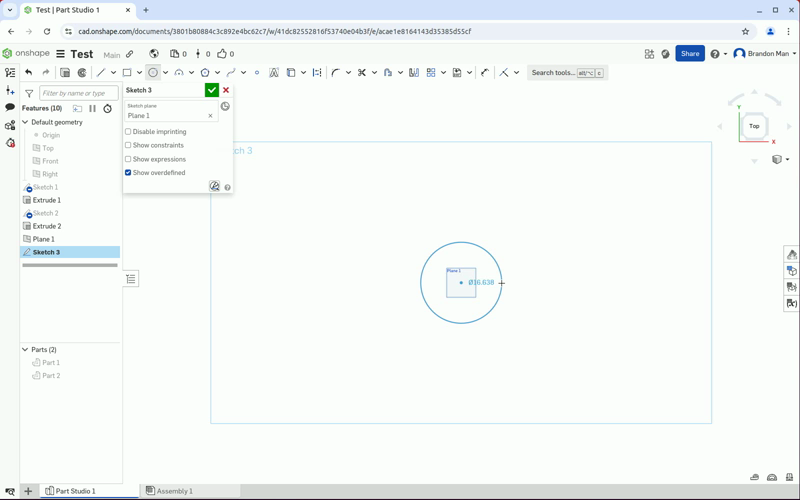
key(esc)
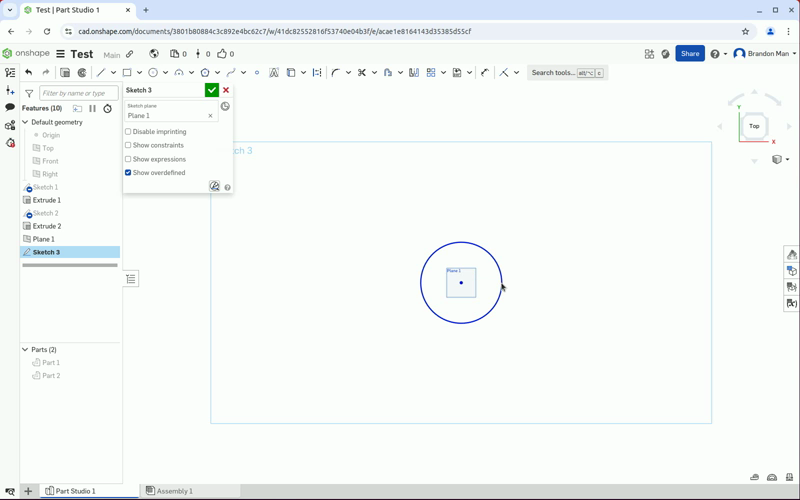
mouse_move(468, 273)
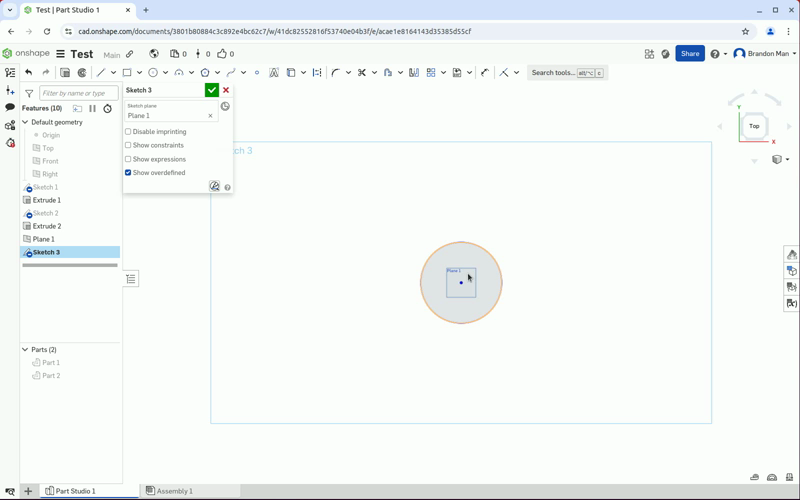
click(468, 273)
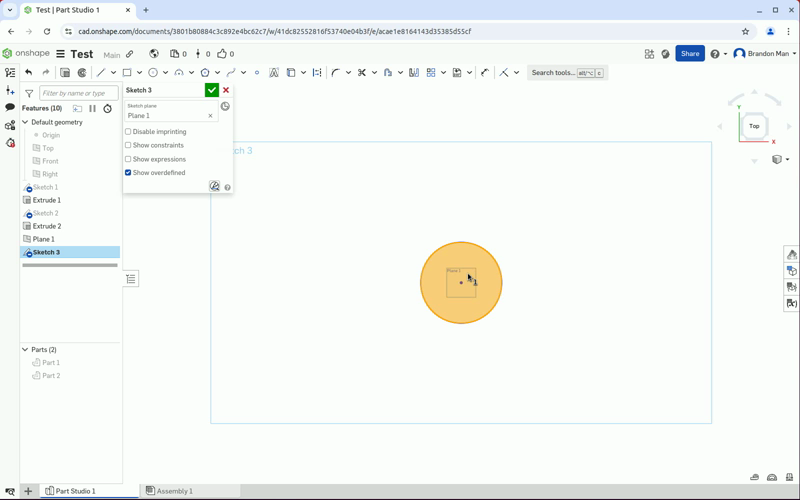
mouse_move(73, 352)
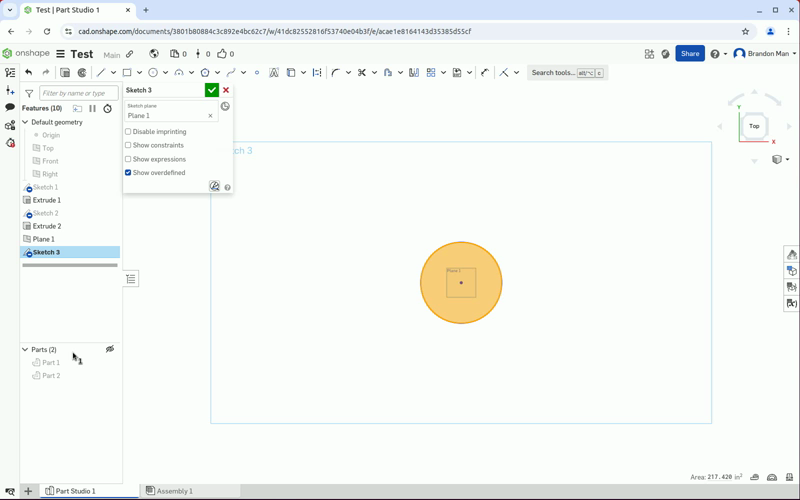
key(shift+y)
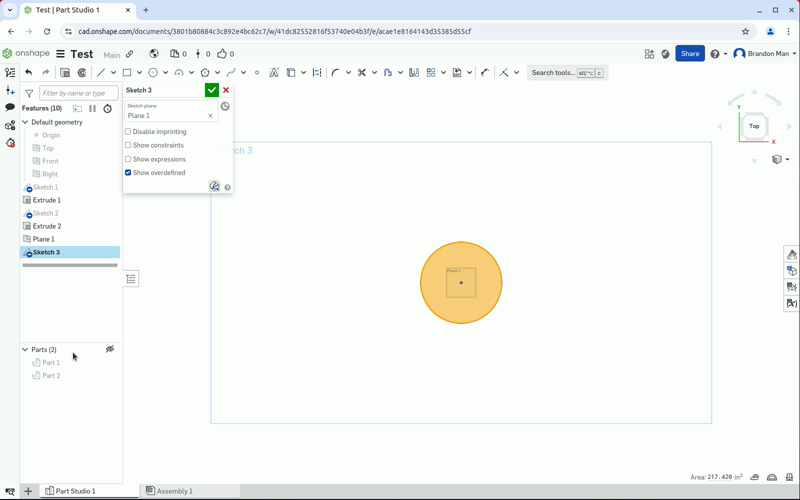
key(shift+e)
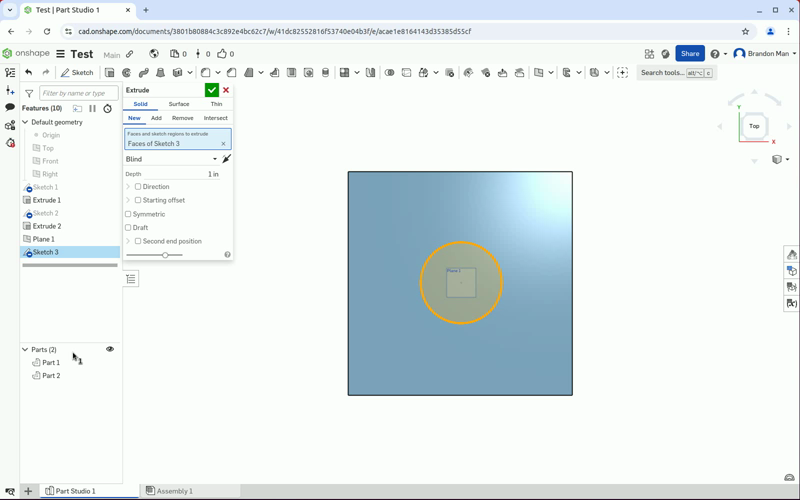
mouse_move(143, 106)
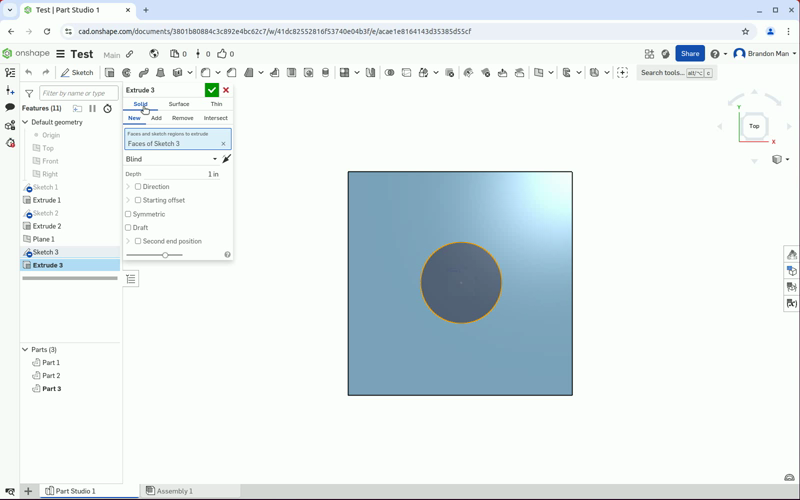
click(143, 106)
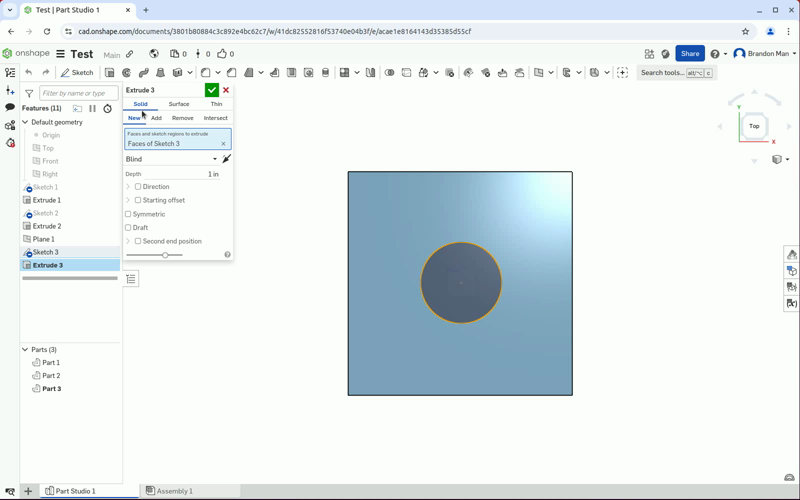
mouse_move(137, 120)
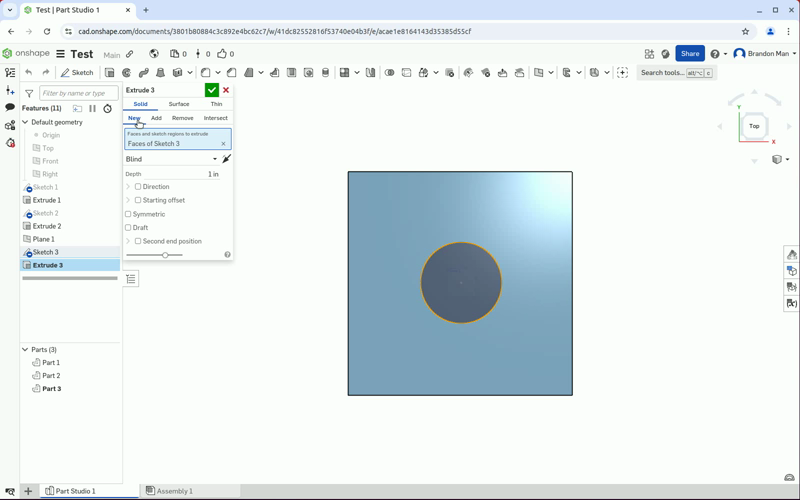
click(137, 120)
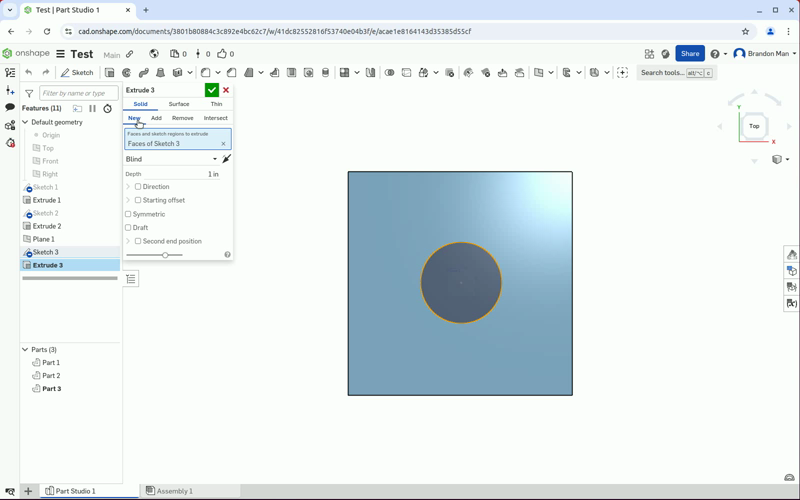
key(tab, 4)
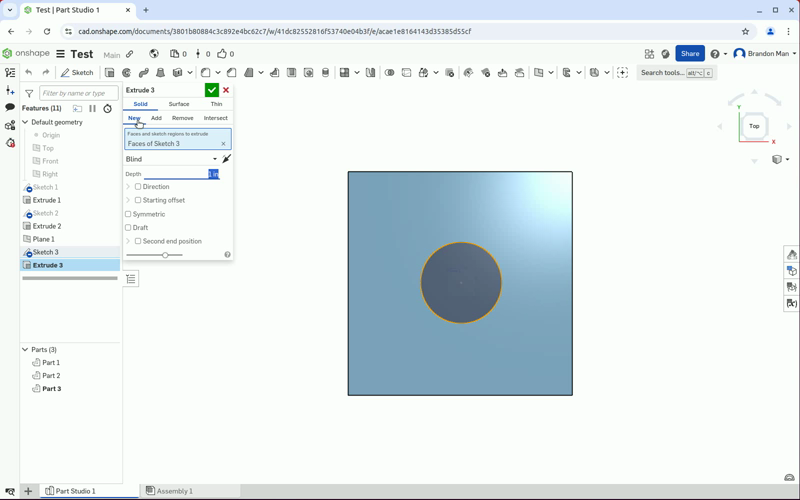
text(11.313)
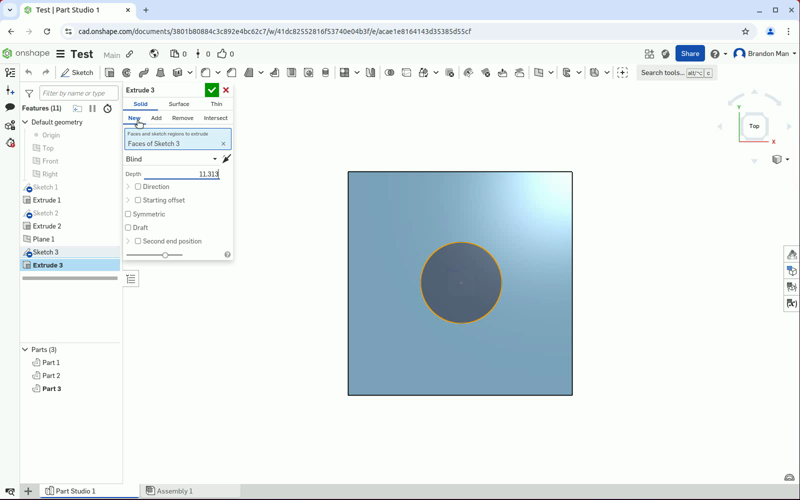
key(enter)
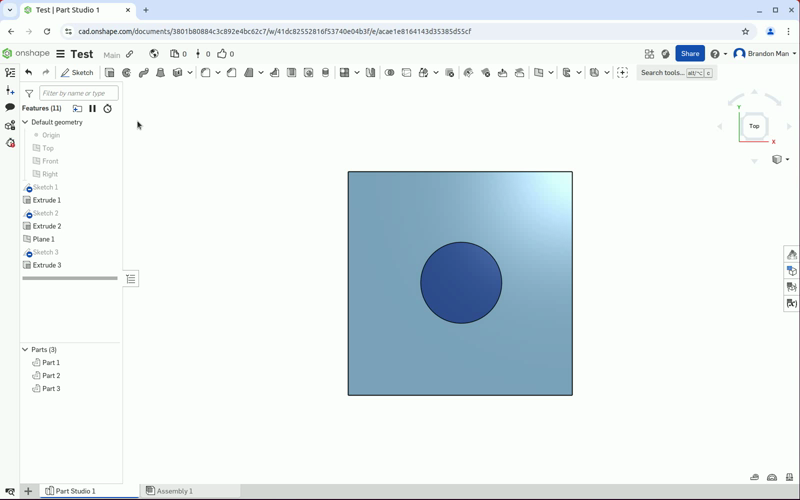
key(shift+h)
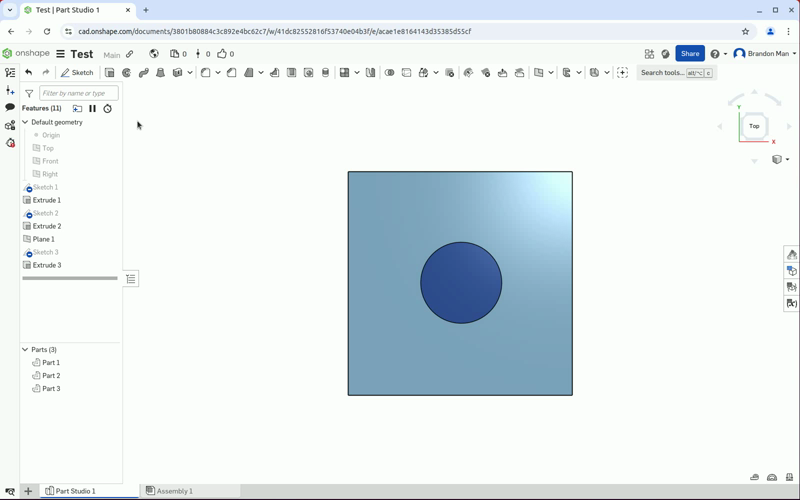
key(shift+h)
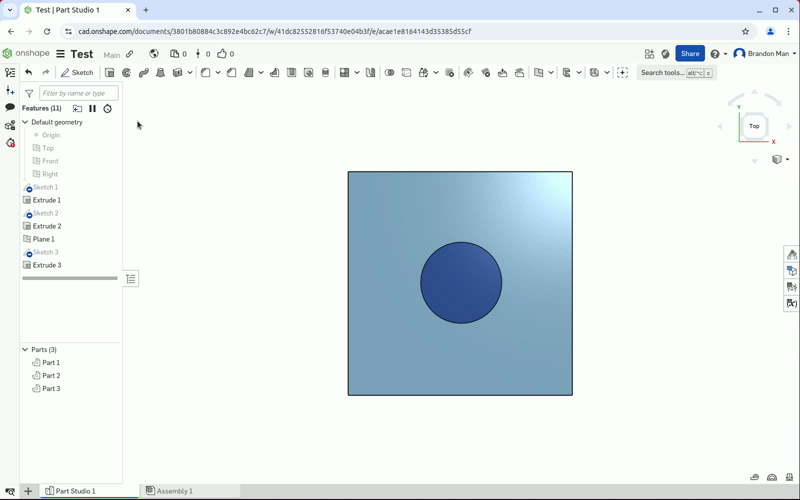
mouse_move(73, 189)
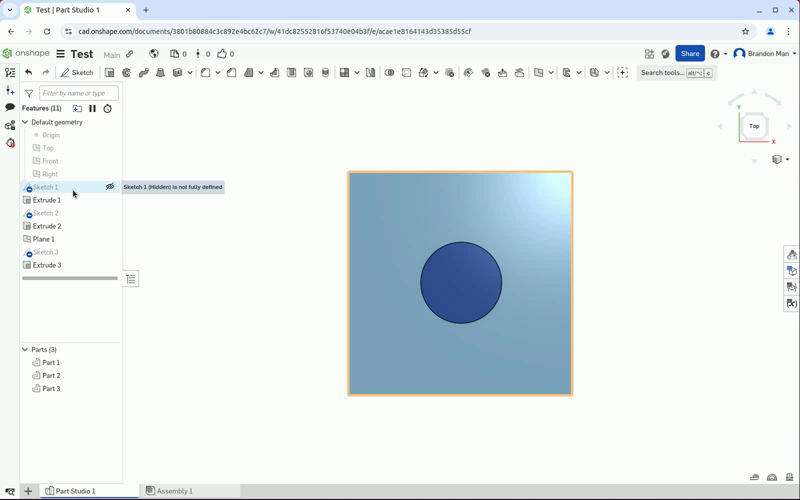
click(73, 189)
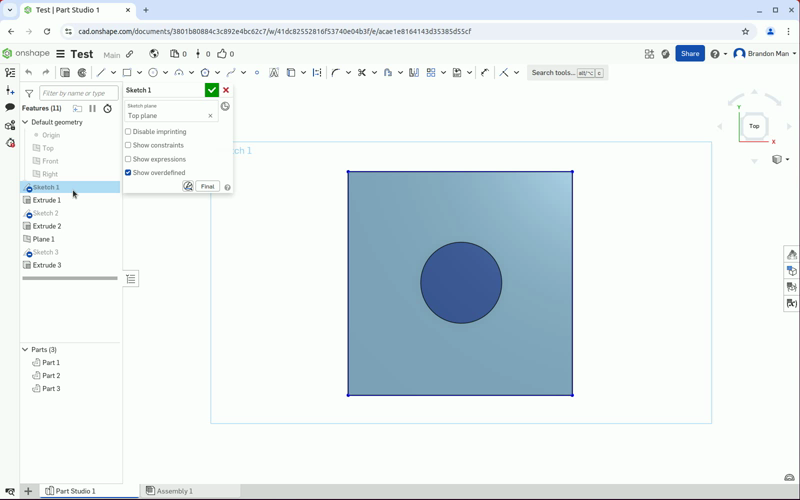
mouse_move(229, 92)
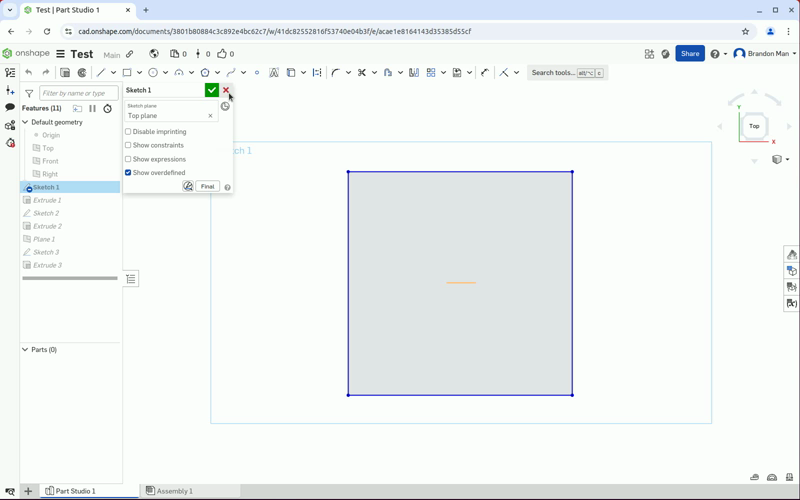
click(229, 92)
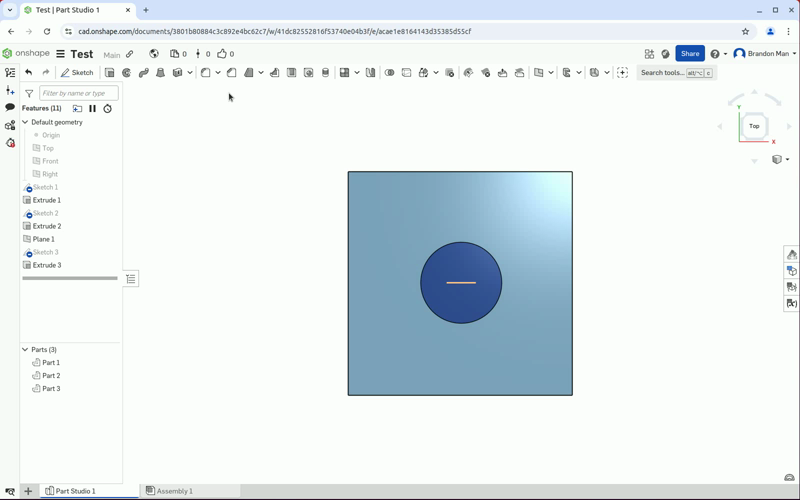
mouse_move(73, 352)
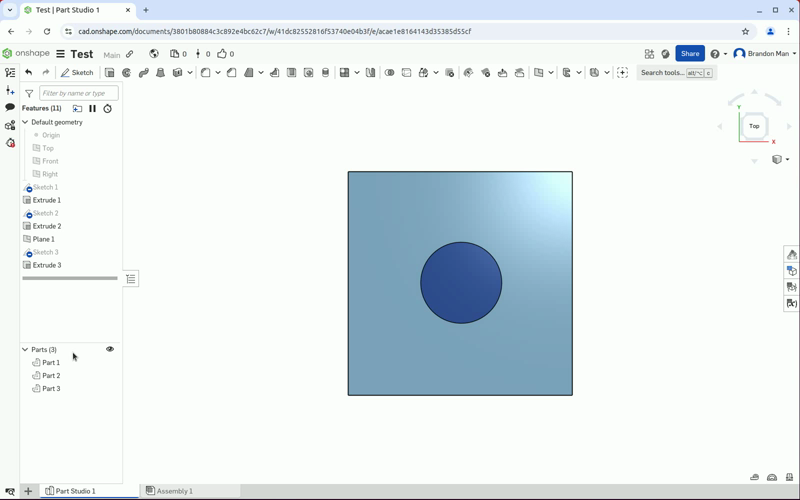
key(y)
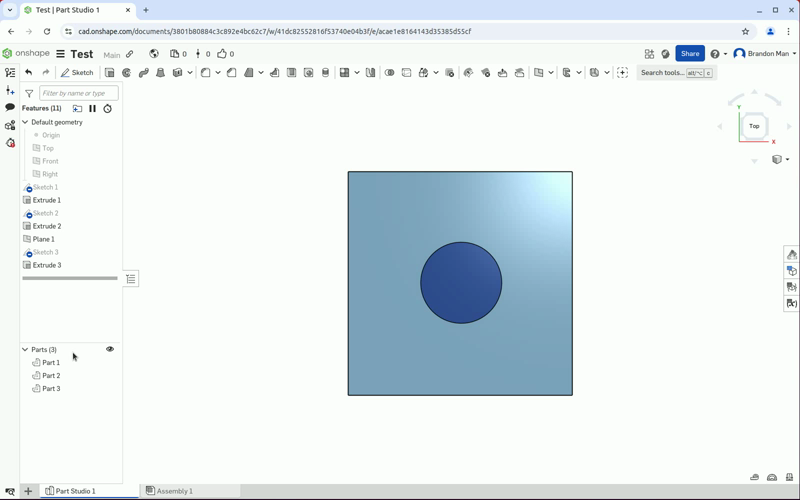
key(shift+p)
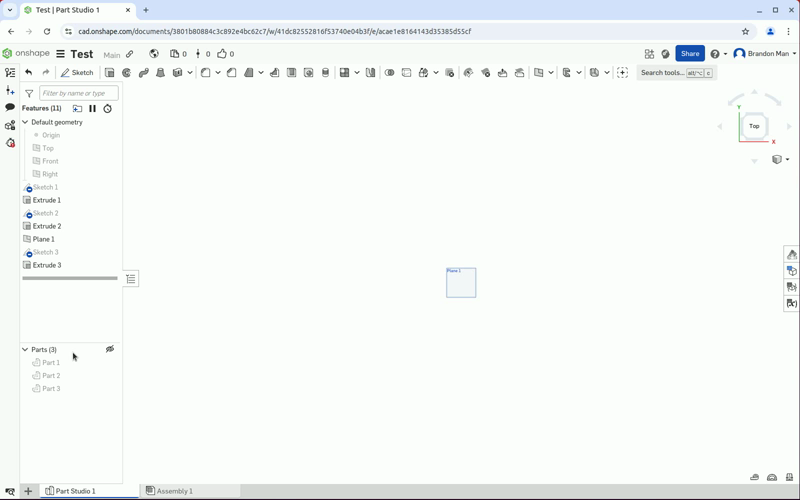
key(space)
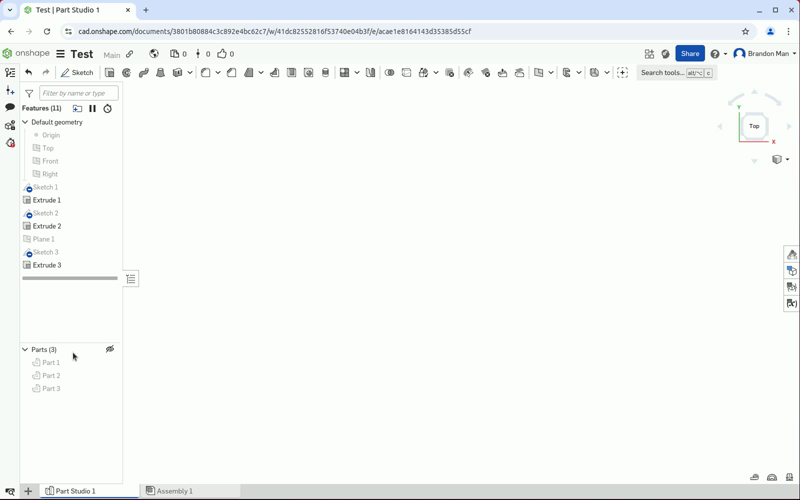
key_down(shift)
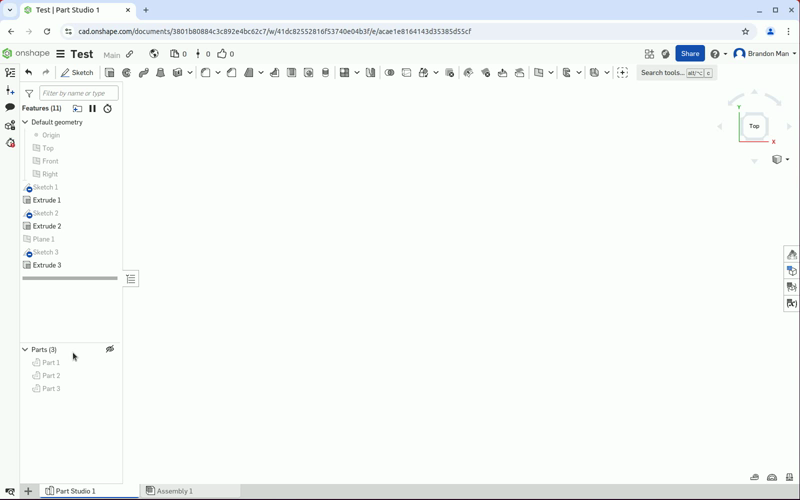
key(up)
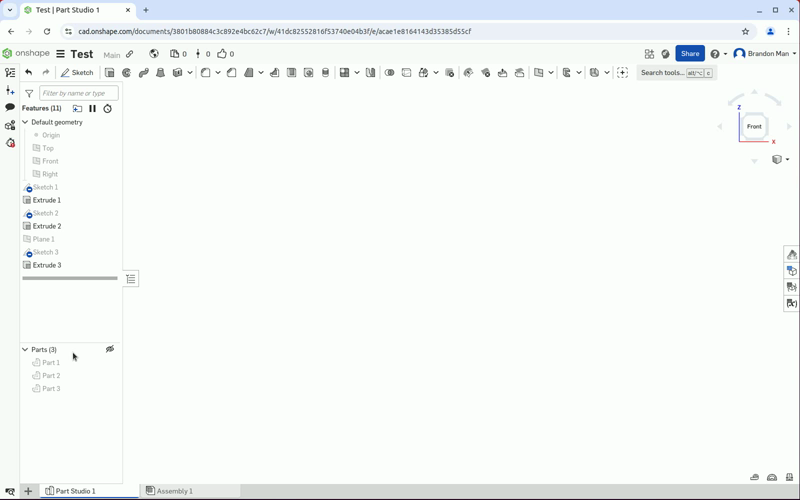
key_up(shift)
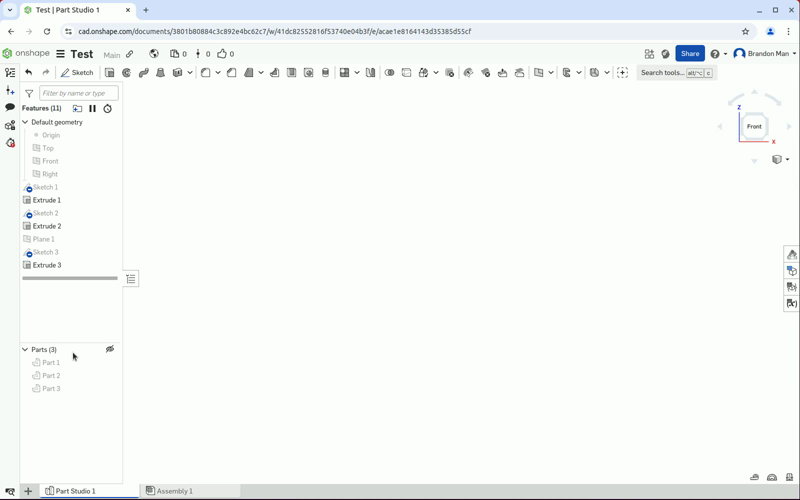
mouse_move(73, 352)
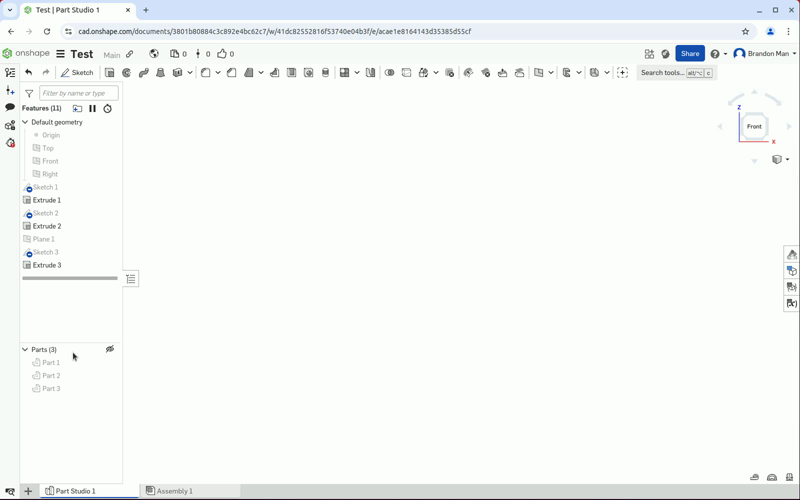
key(shift+y)
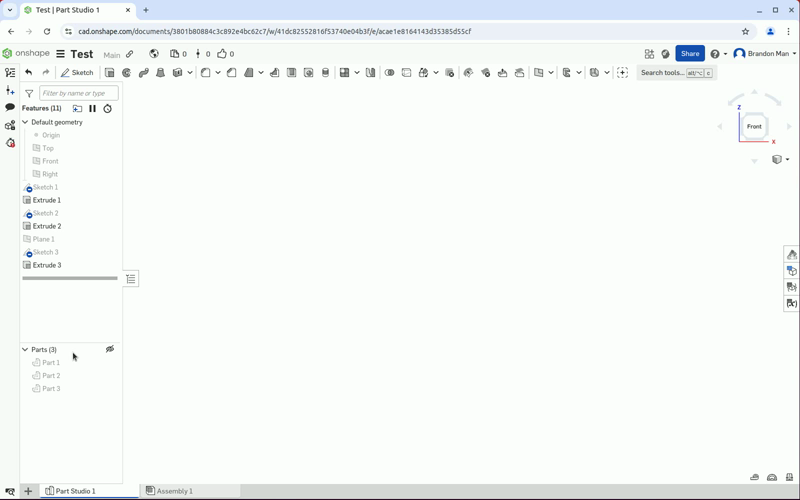
key(shift+s)
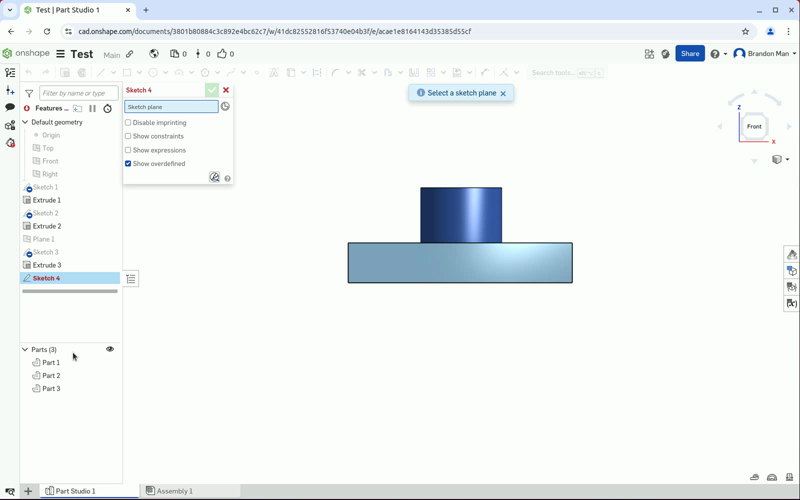
mouse_move(73, 163)
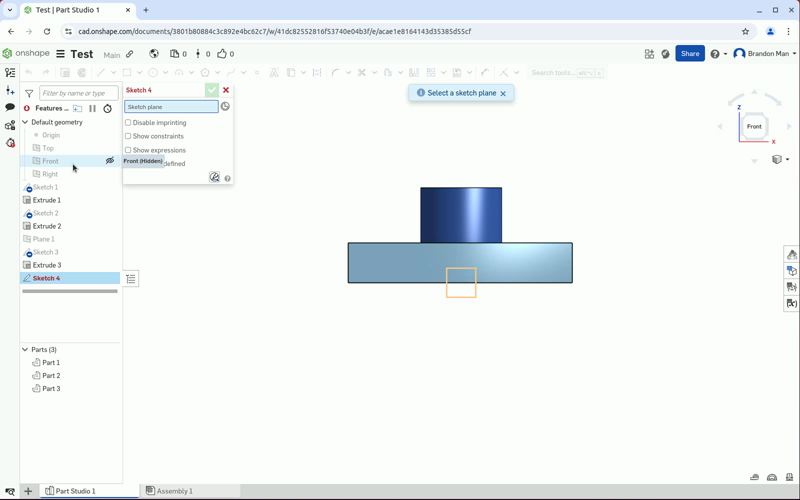
click(73, 163)
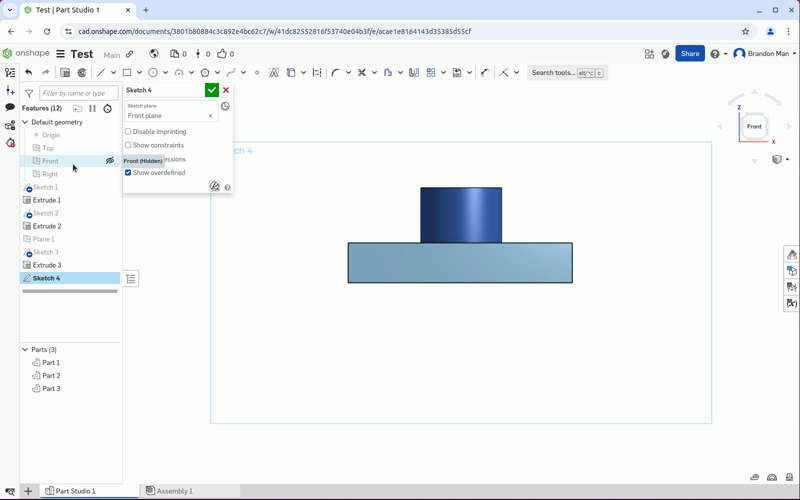
mouse_move(73, 352)
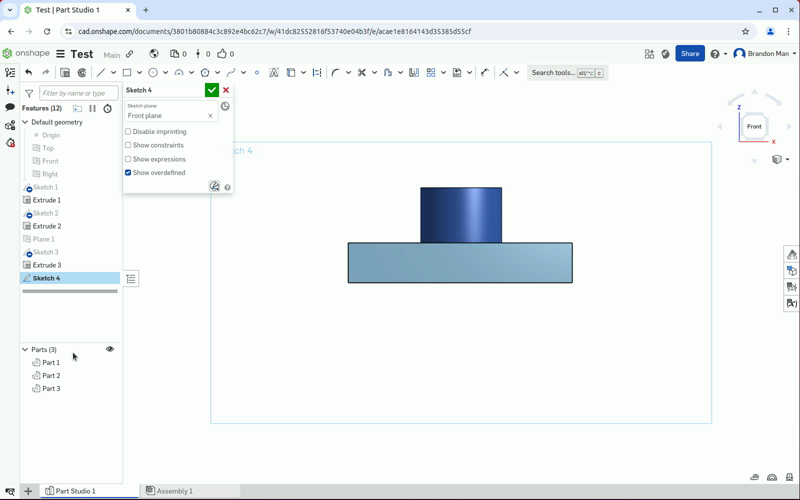
key(y)
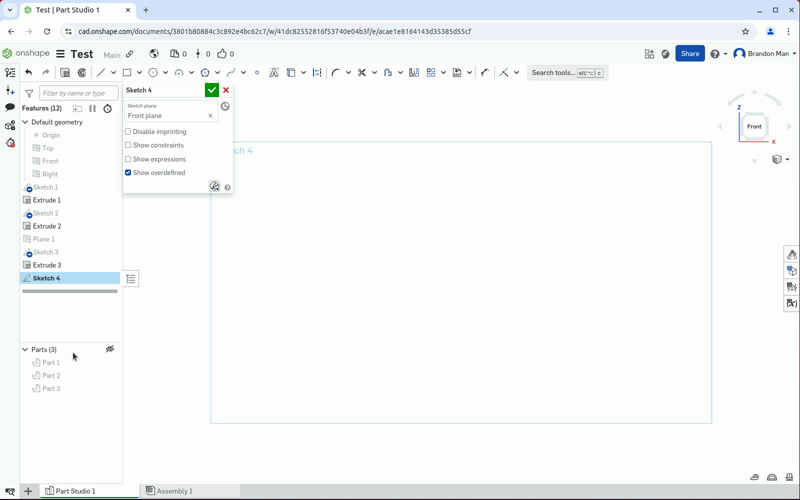
key(l)
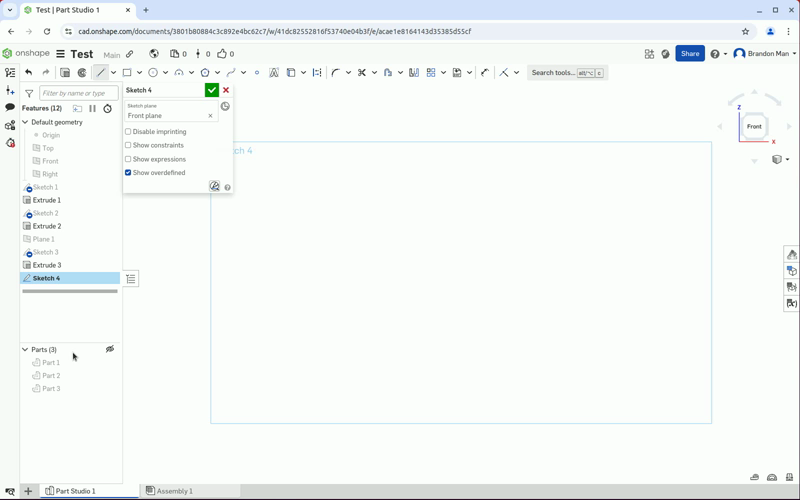
key_down(shift)
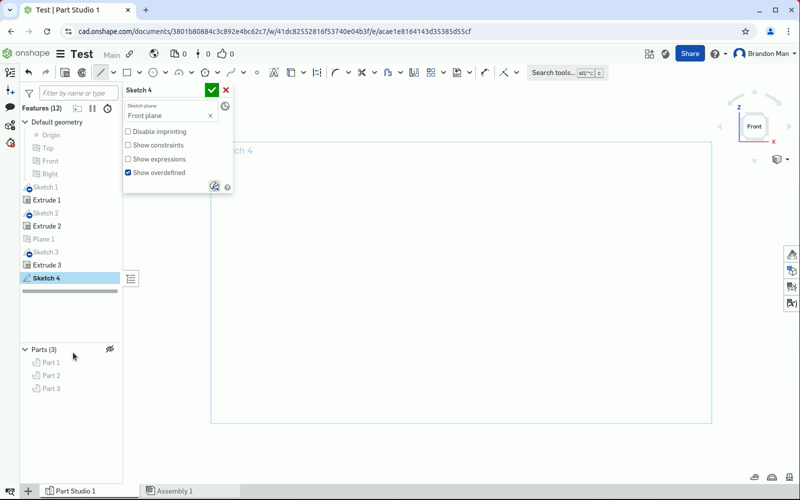
mouse_move(419, 185)
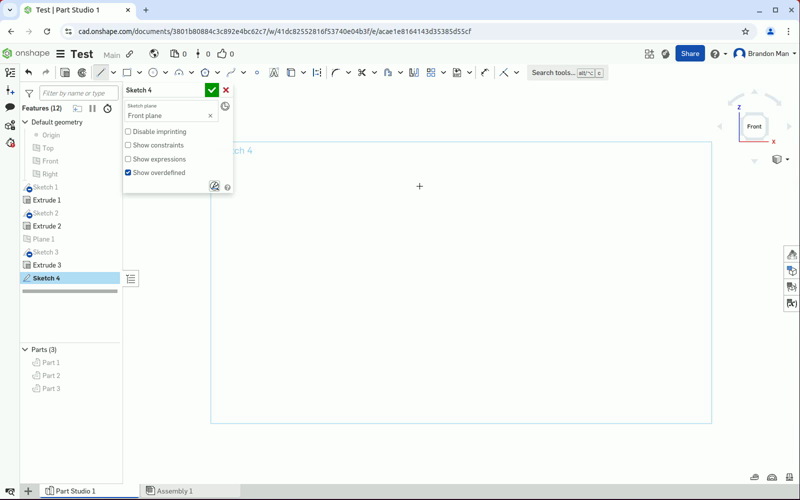
click(419, 185)
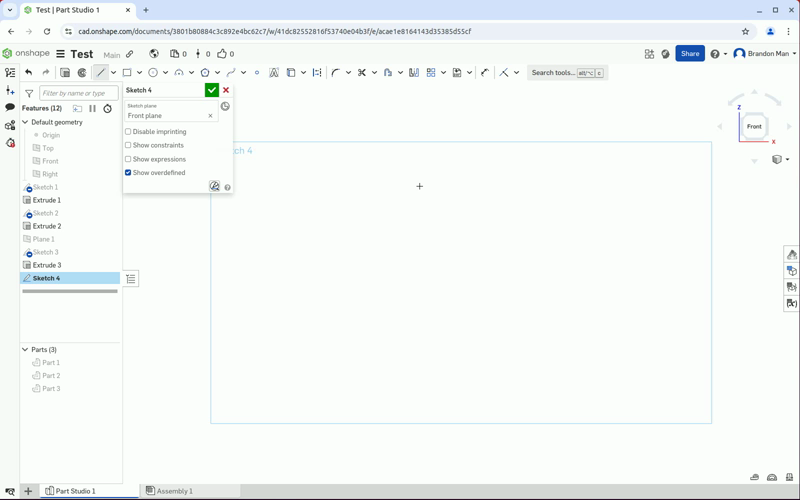
key_up(shift)
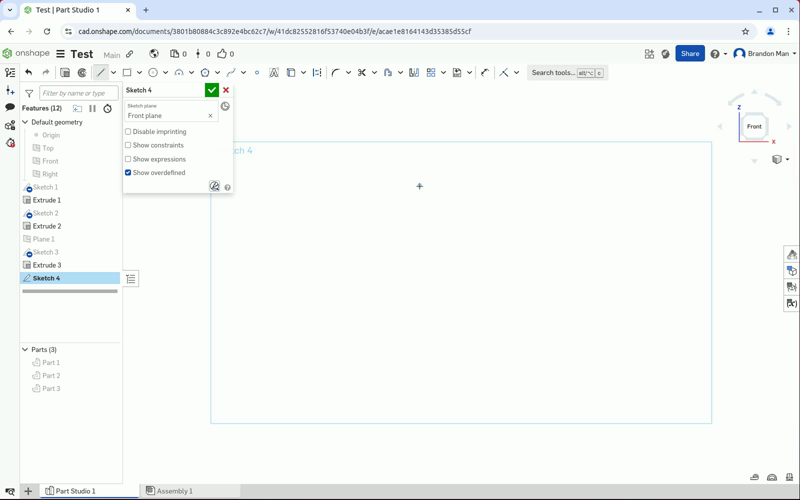
key_down(shift)
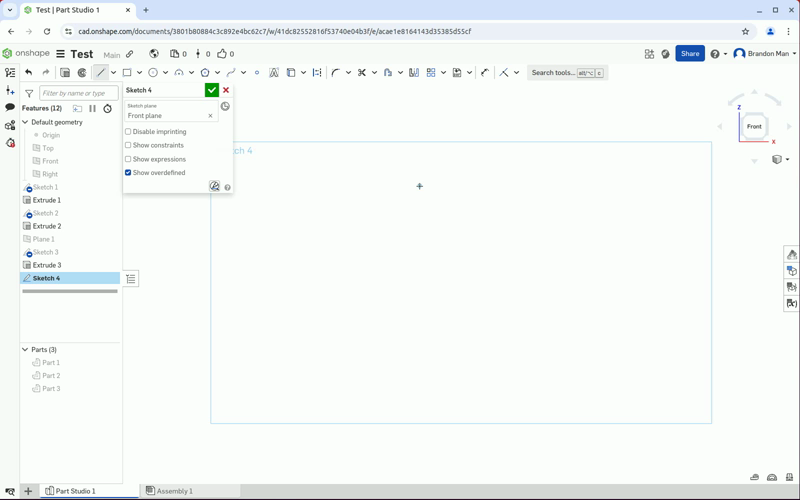
mouse_move(505, 232)
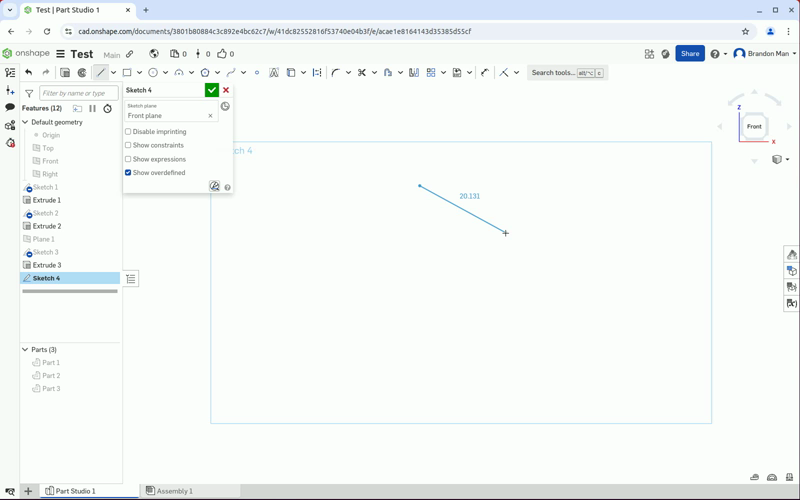
click(505, 232)
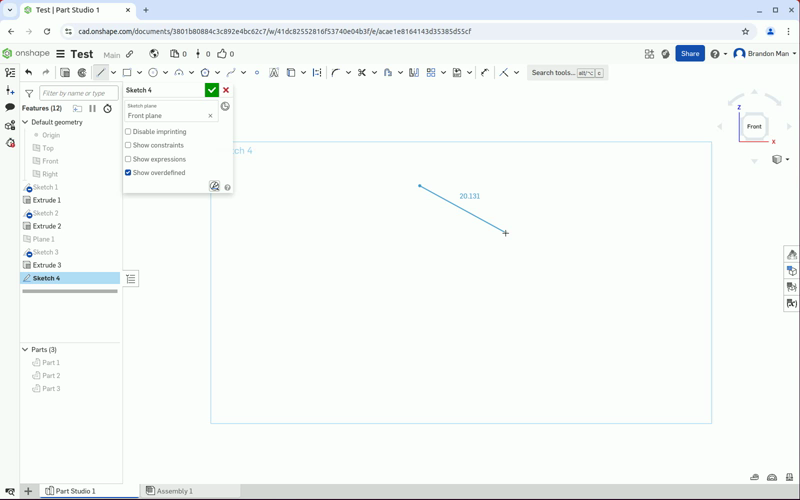
key_up(shift)
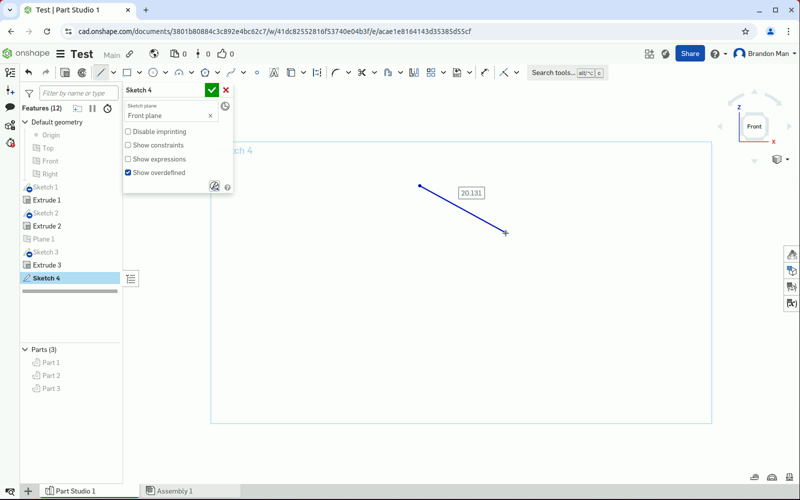
key_down(shift)
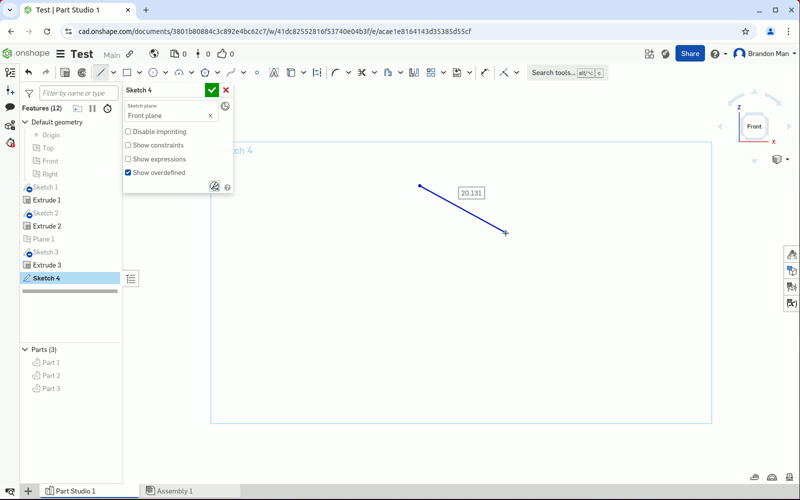
mouse_move(535, 232)
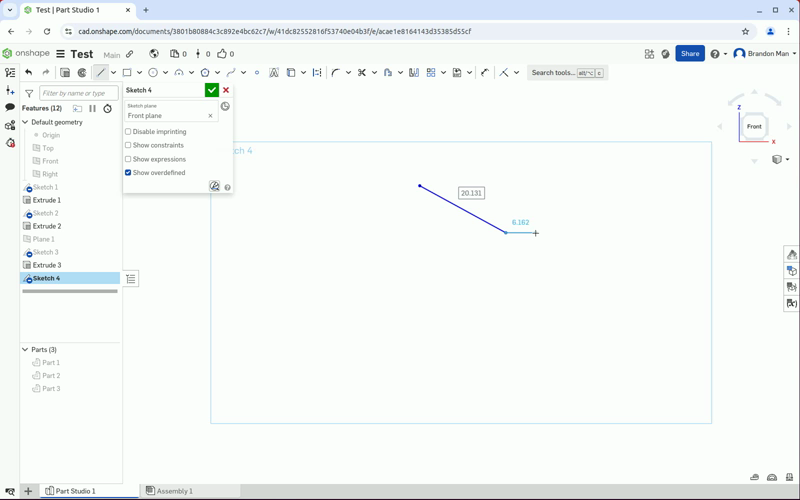
mouse_move(505, 181)
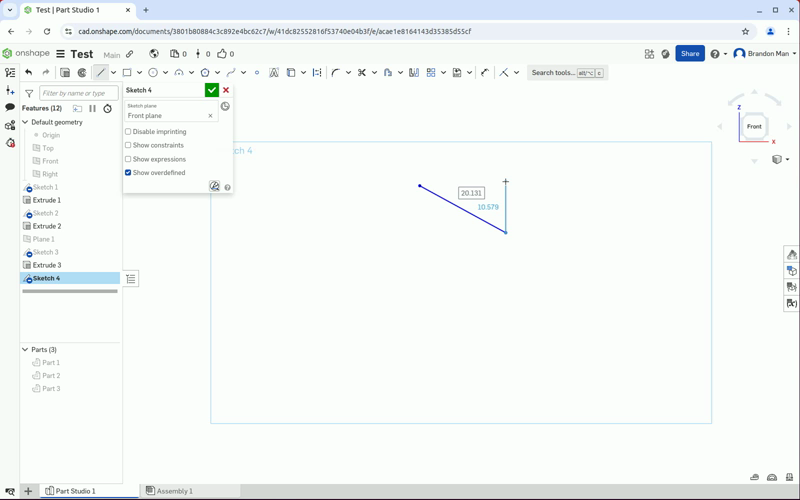
click(505, 181)
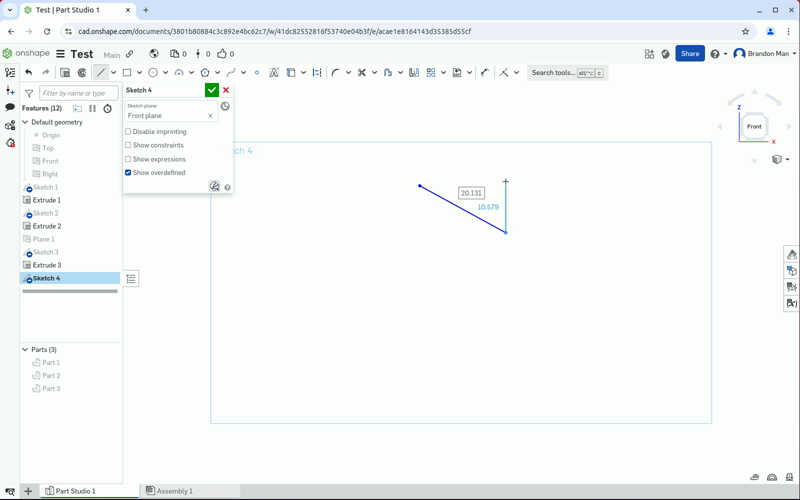
key_up(shift)
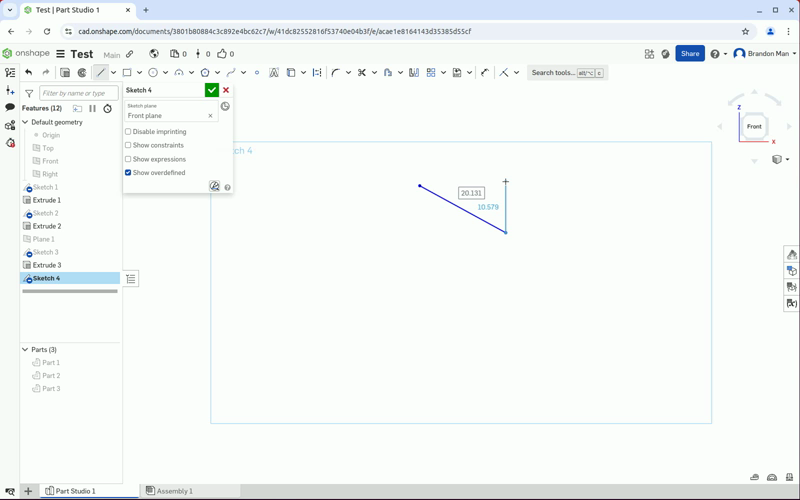
key_down(shift)
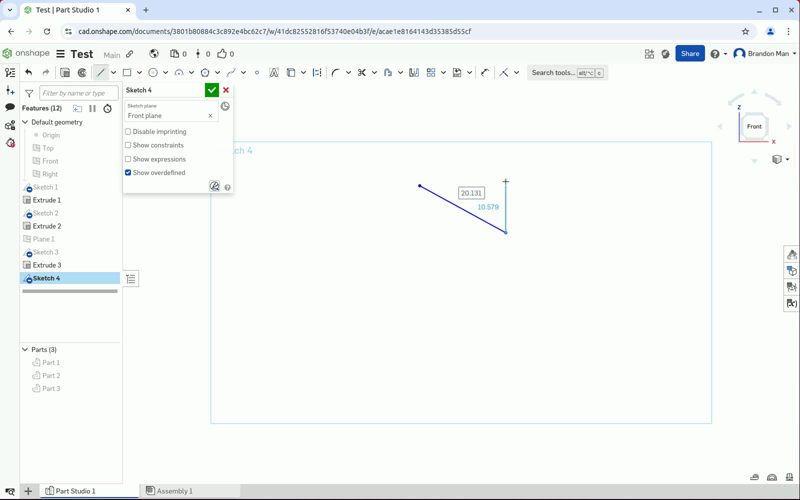
mouse_move(419, 185)
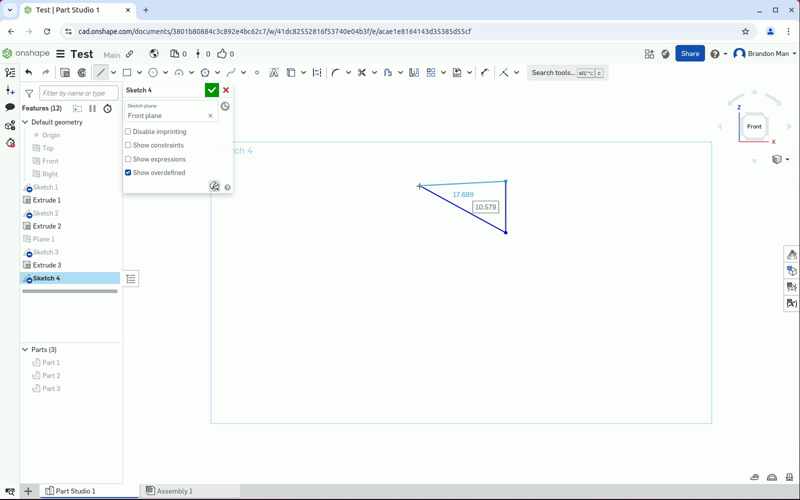
key_up(shift)
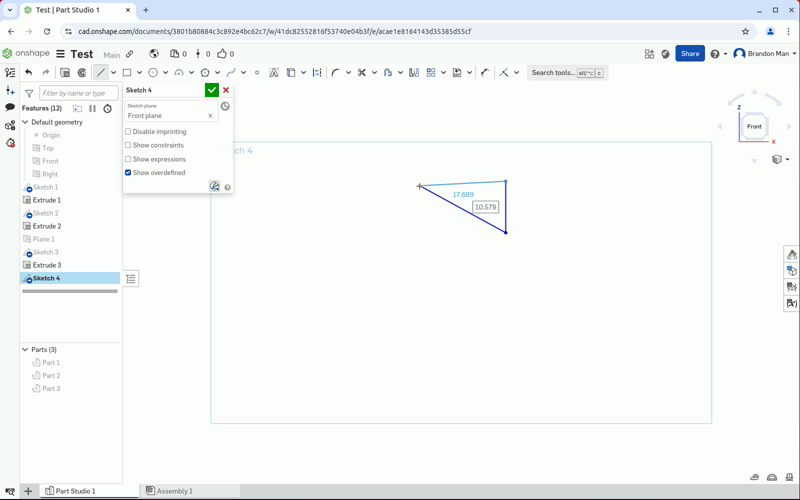
click(419, 185)
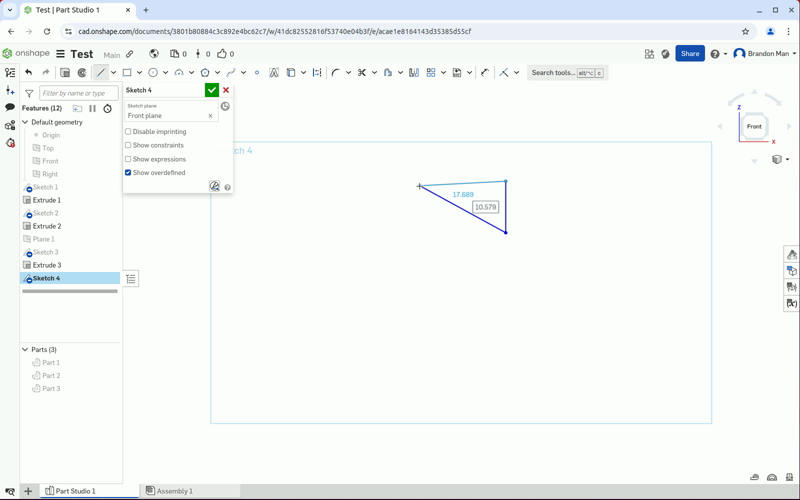
key(esc)
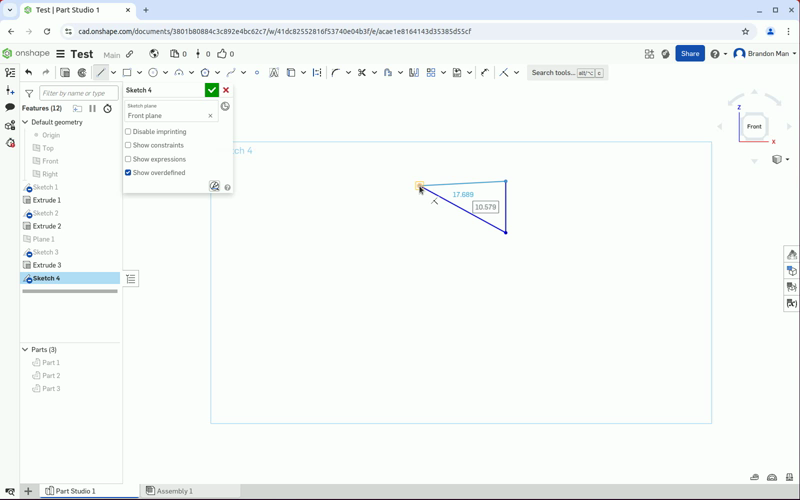
mouse_move(465, 194)
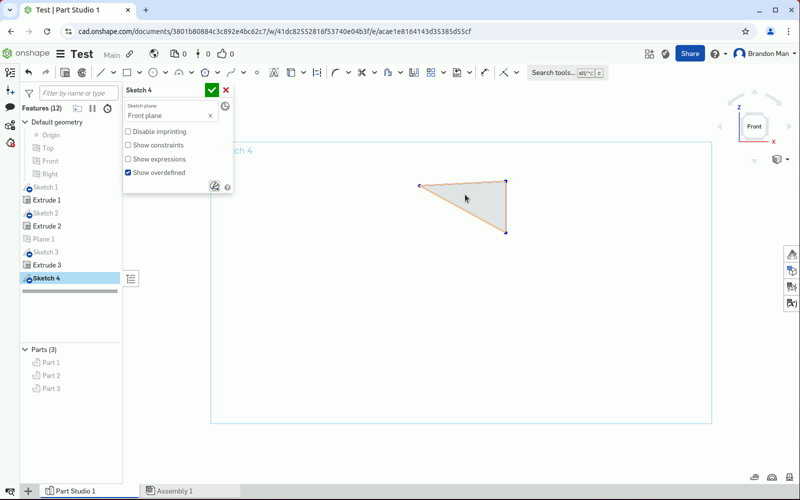
click(465, 194)
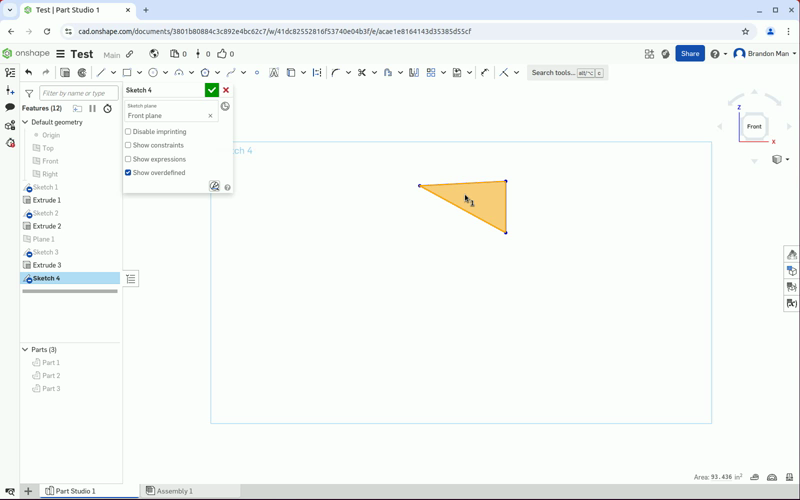
mouse_move(73, 352)
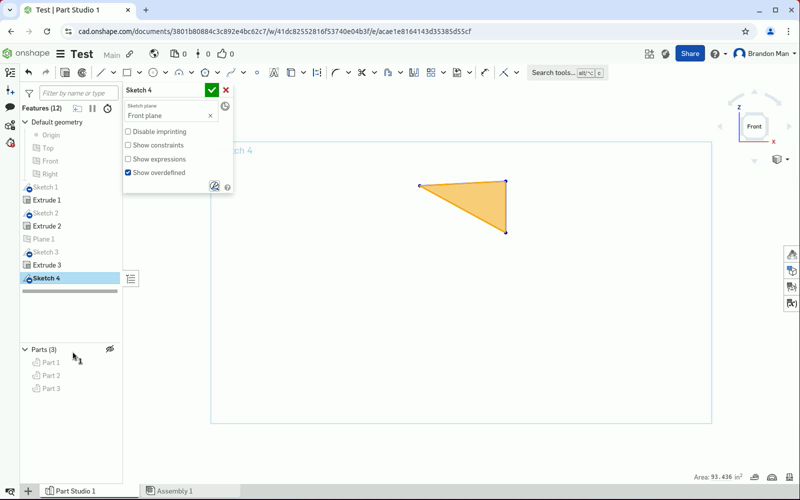
key(shift+y)
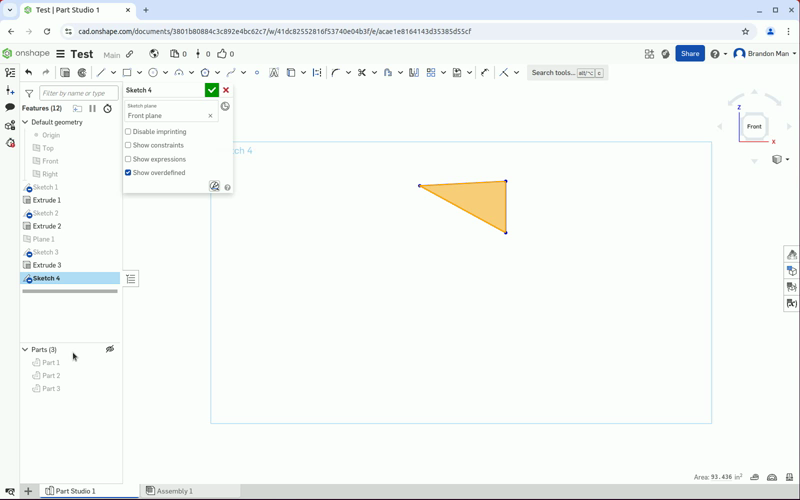
key(shift+e)
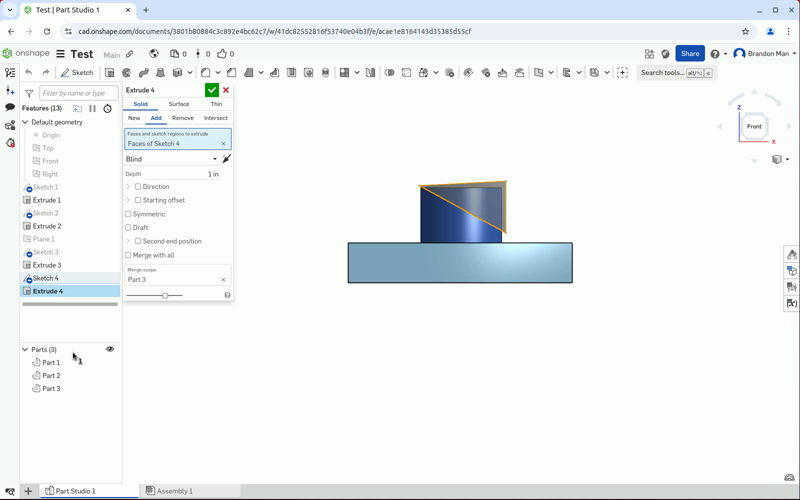
mouse_move(143, 106)
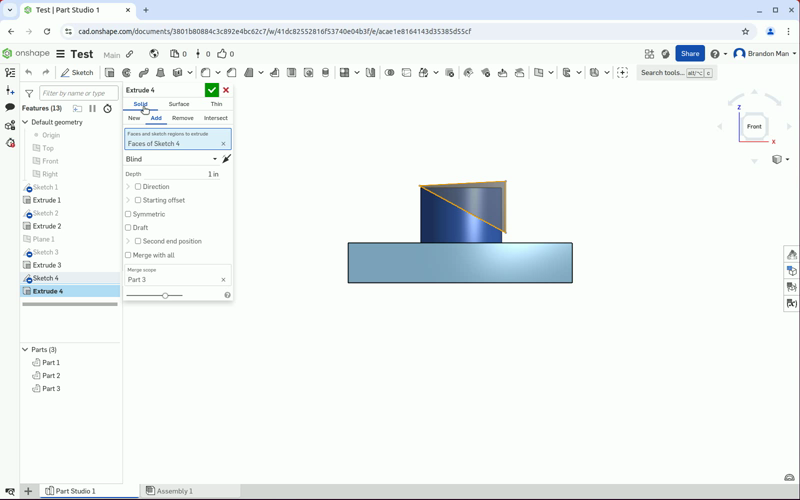
click(143, 106)
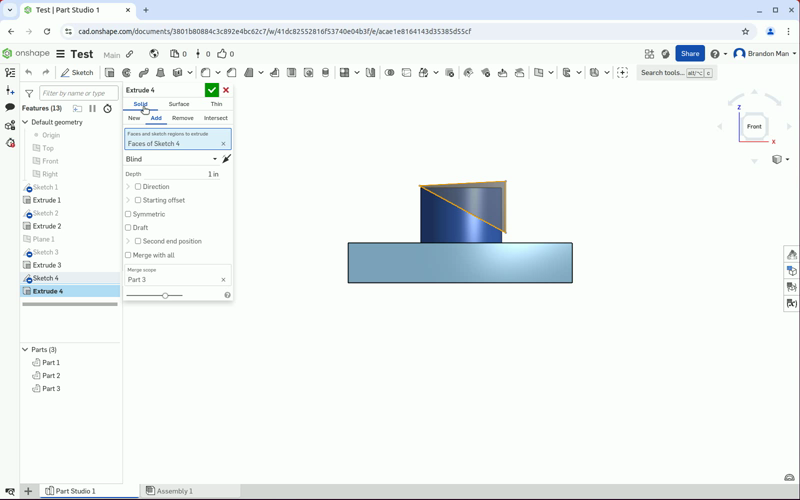
mouse_move(186, 120)
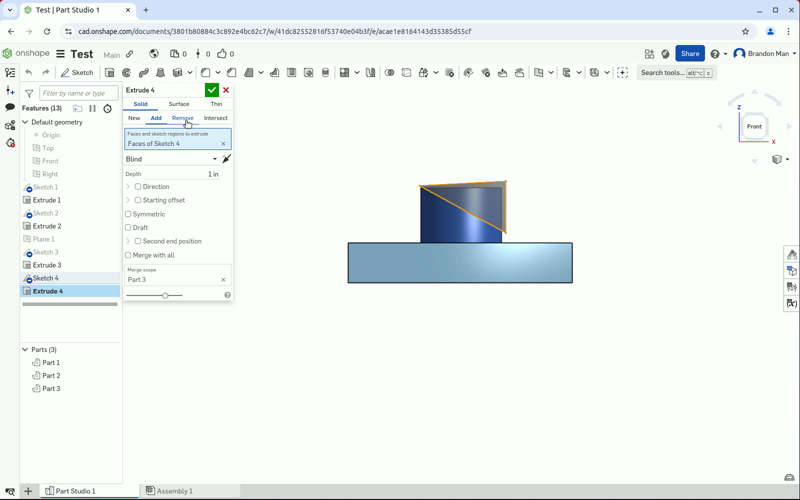
click(186, 120)
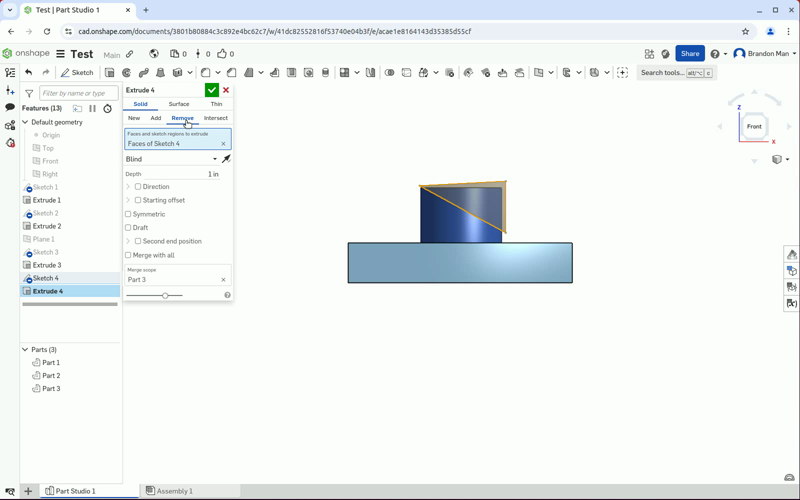
key(tab, 4)
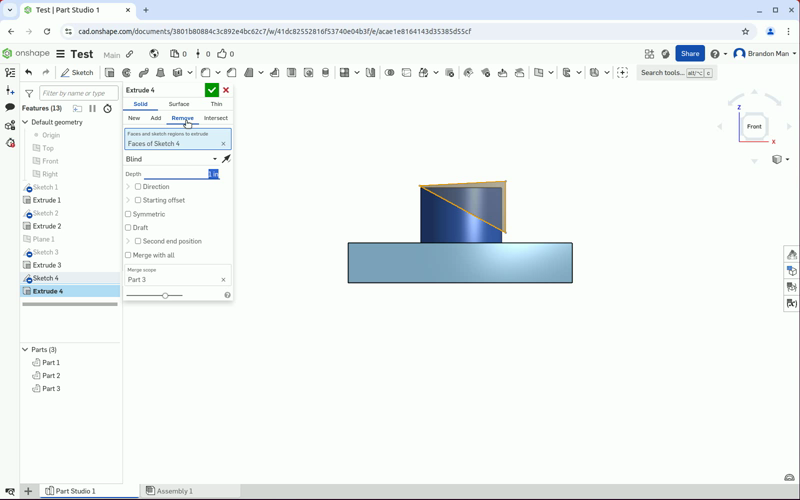
text(26.478)
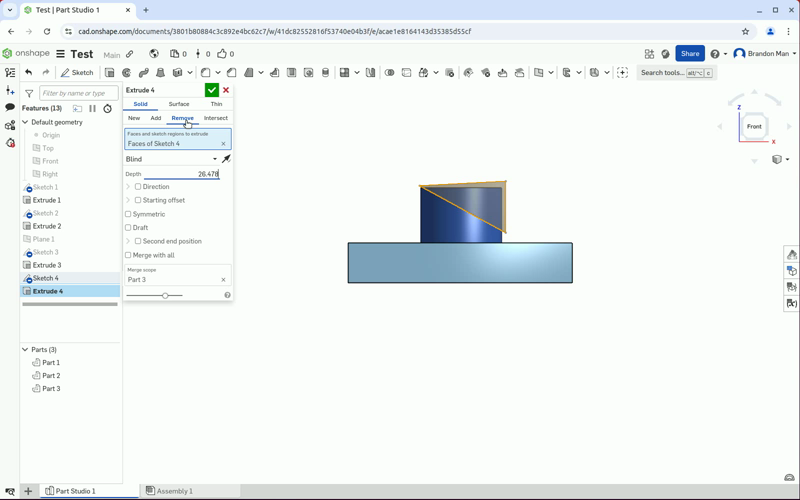
key(tab, 3)
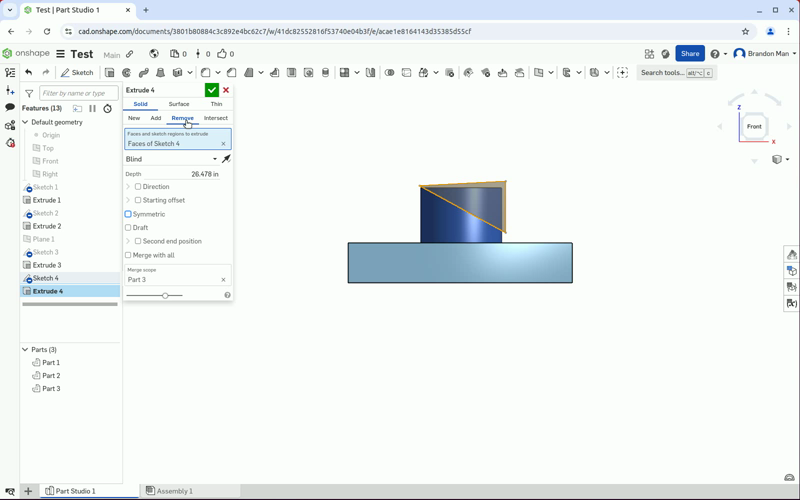
key(space)
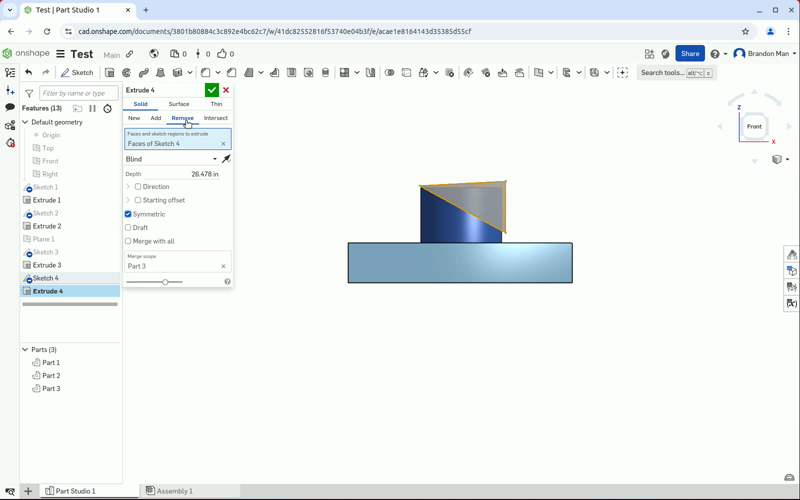
key(tab, 2)
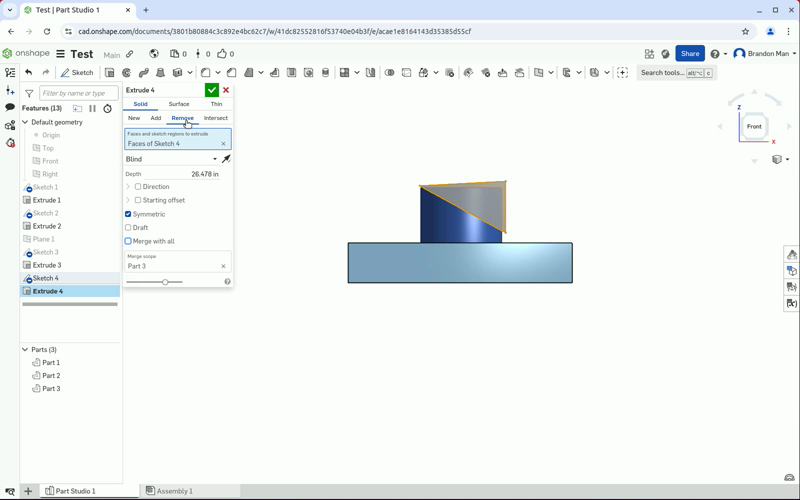
key(space)
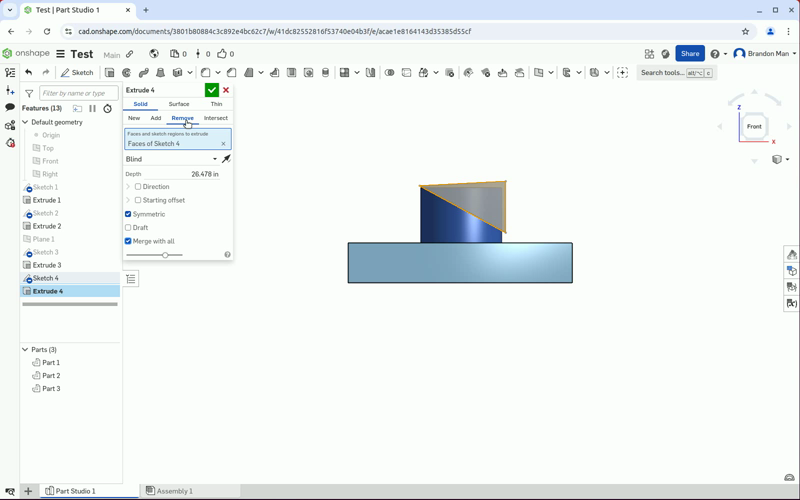
key(enter)
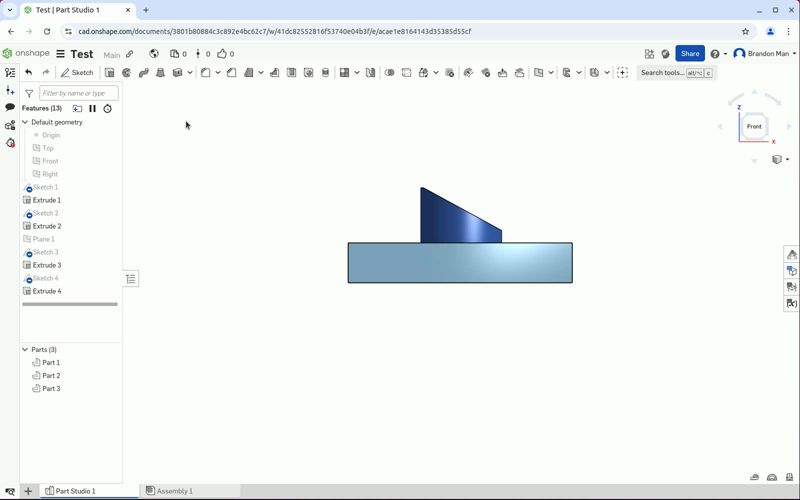
key(shift+h)
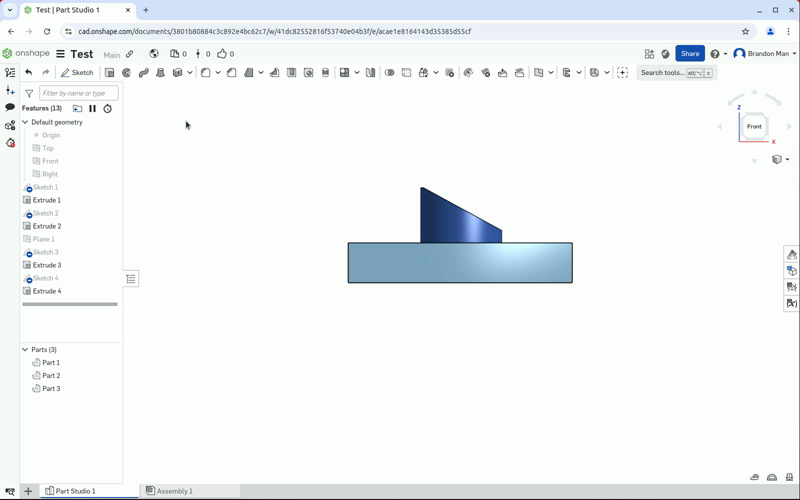
key(shift+h)
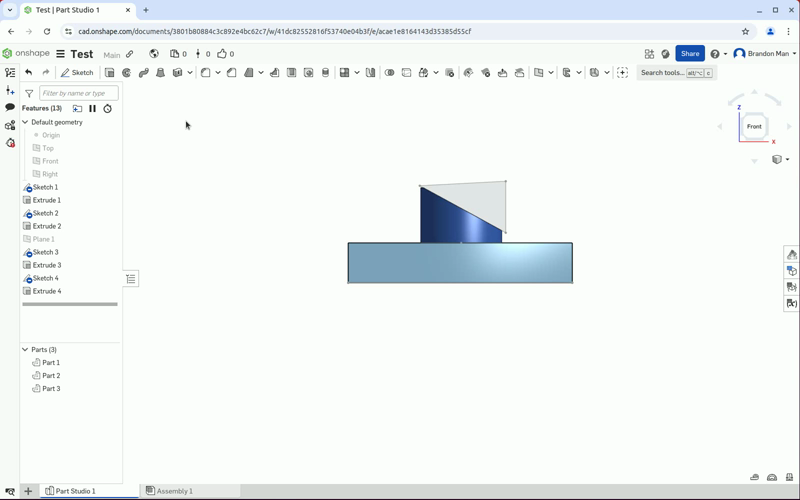
key(shift+7)
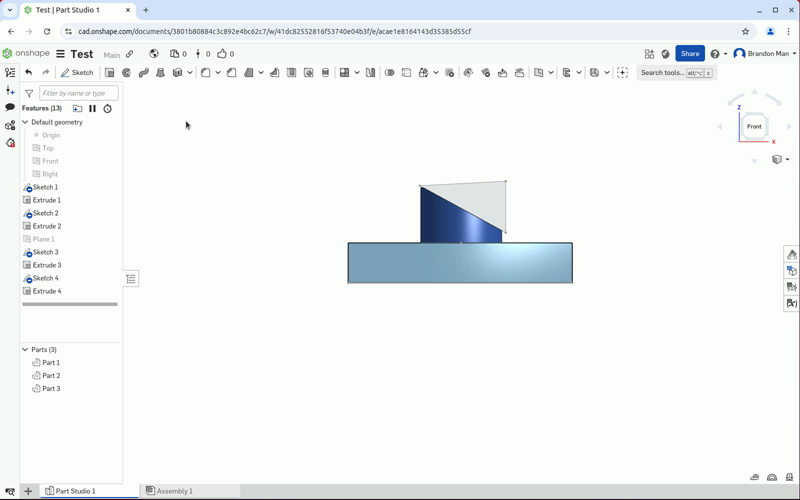
key(left, 2)
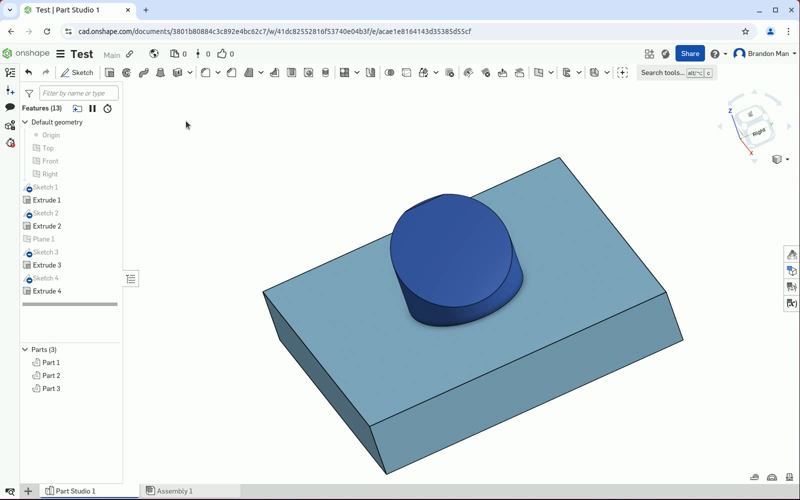
key(down, 2)
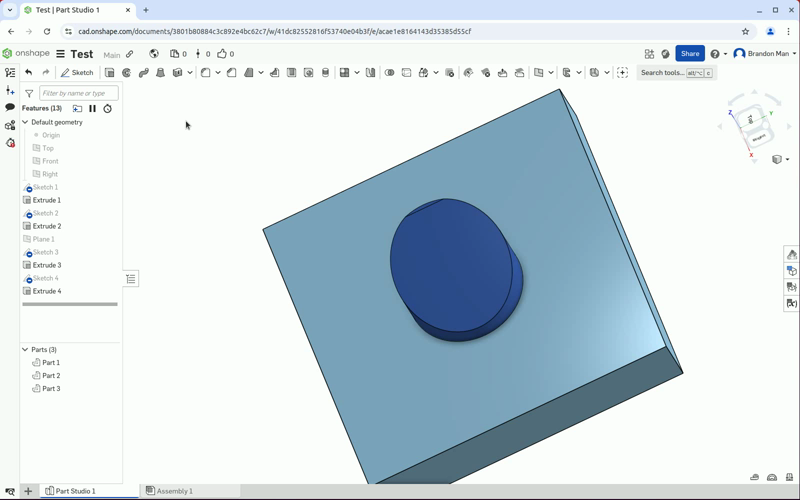
key(up, 2)
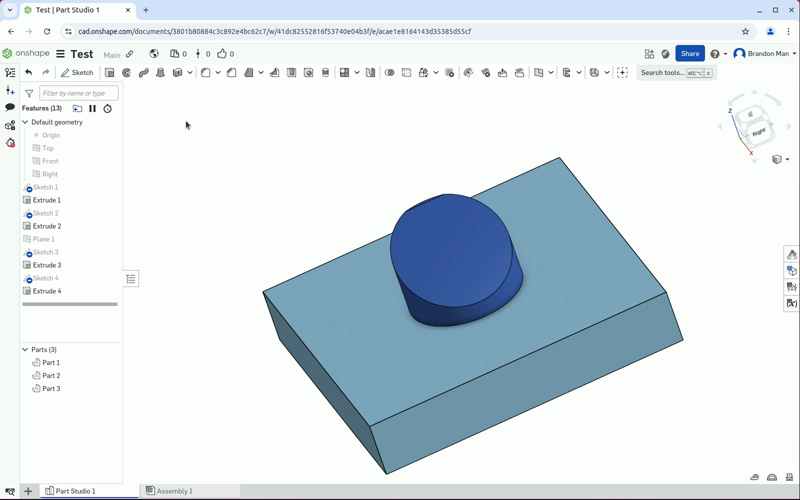
key(right, 2)
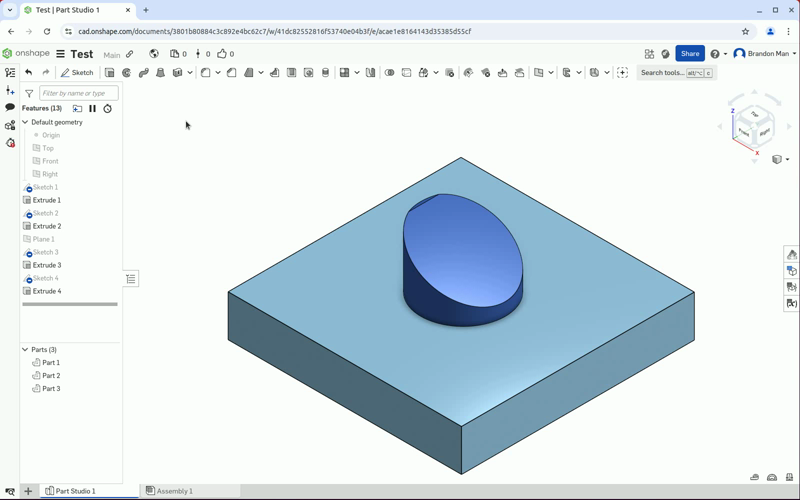
mouse_move(73, 189)
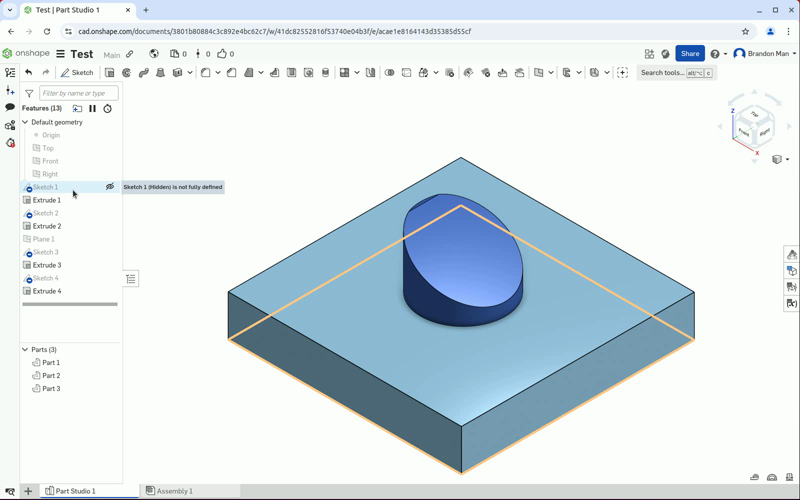
click(73, 189)